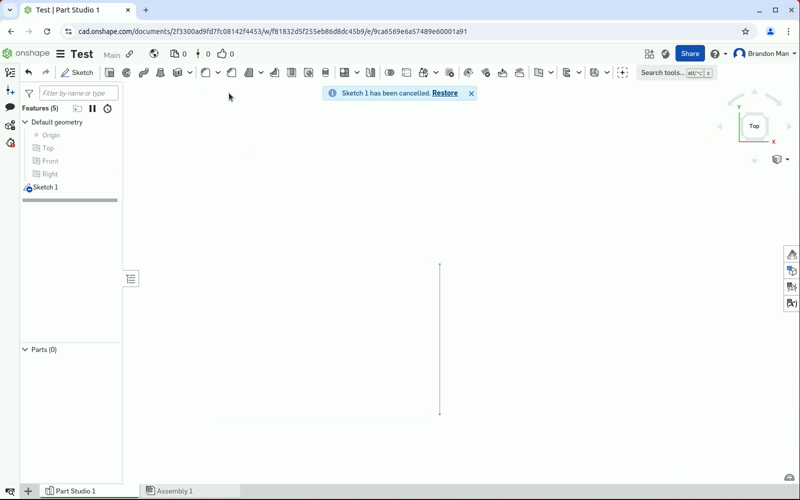
key(shift+h)
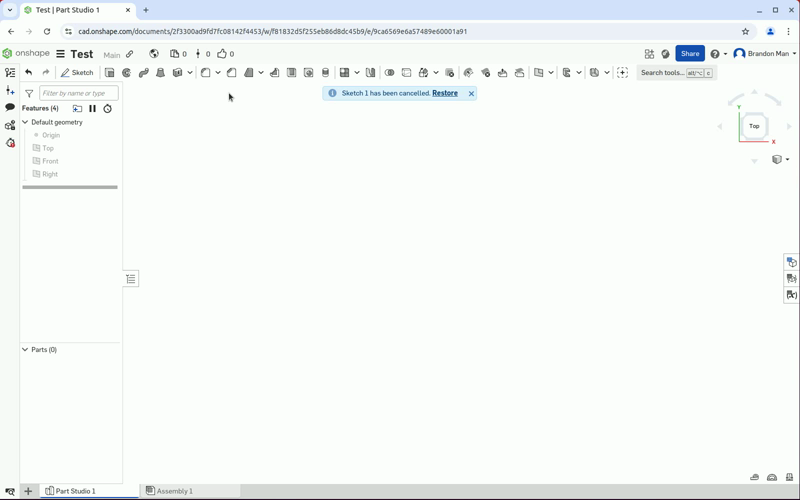
mouse_move(73, 352)
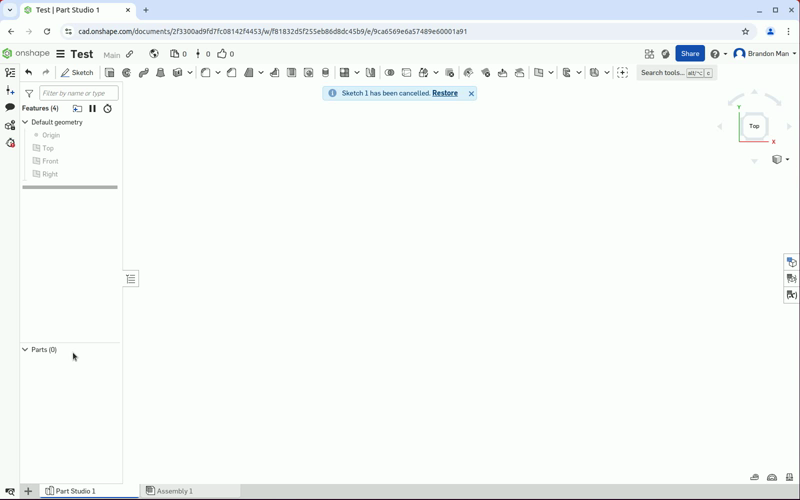
key(y)
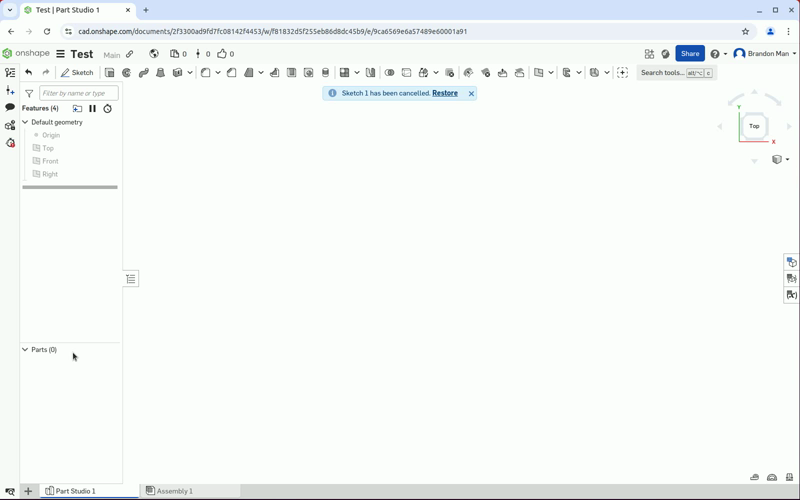
key(shift+p)
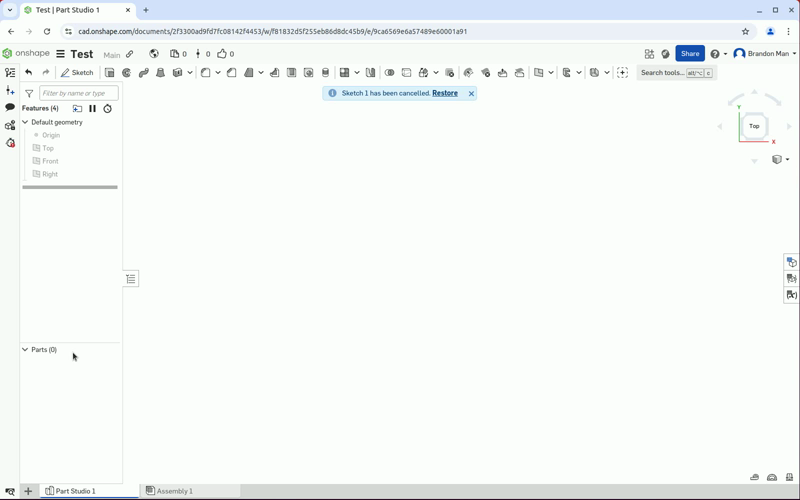
key(space)
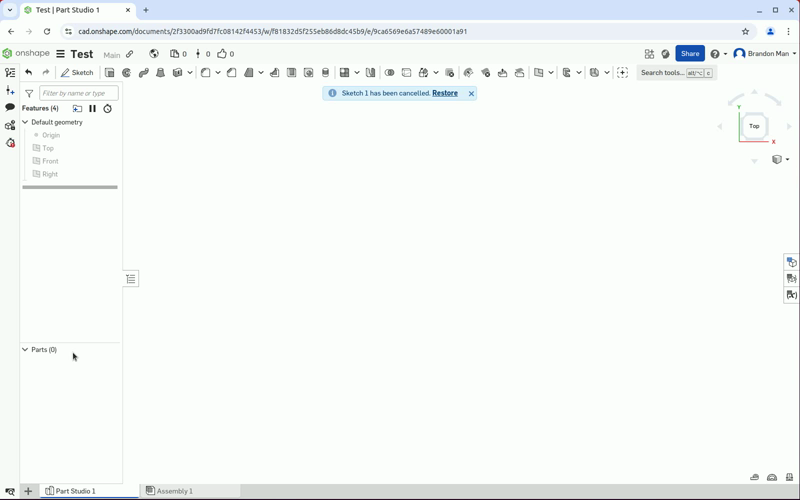
key_down(shift)
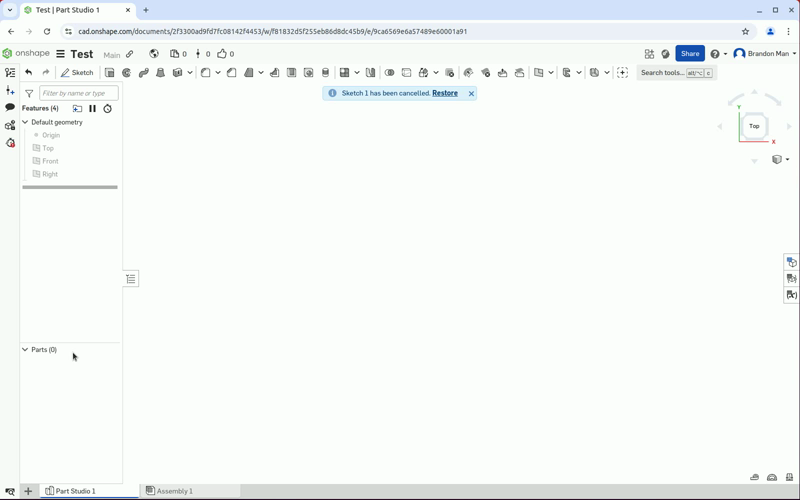
key(up)
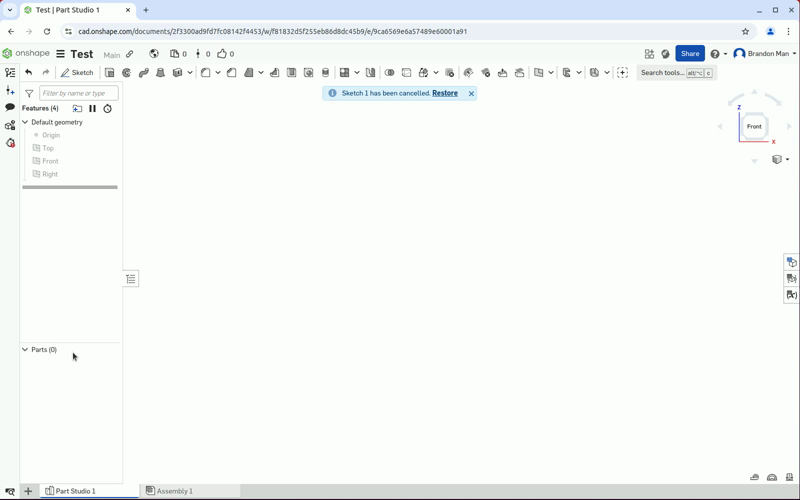
key_up(shift)
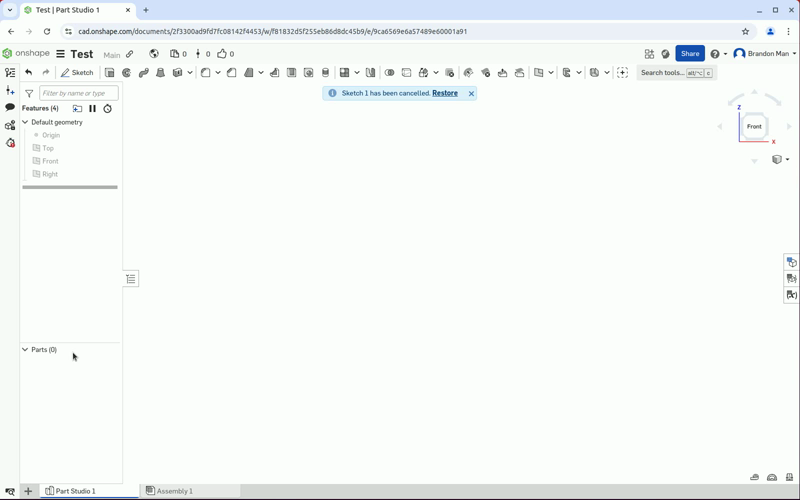
mouse_move(73, 352)
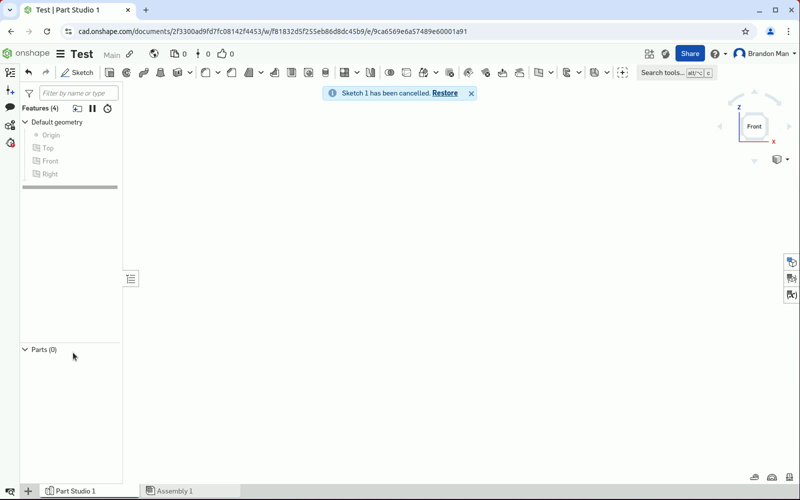
key(shift+y)
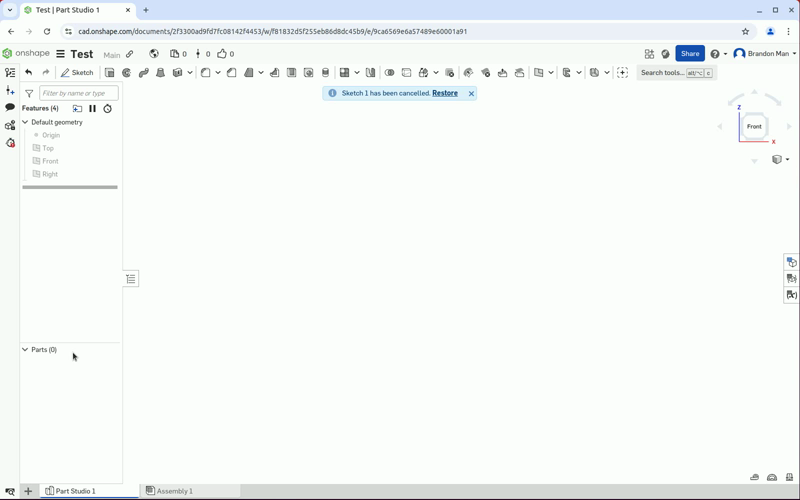
key(shift+s)
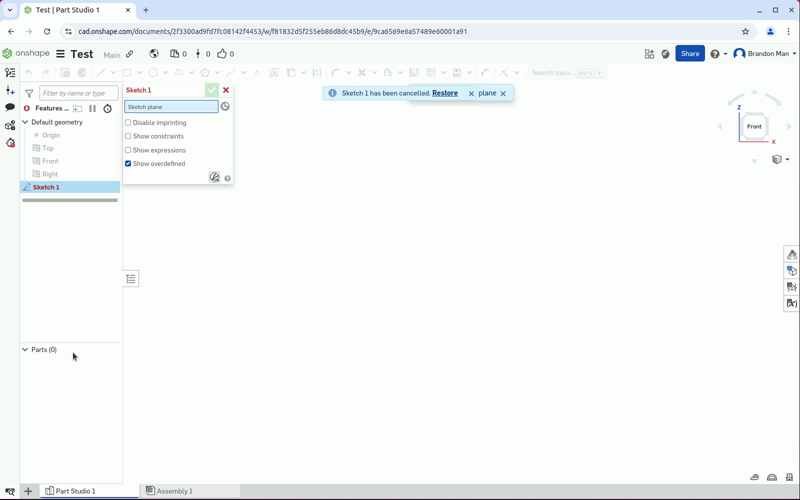
mouse_move(73, 163)
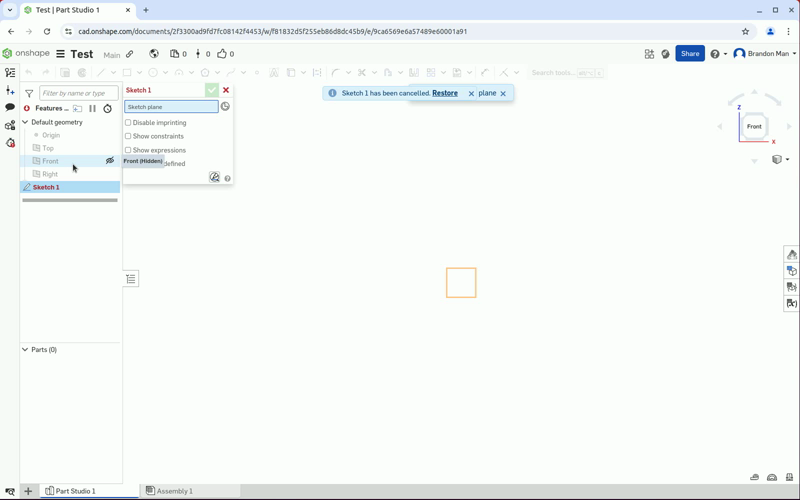
click(73, 163)
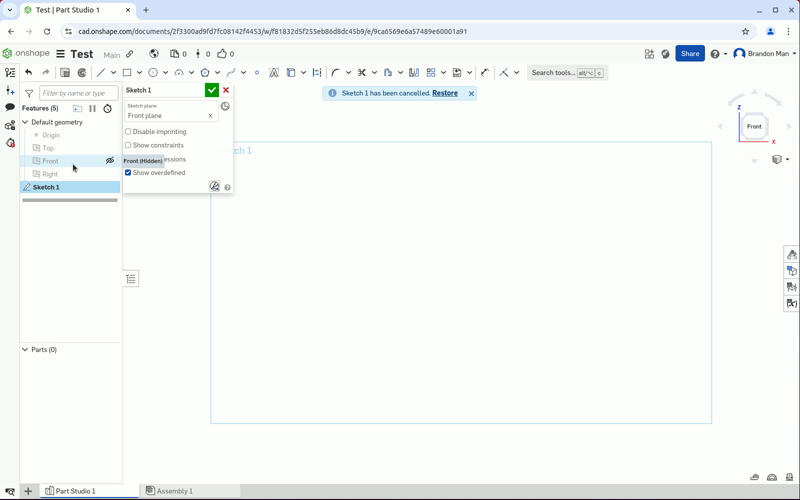
mouse_move(73, 352)
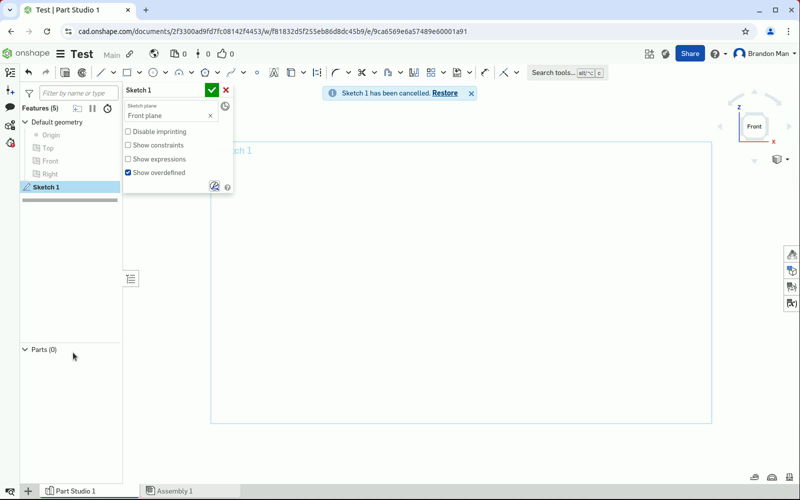
key(y)
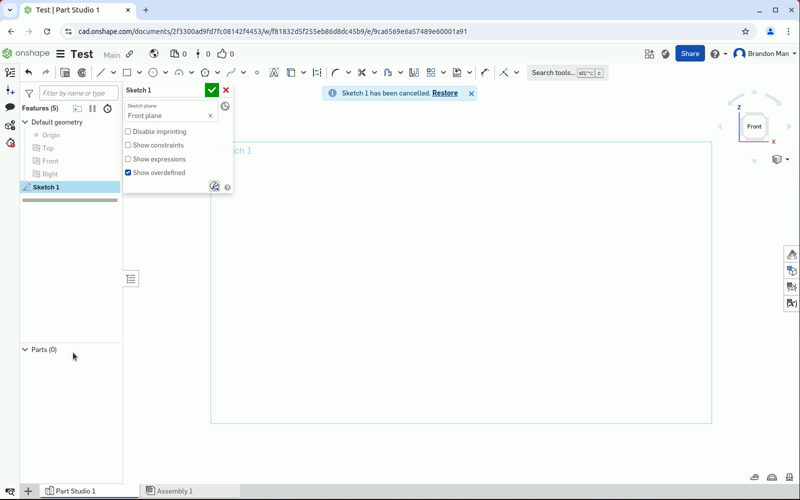
key(c)
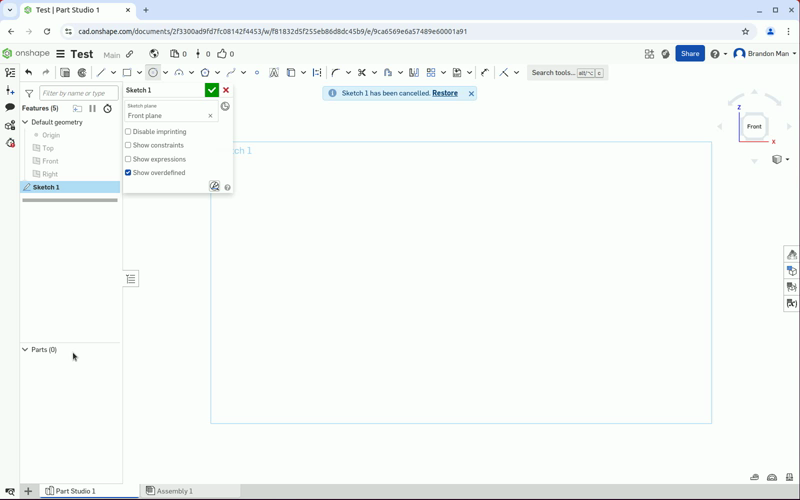
key_down(shift)
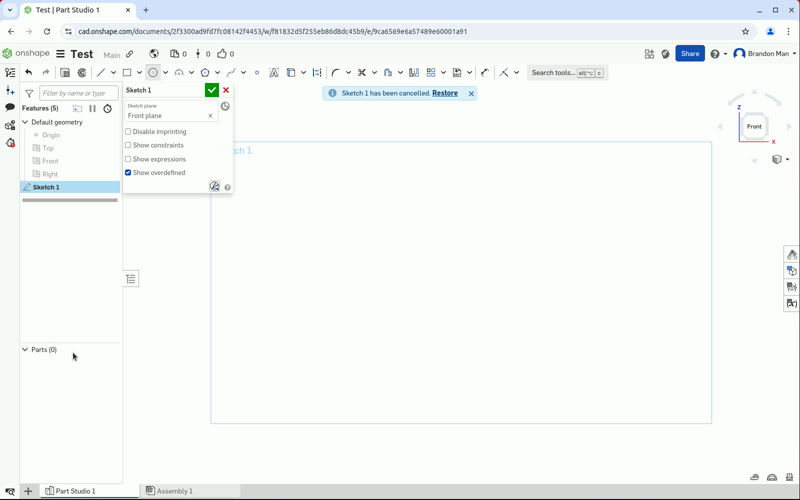
mouse_move(429, 264)
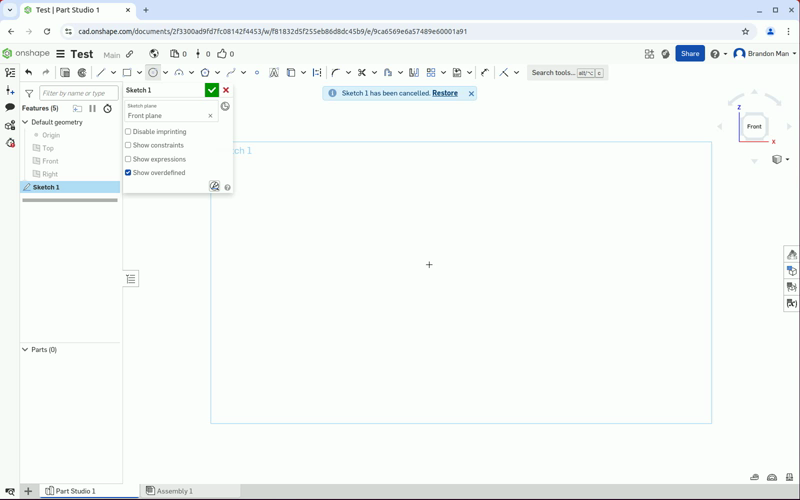
click(429, 264)
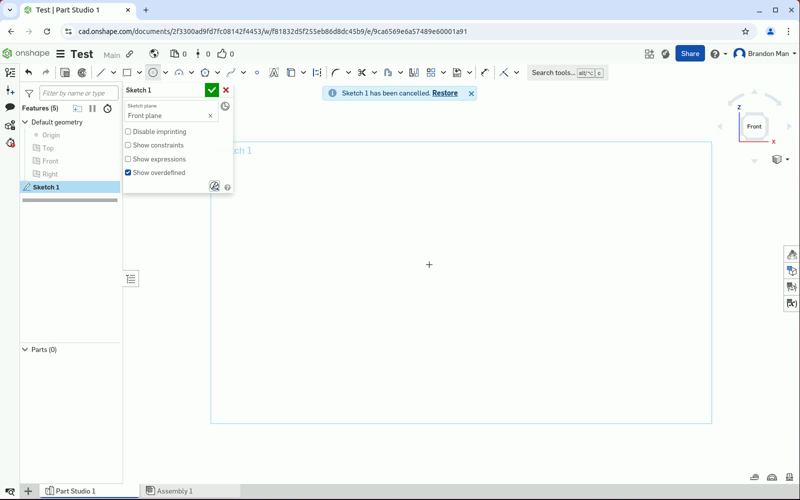
key_up(shift)
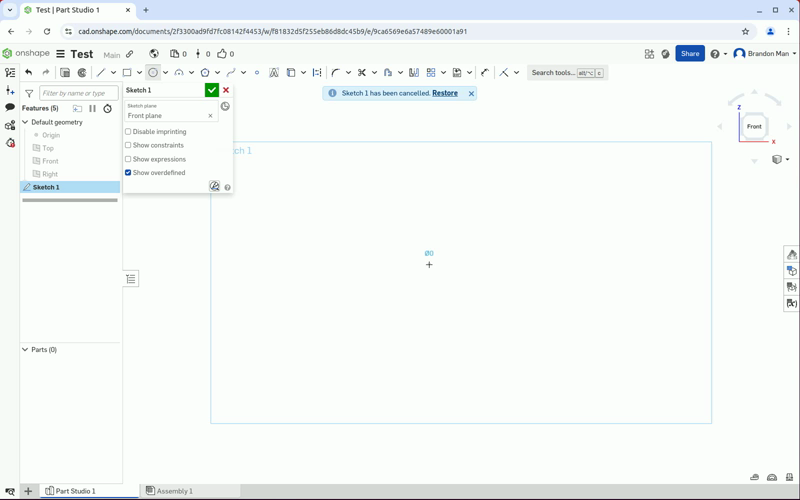
mouse_move(431, 264)
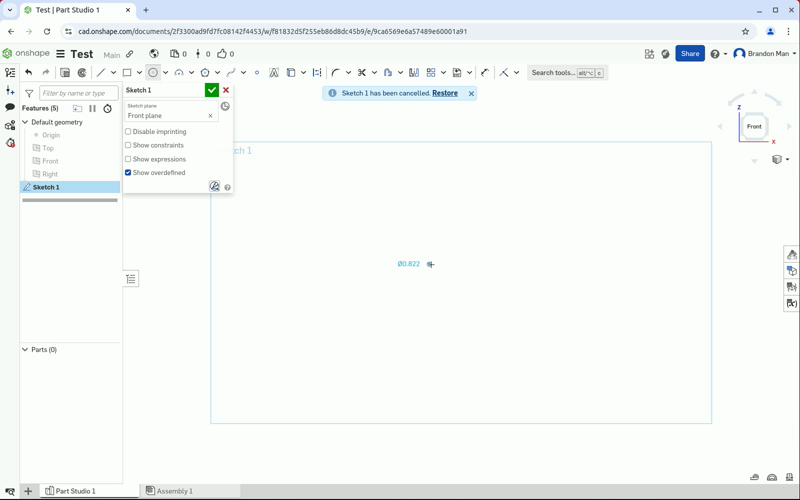
scroll(6)
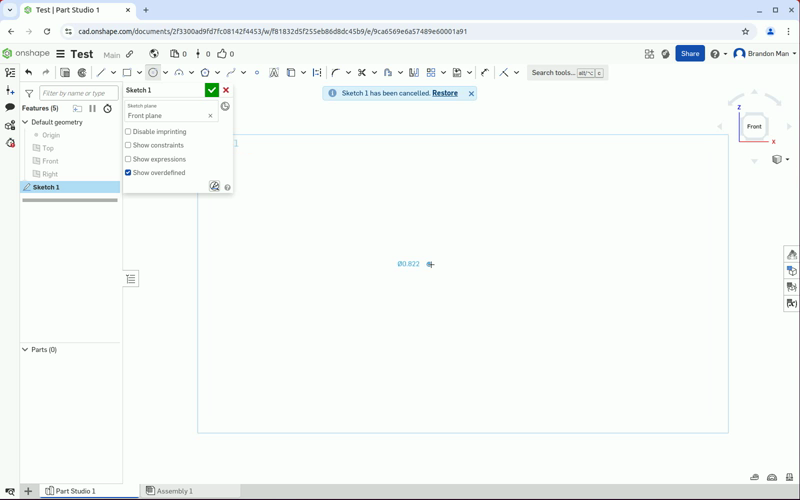
scroll(6)
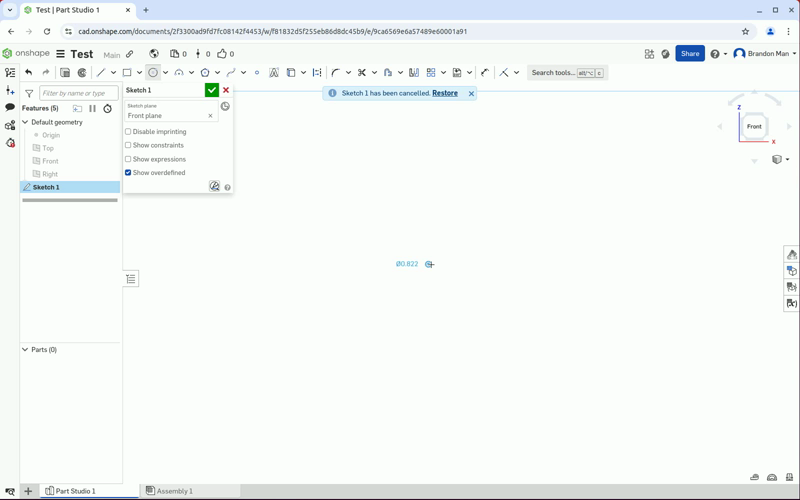
scroll(6)
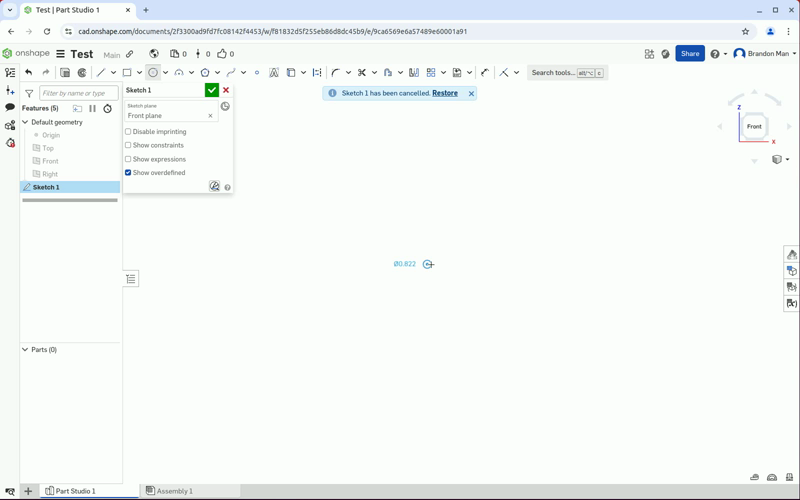
scroll(6)
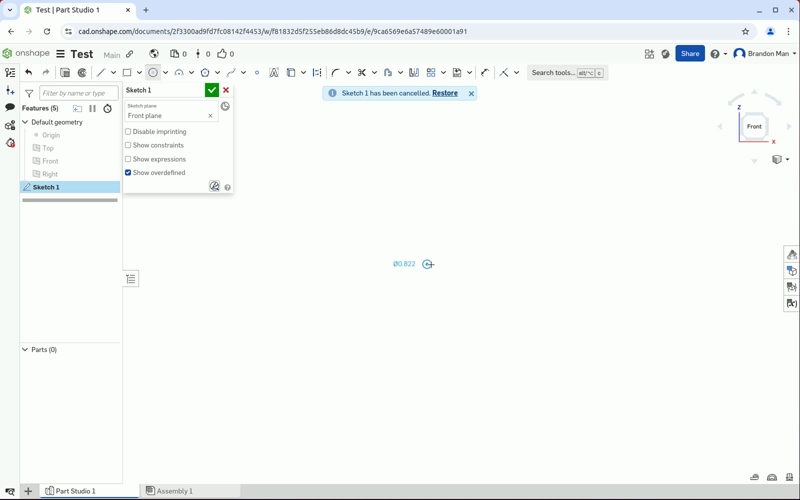
scroll(6)
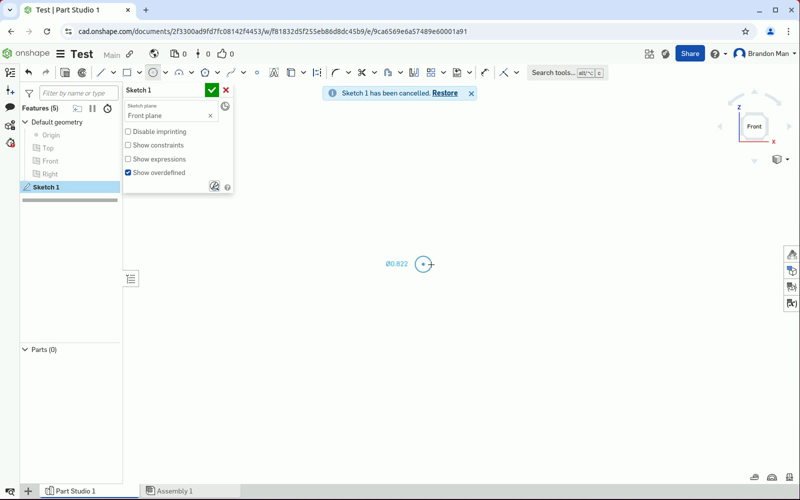
scroll(6)
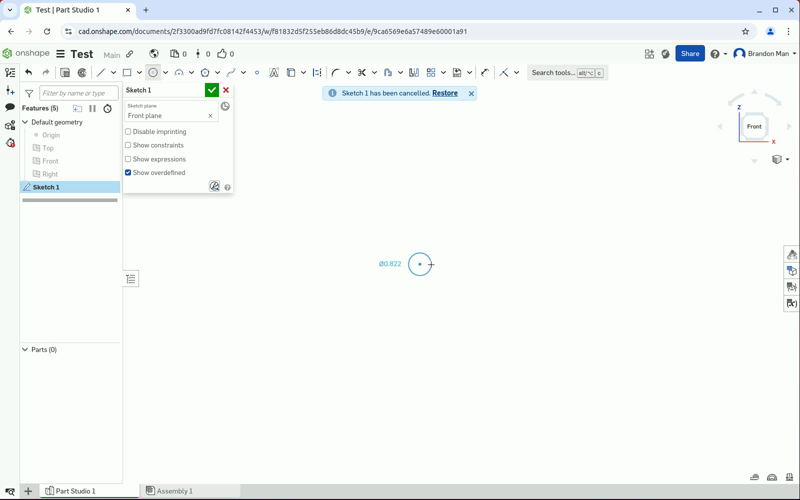
scroll(6)
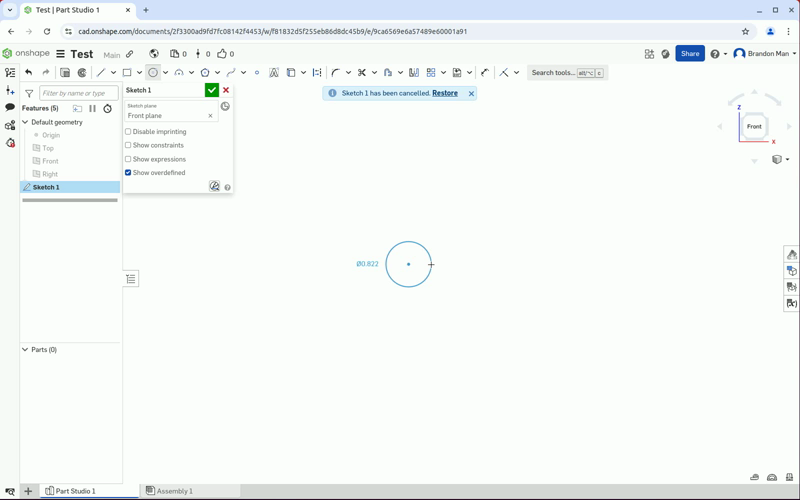
click(431, 264)
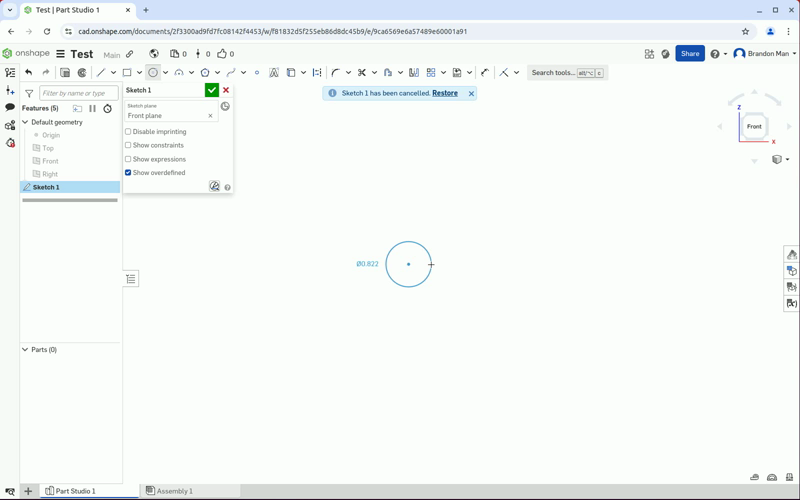
scroll(-6)
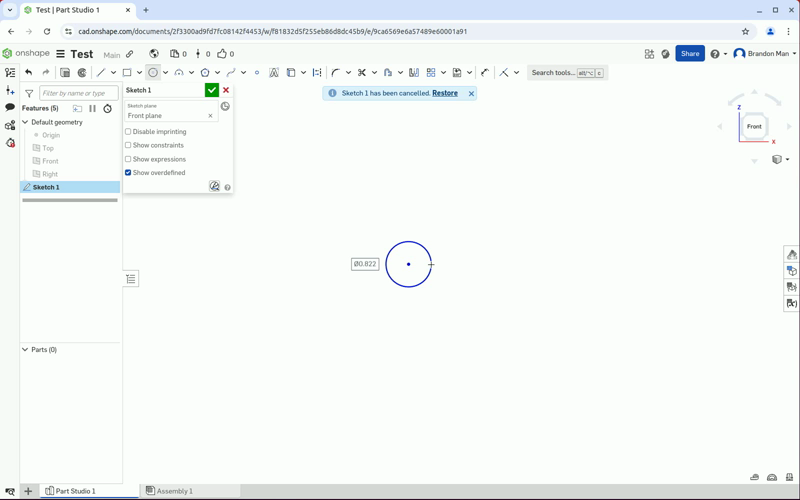
scroll(-6)
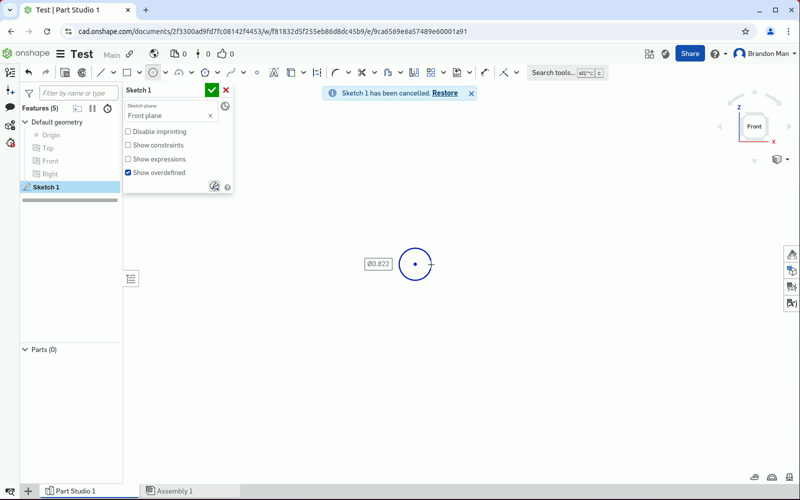
scroll(-6)
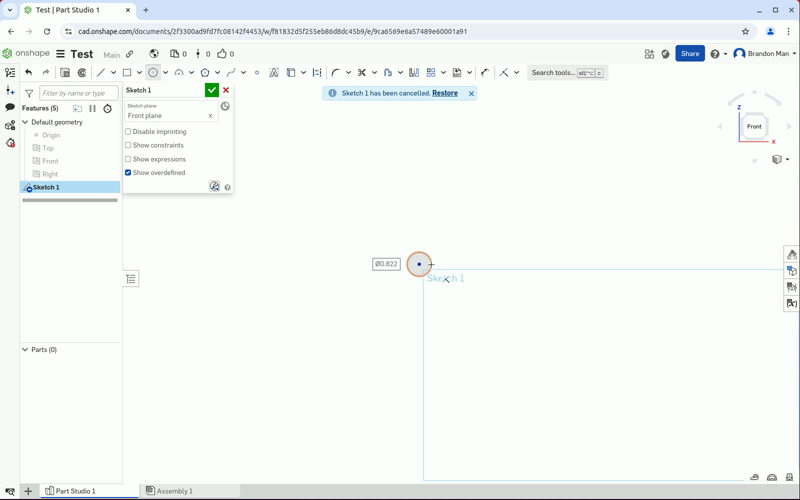
scroll(-6)
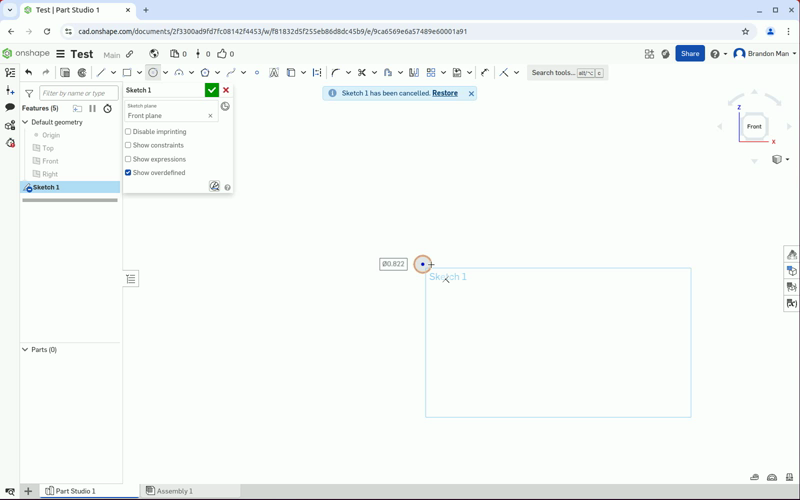
scroll(-6)
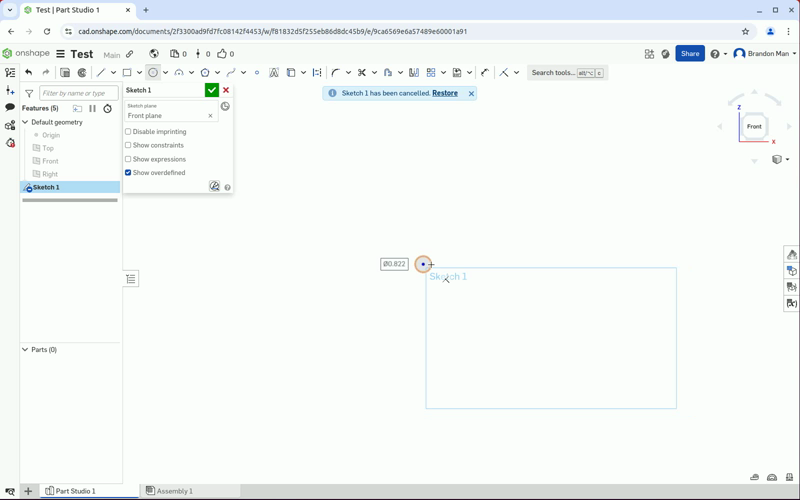
scroll(-6)
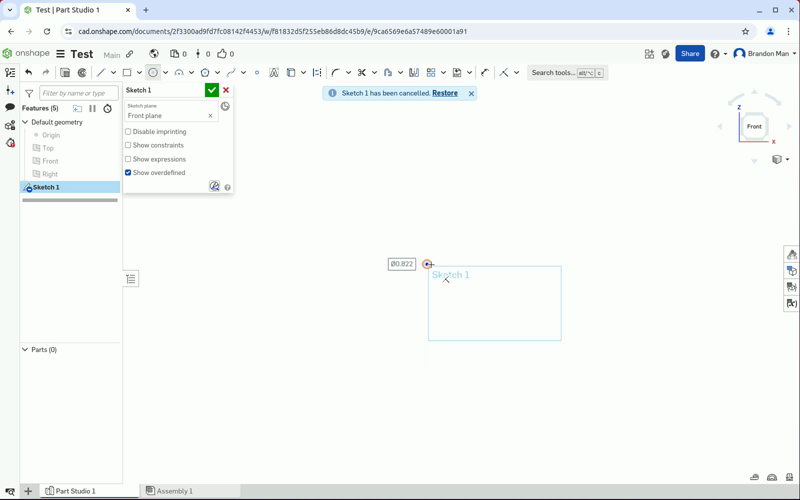
scroll(-6)
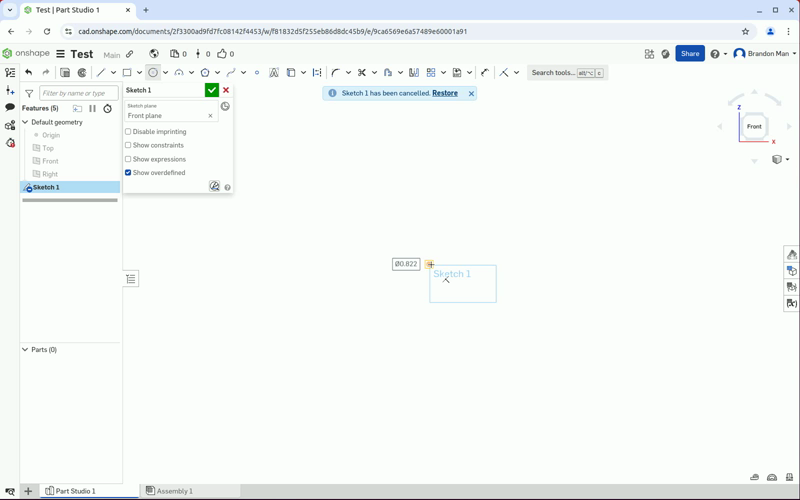
key(esc)
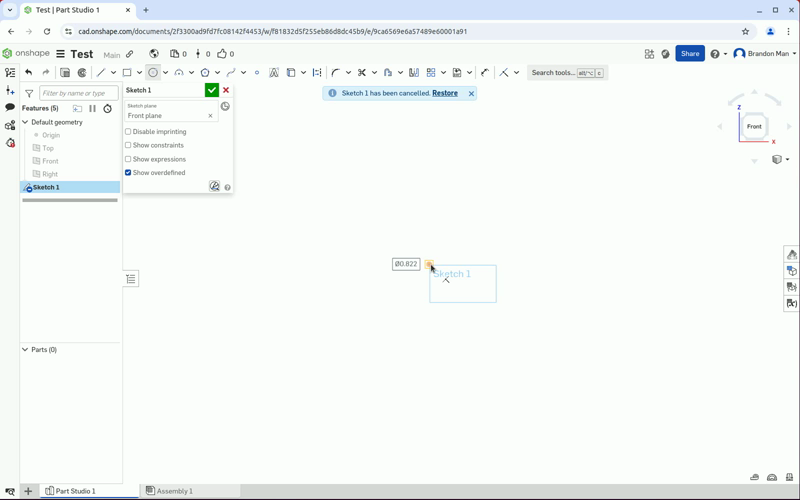
mouse_move(429, 264)
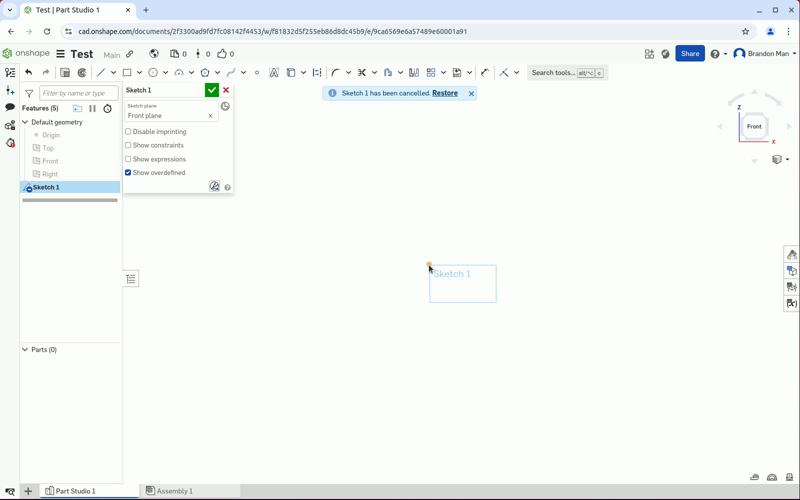
scroll(6)
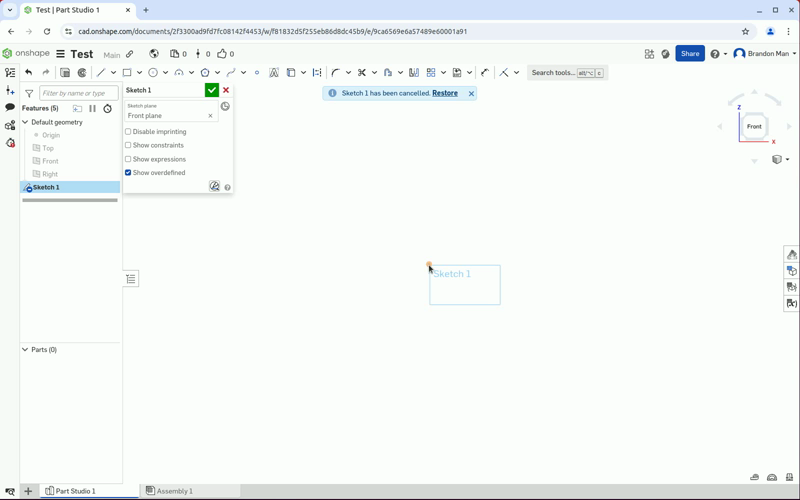
scroll(6)
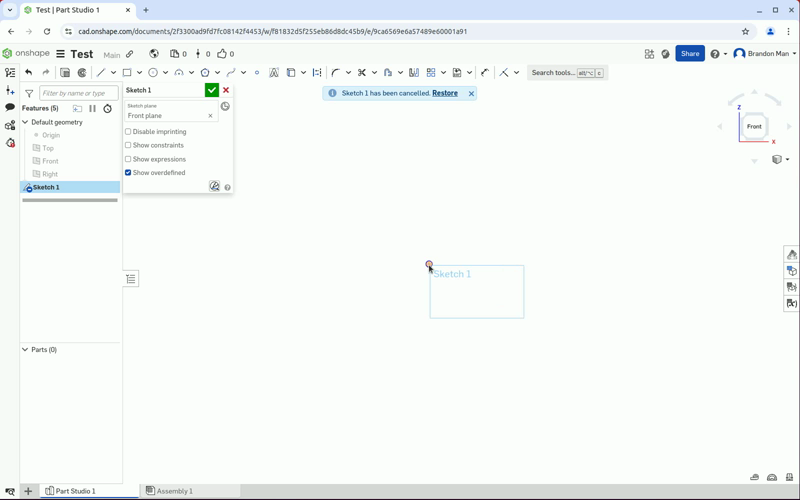
scroll(6)
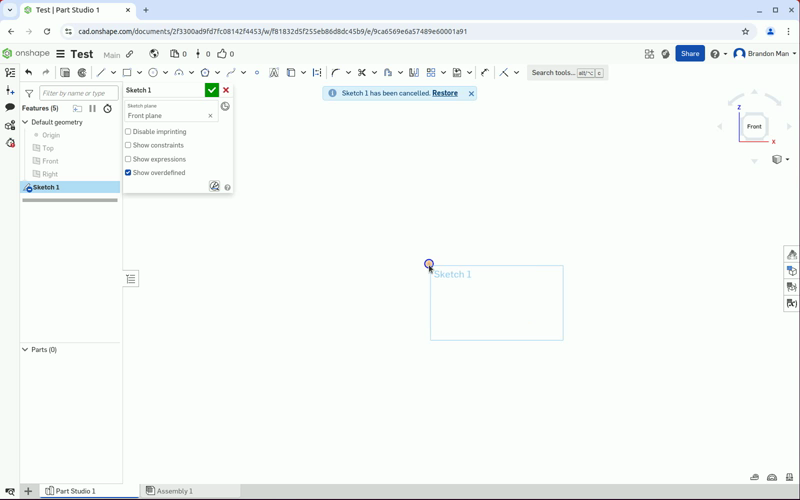
scroll(6)
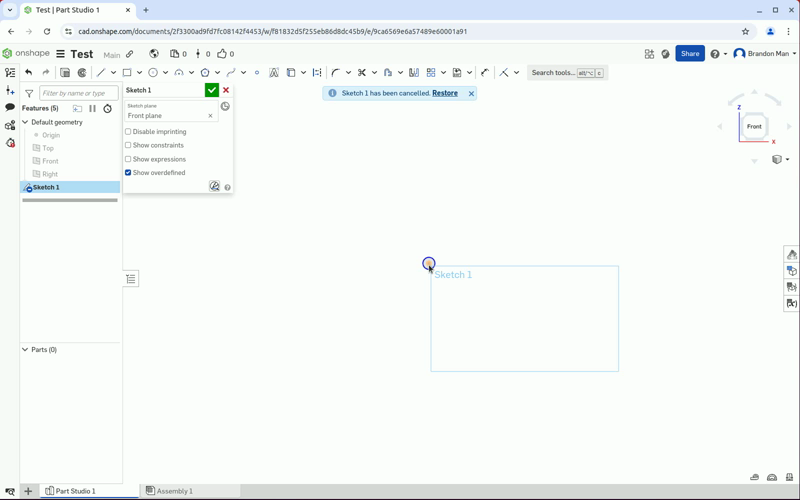
scroll(6)
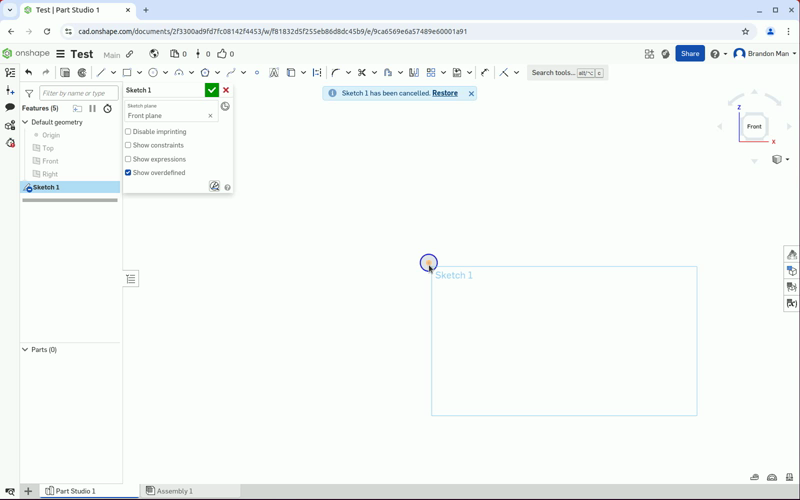
scroll(6)
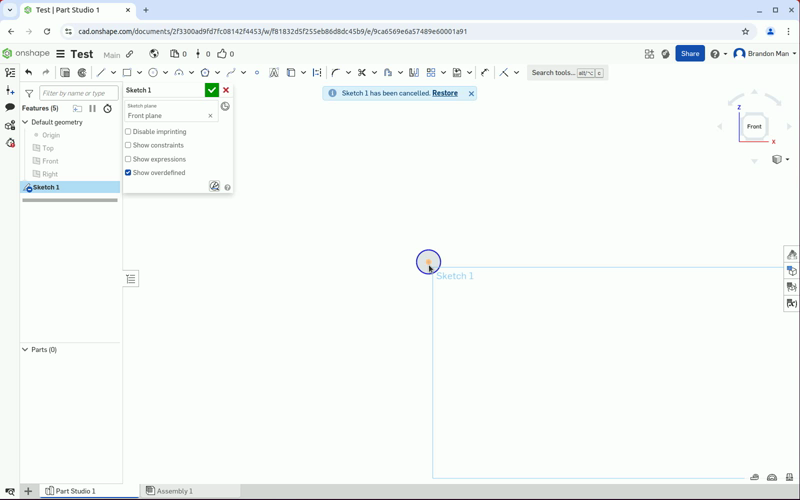
scroll(6)
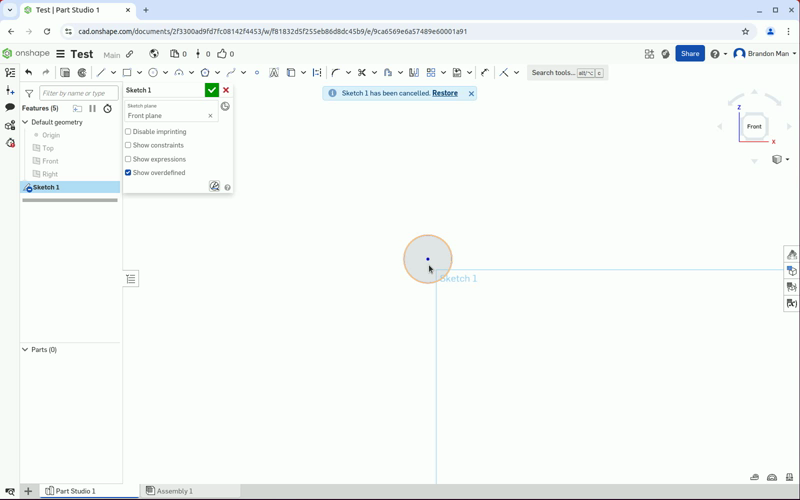
click(429, 264)
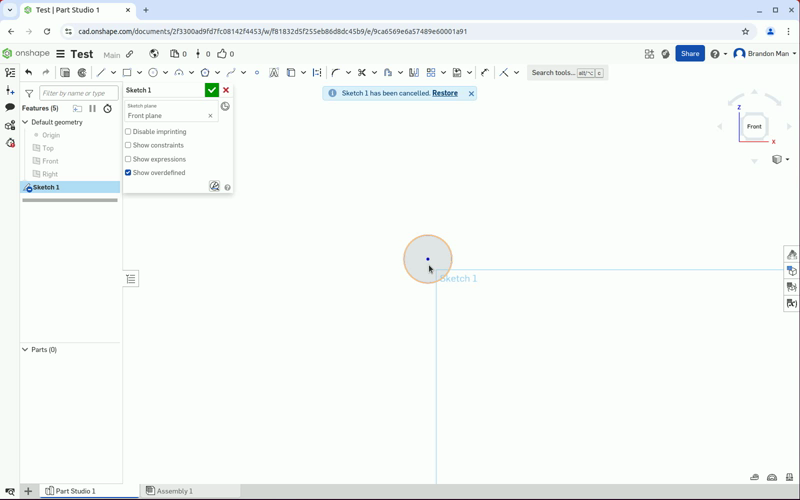
scroll(-6)
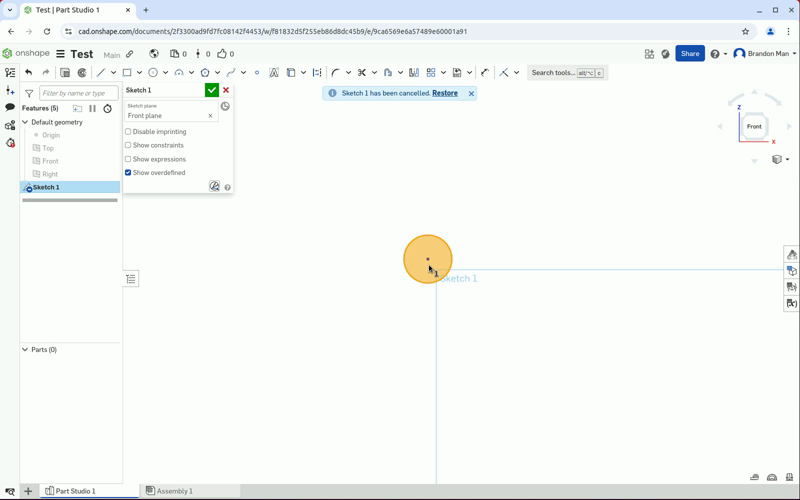
scroll(-6)
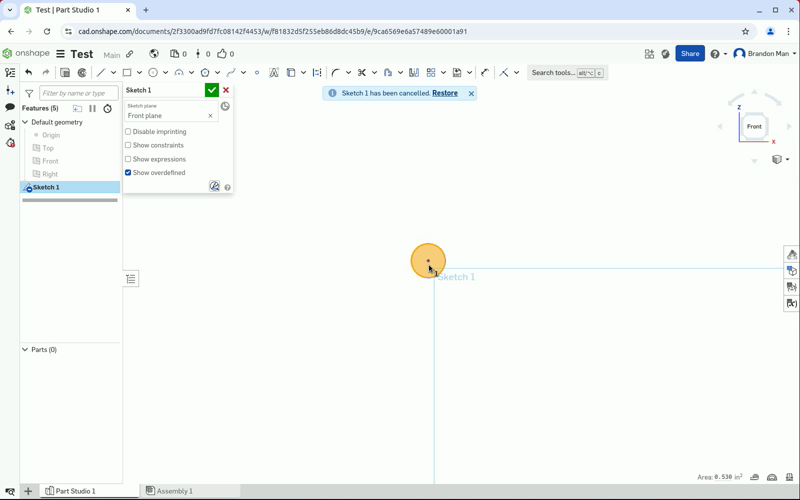
scroll(-6)
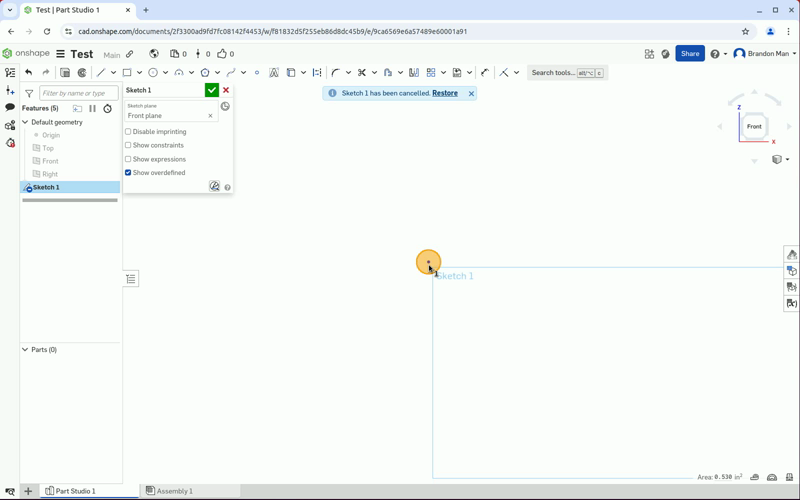
scroll(-6)
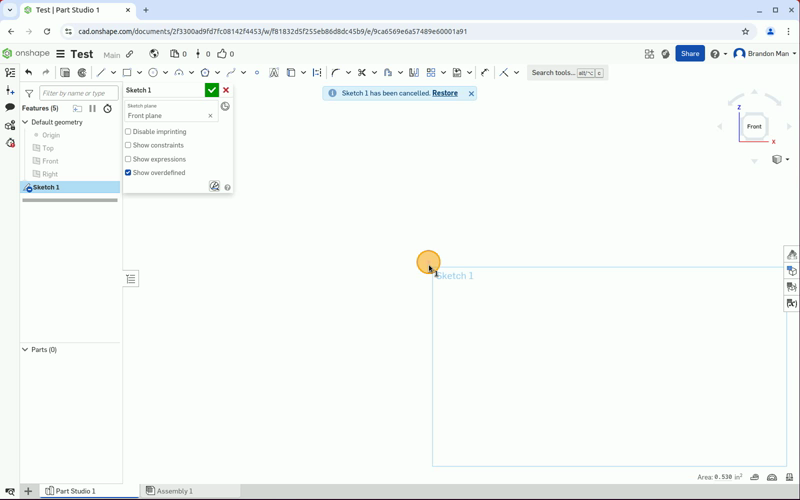
scroll(-6)
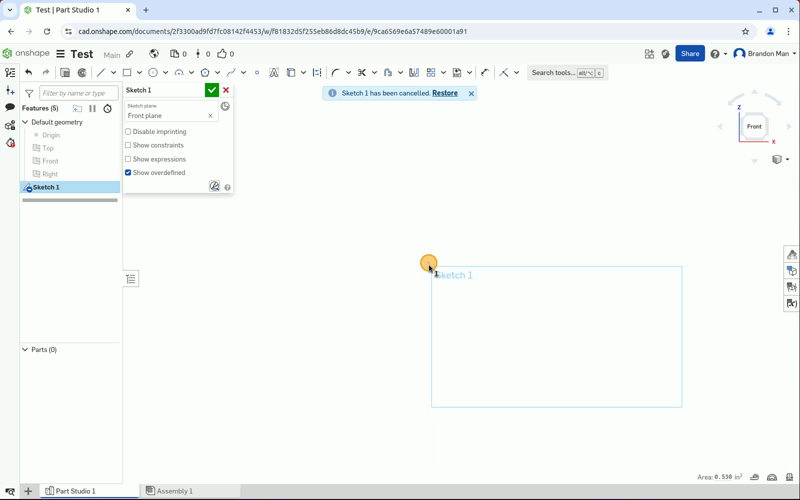
scroll(-6)
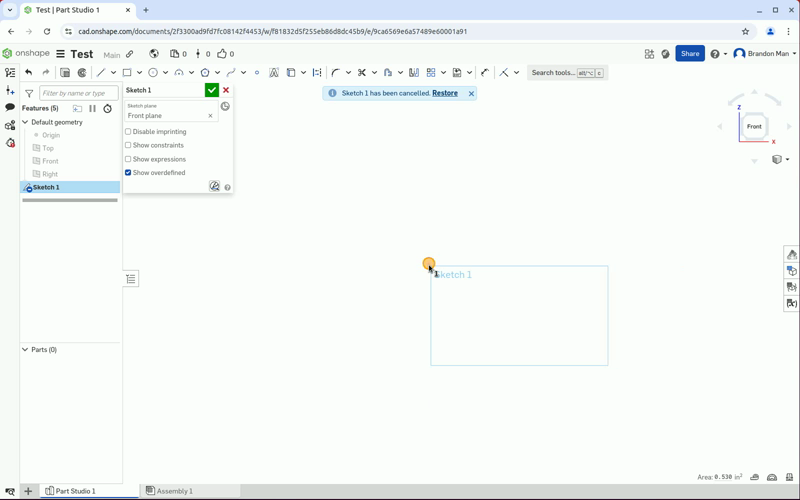
scroll(-6)
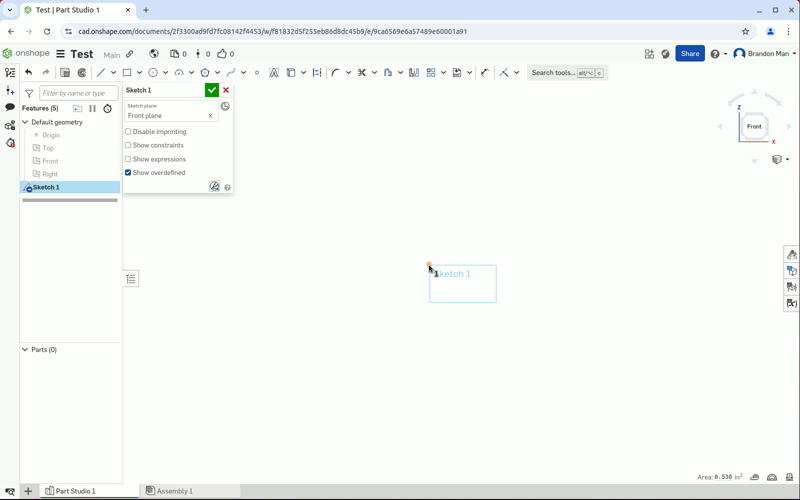
mouse_move(73, 352)
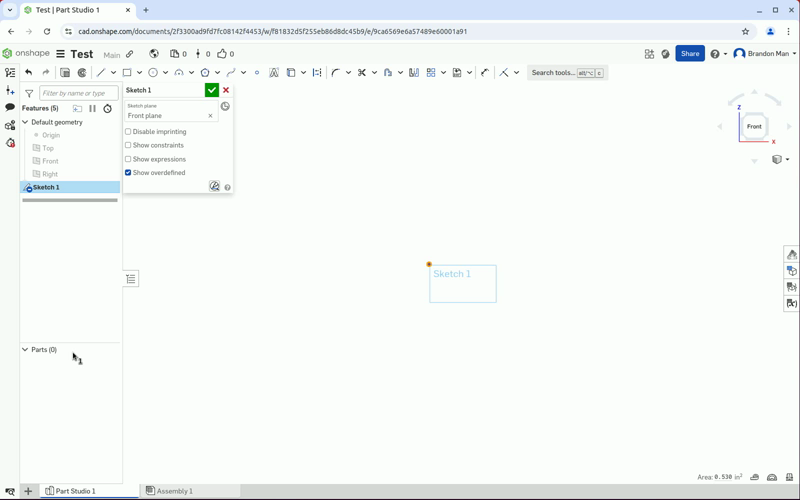
key(shift+y)
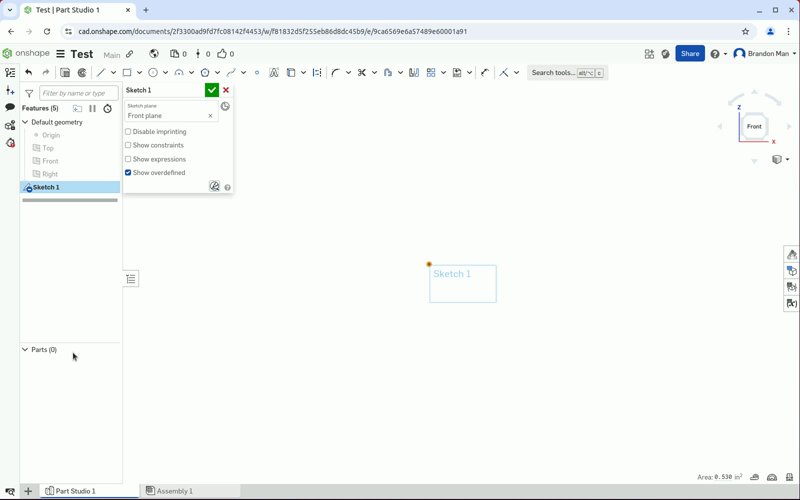
key(shift+e)
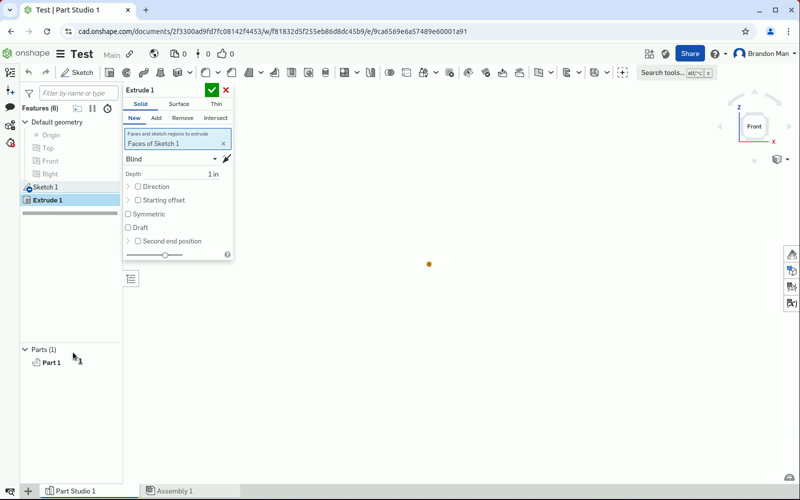
mouse_move(143, 106)
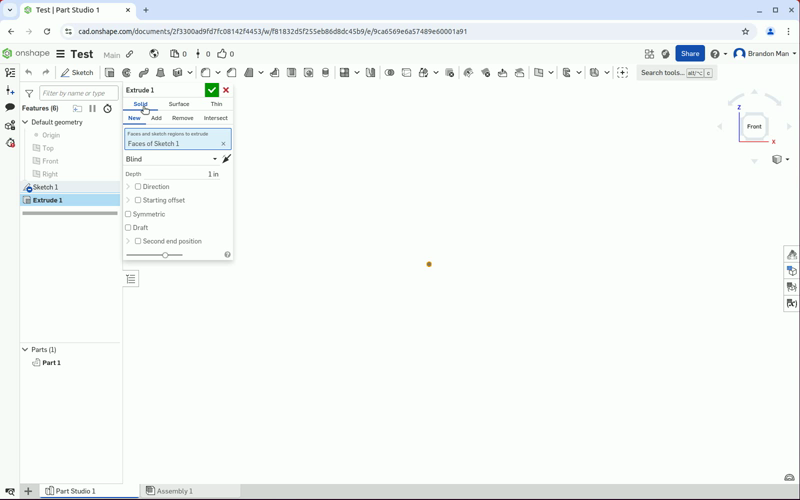
click(143, 106)
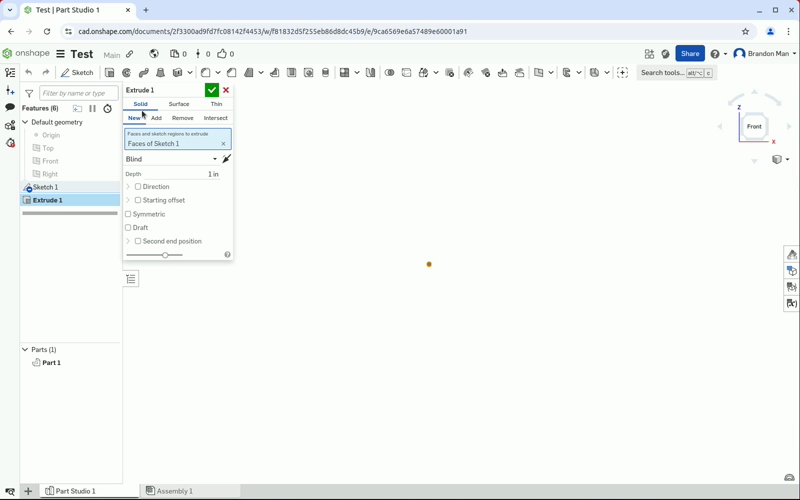
mouse_move(137, 120)
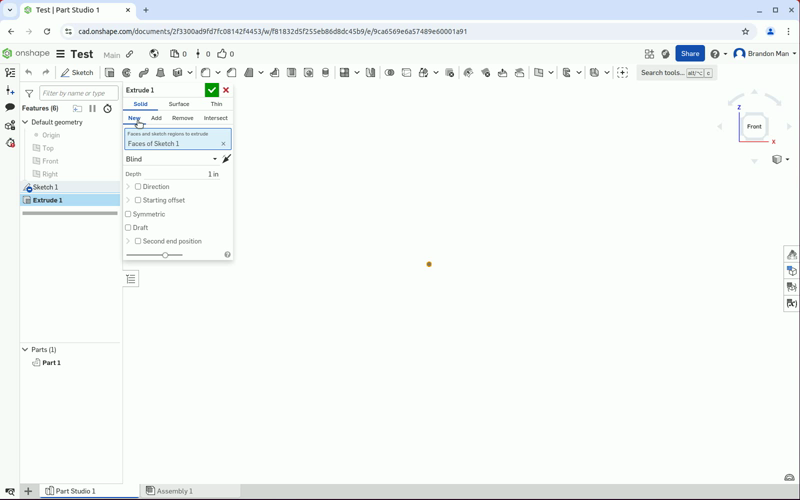
click(137, 120)
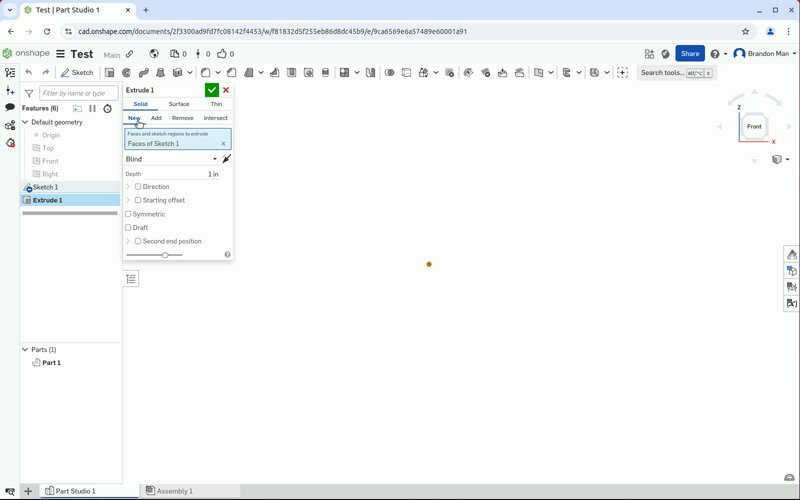
key(tab, 4)
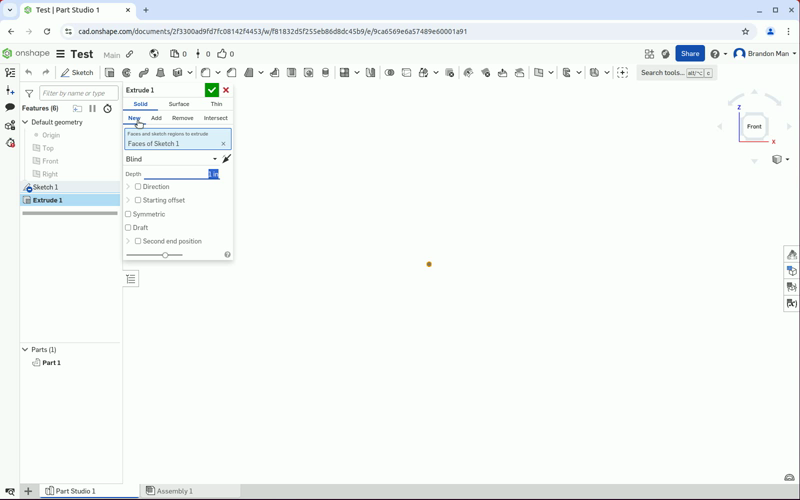
text(2.889)
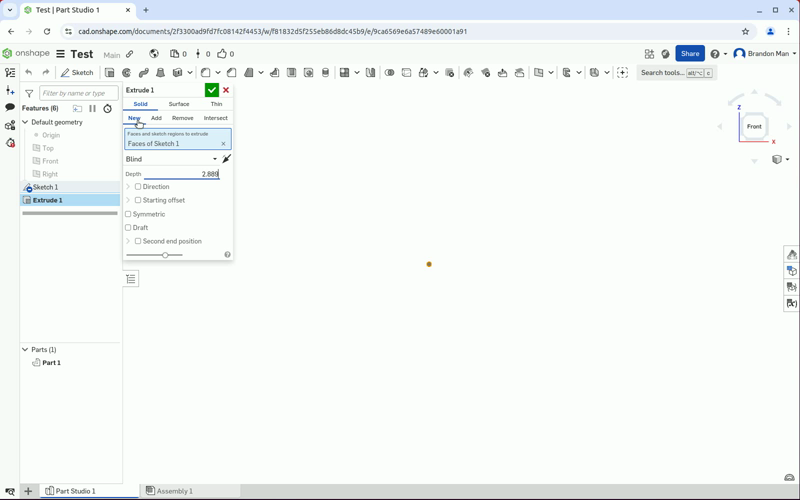
key(enter)
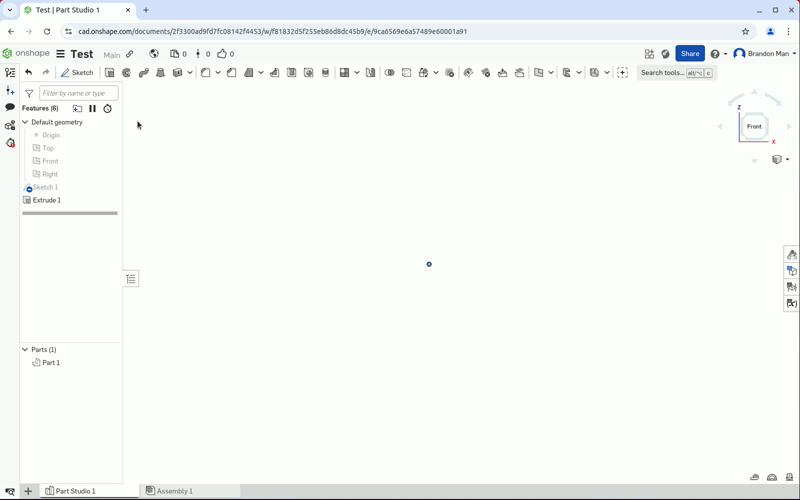
key(shift+h)
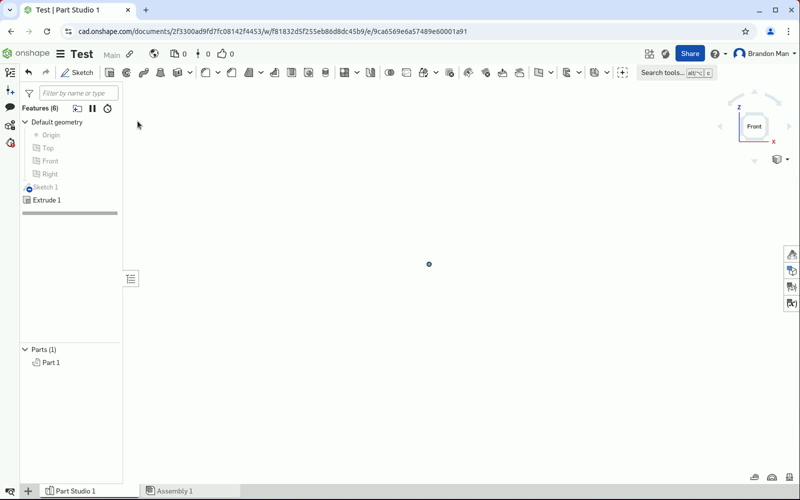
key(shift+h)
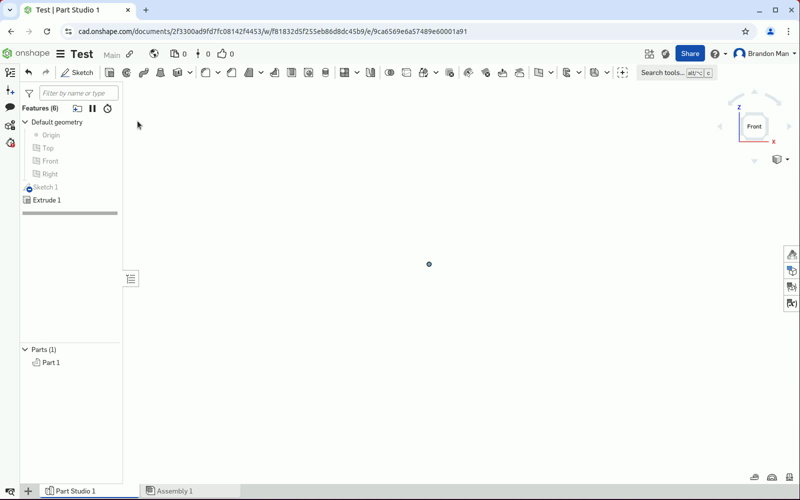
mouse_move(73, 189)
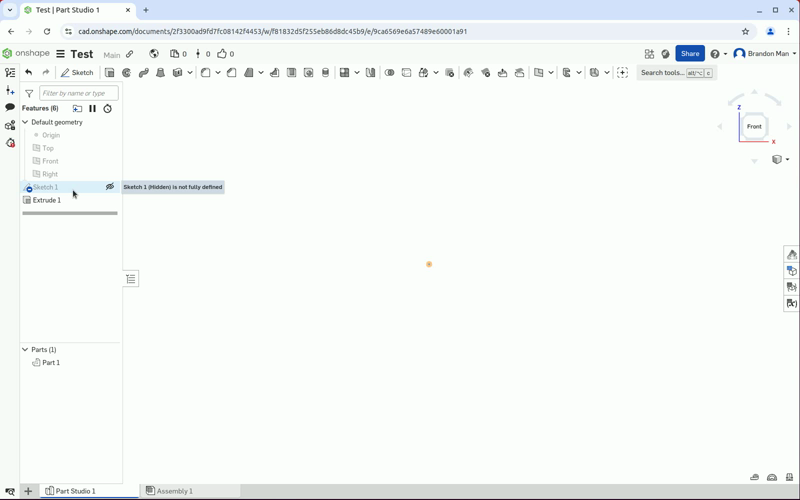
click(73, 189)
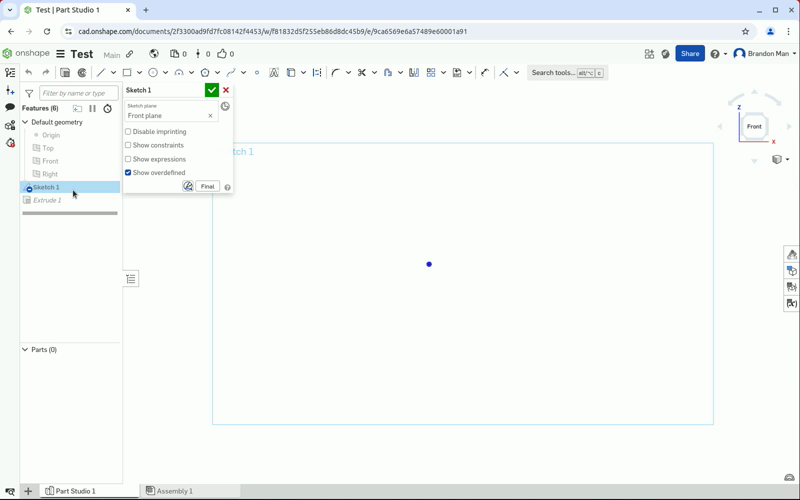
mouse_move(229, 92)
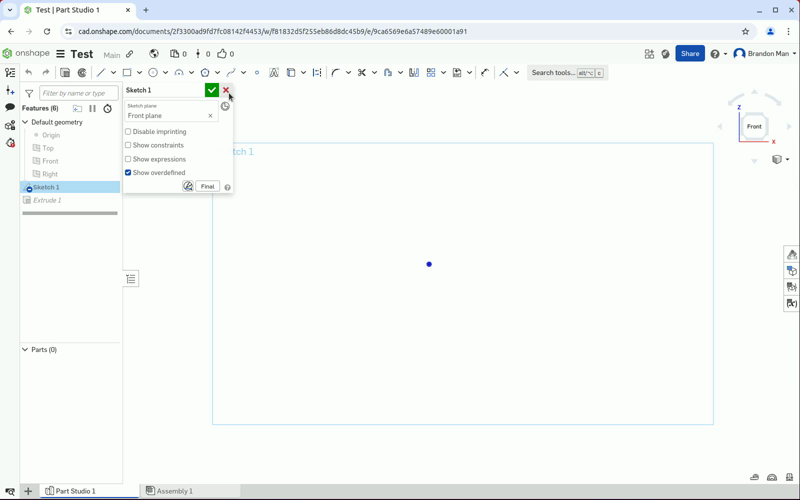
click(229, 92)
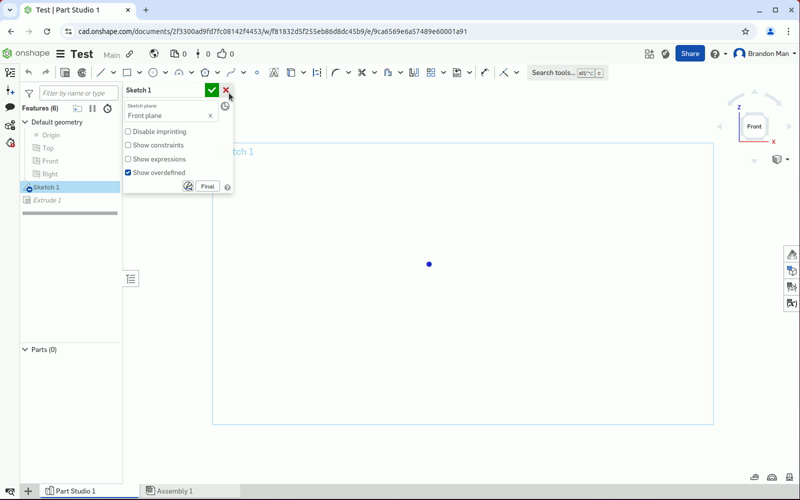
key(shift+s)
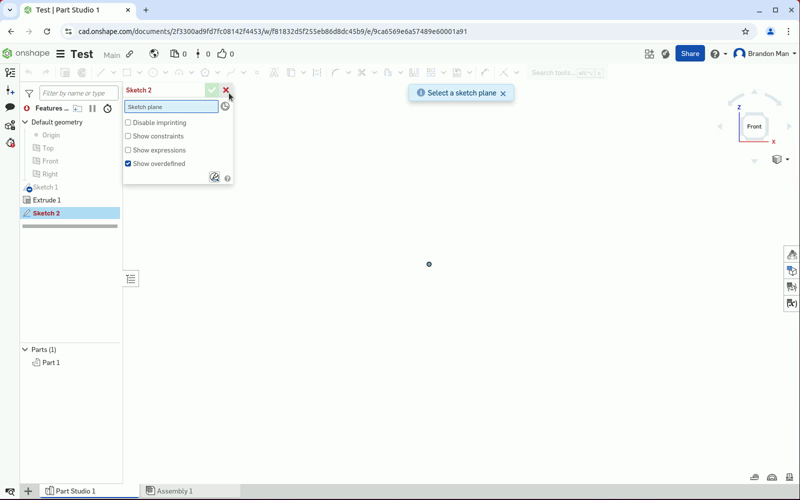
mouse_move(73, 163)
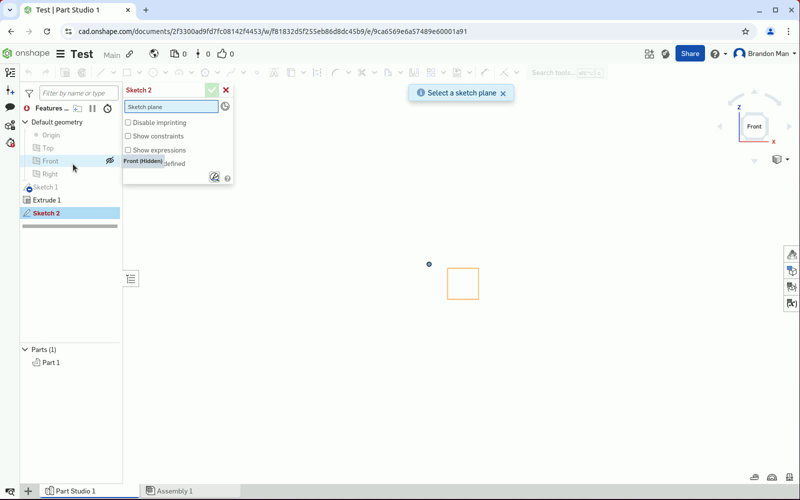
click(73, 163)
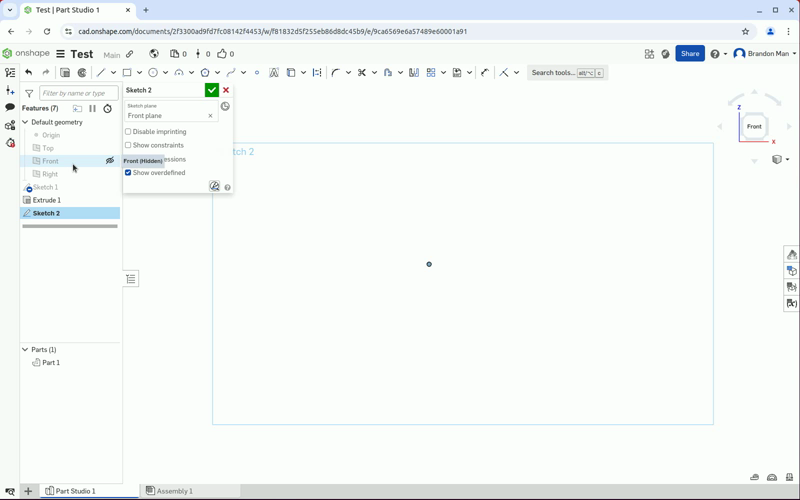
mouse_move(73, 352)
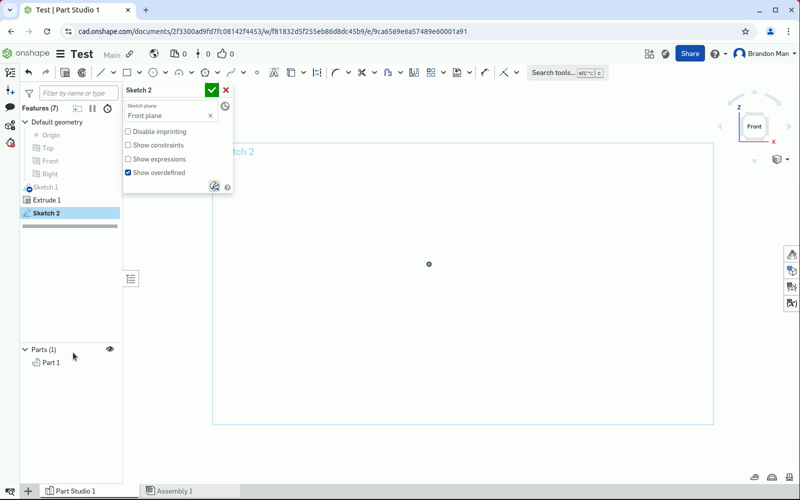
key(y)
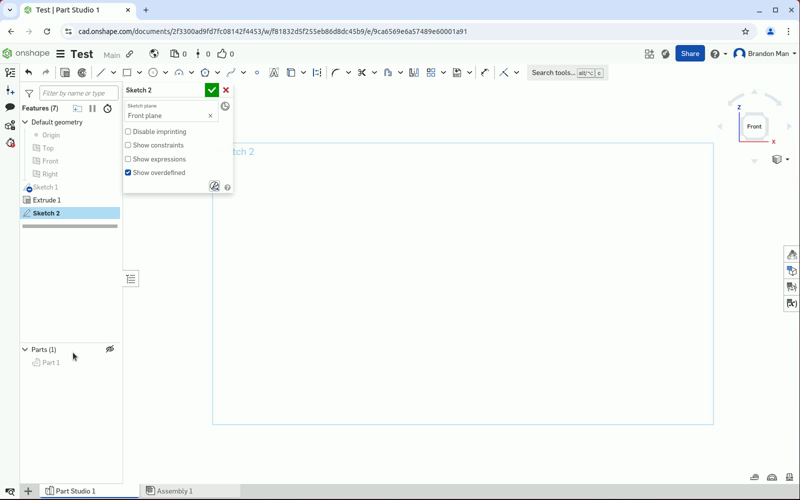
key(c)
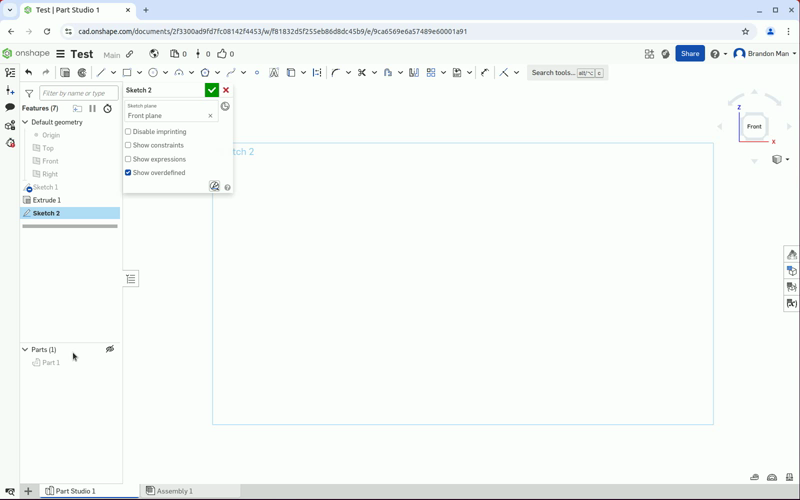
key_down(shift)
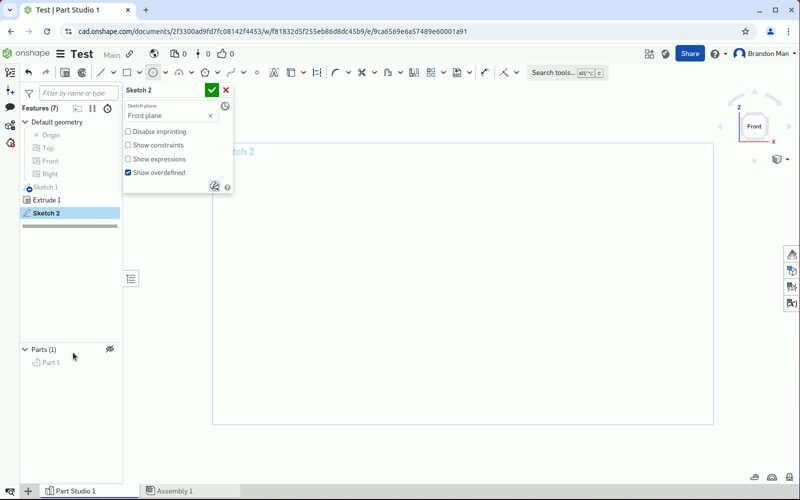
mouse_move(405, 298)
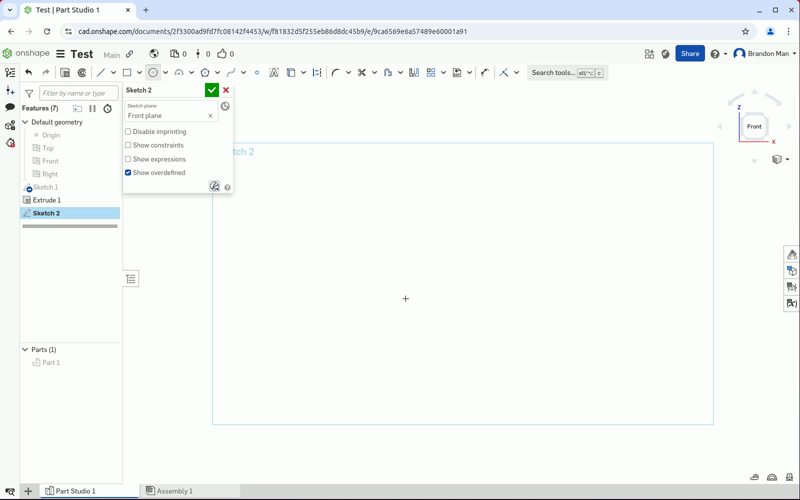
click(405, 298)
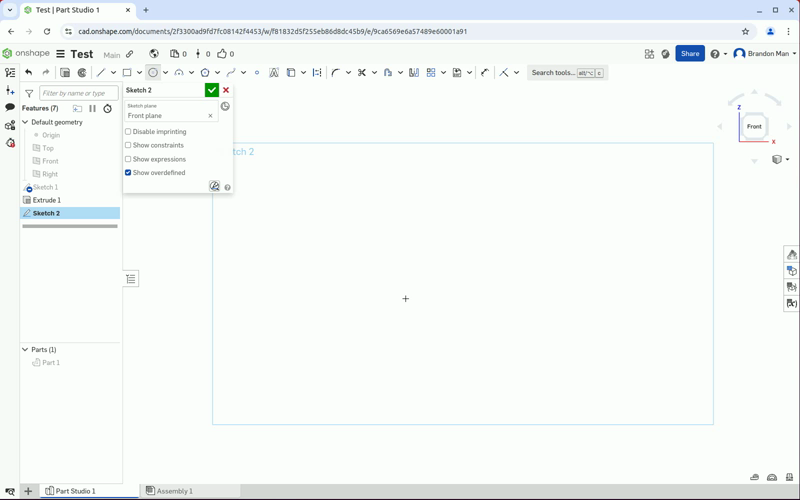
key_up(shift)
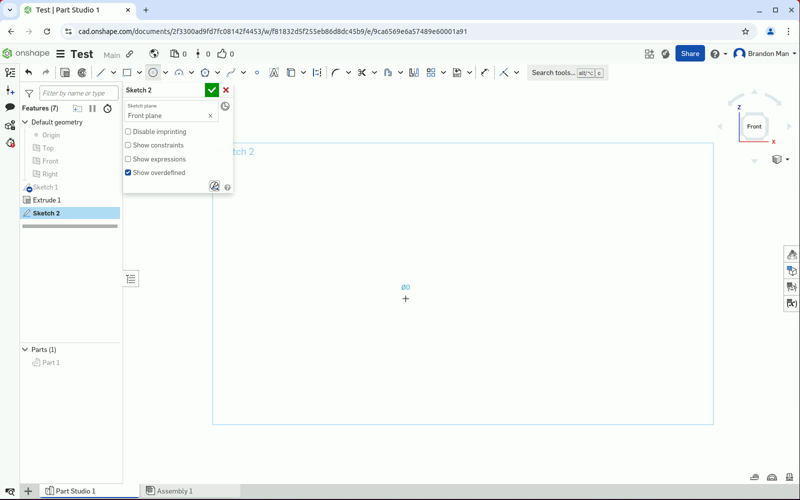
mouse_move(407, 298)
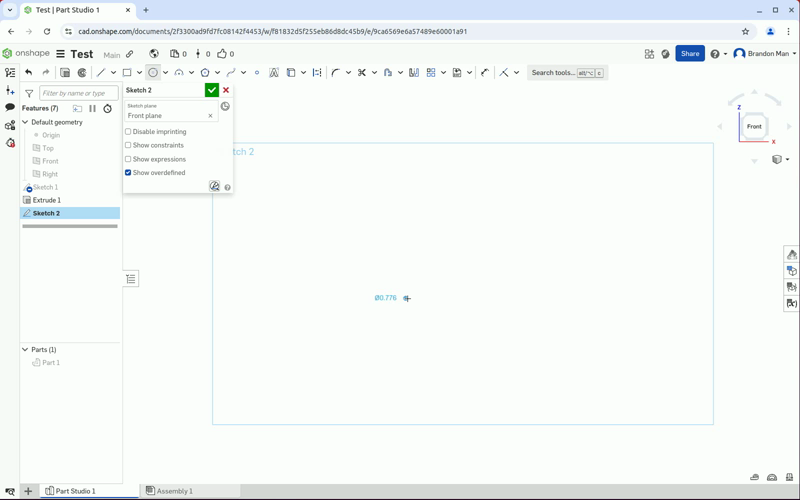
scroll(6)
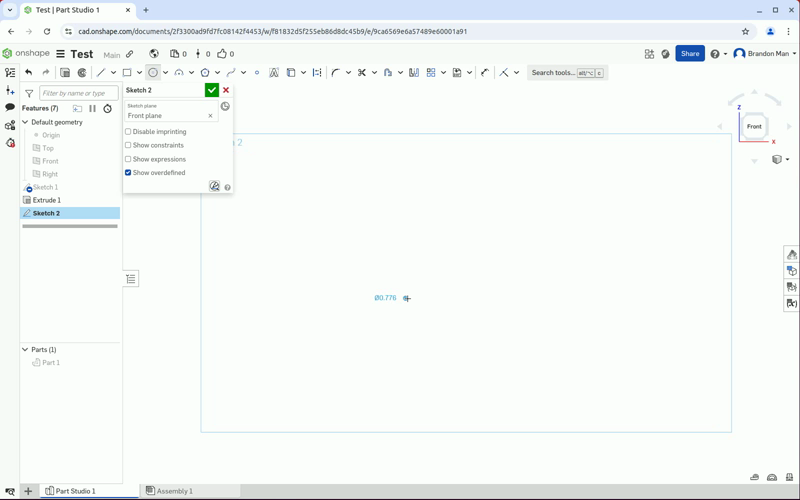
scroll(6)
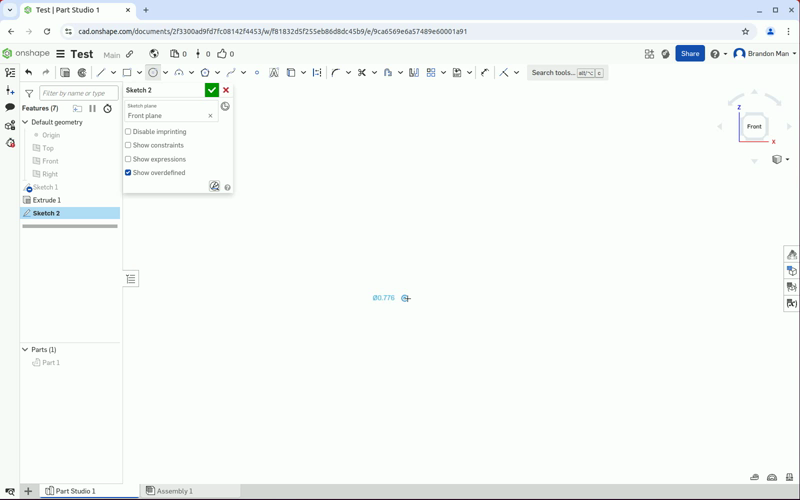
scroll(6)
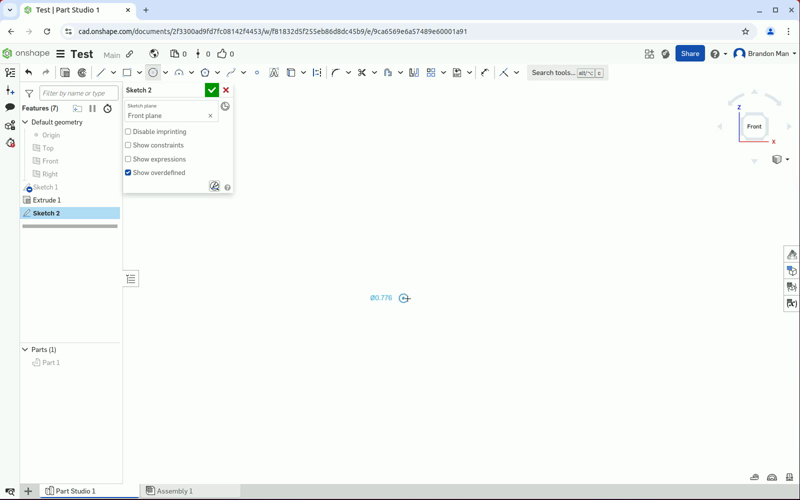
scroll(6)
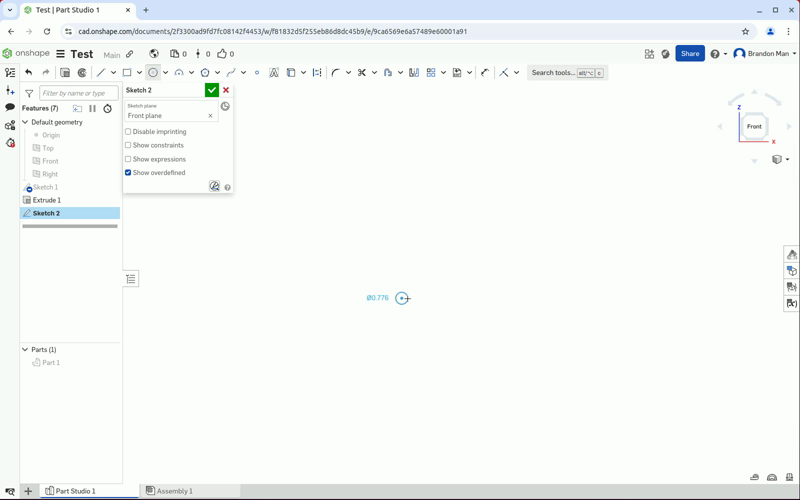
scroll(6)
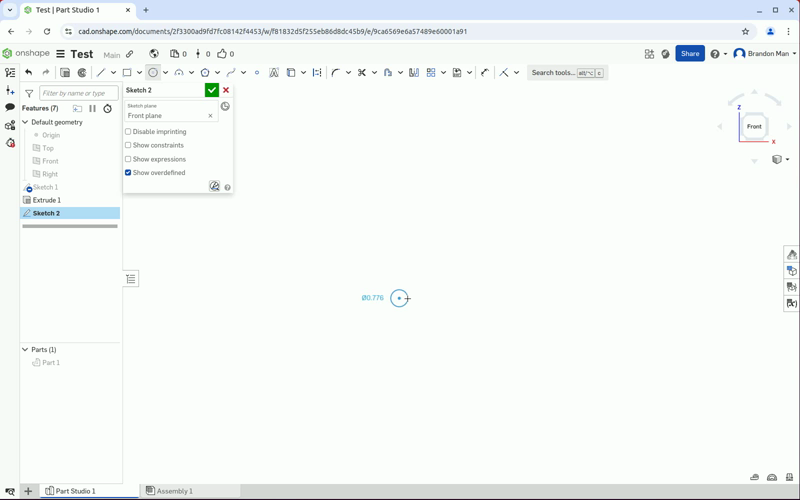
scroll(6)
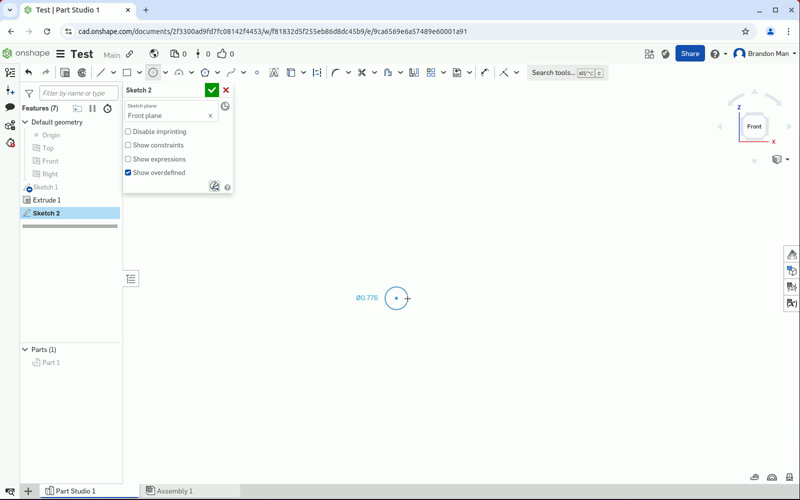
scroll(6)
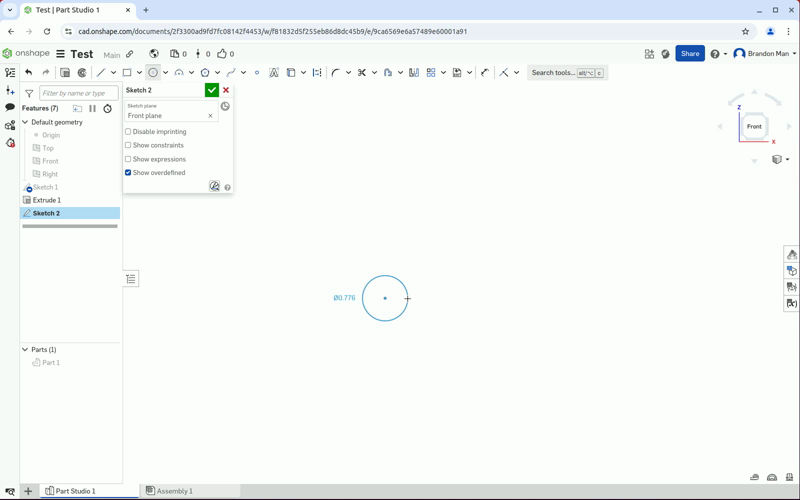
click(407, 298)
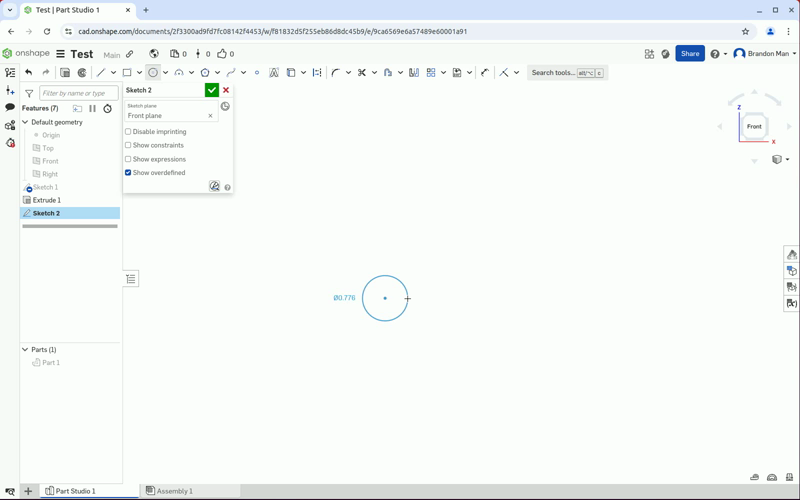
scroll(-6)
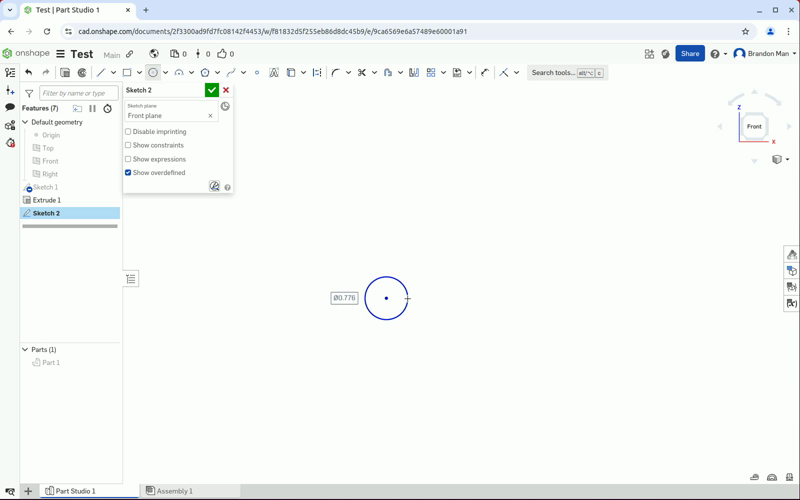
scroll(-6)
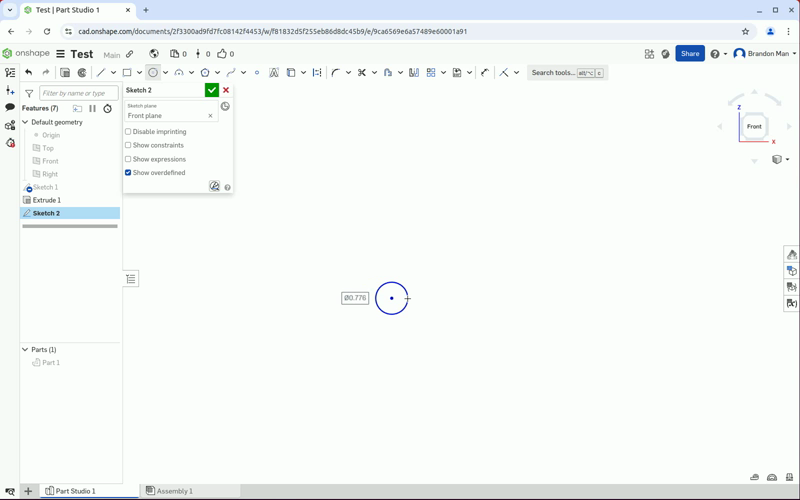
scroll(-6)
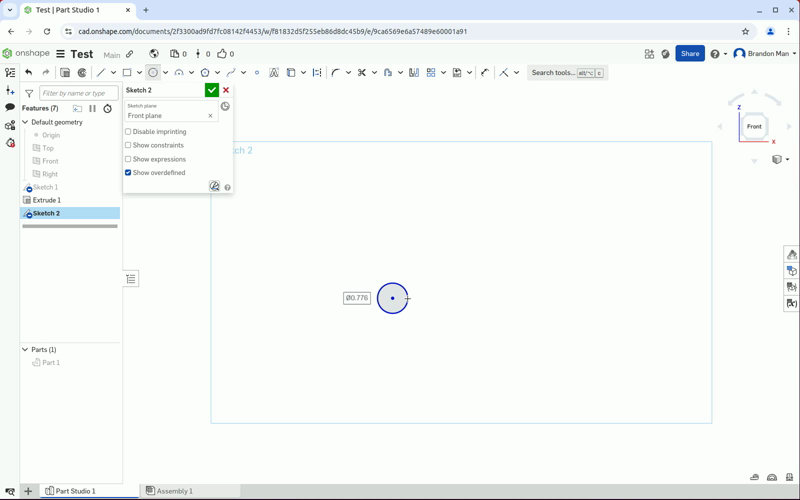
scroll(-6)
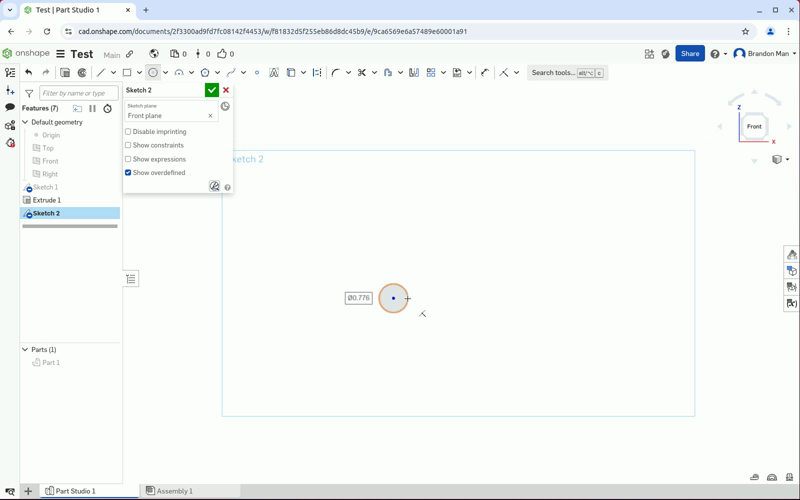
scroll(-6)
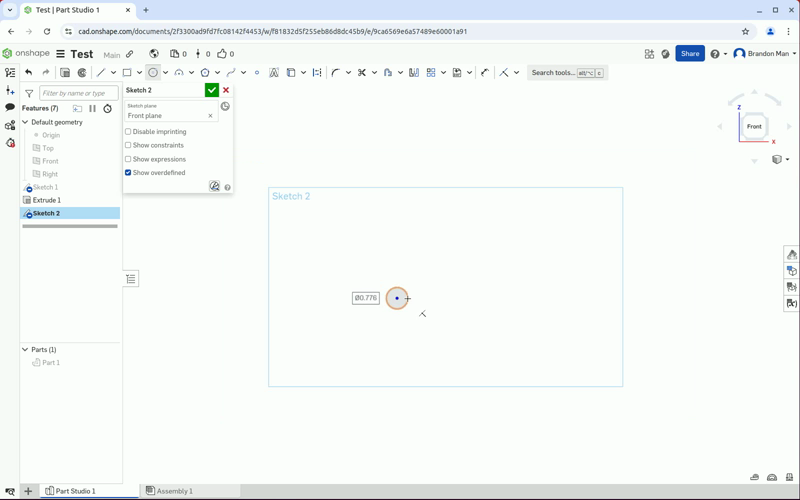
scroll(-6)
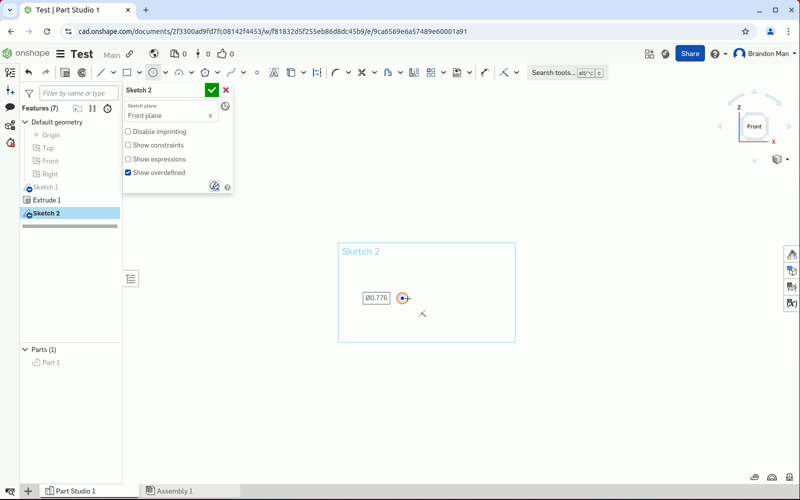
scroll(-6)
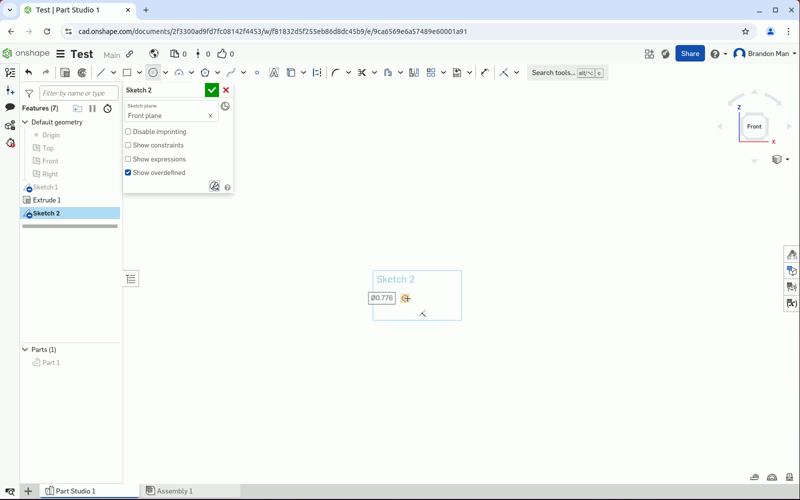
key(esc)
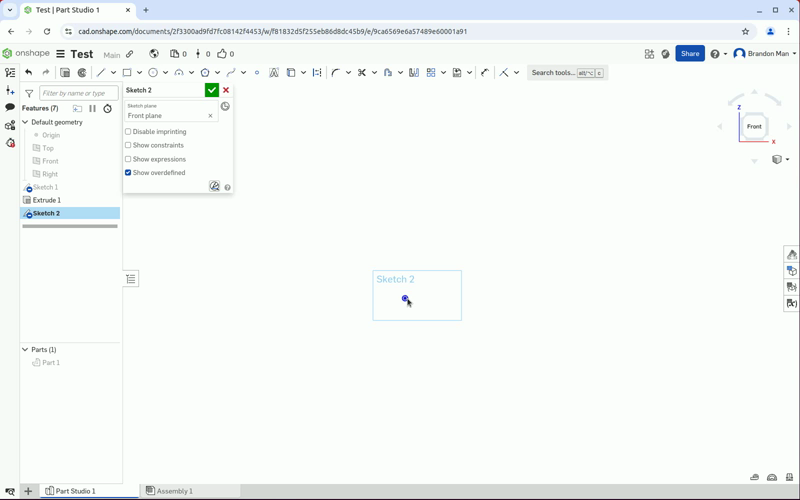
mouse_move(406, 299)
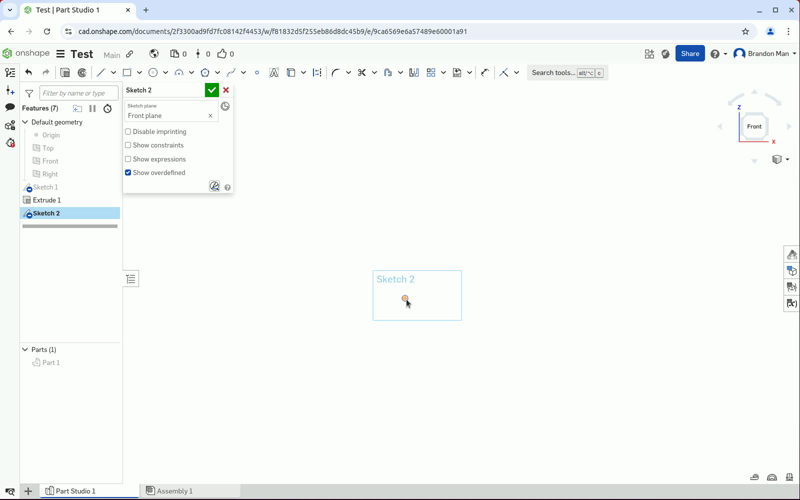
scroll(6)
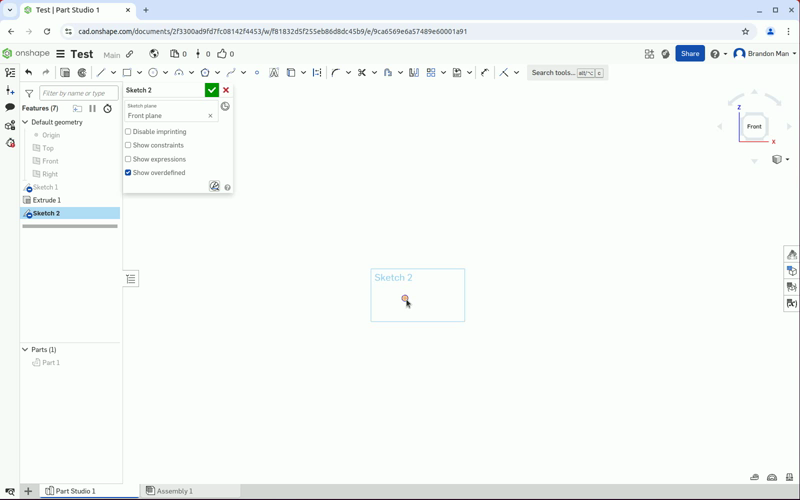
scroll(6)
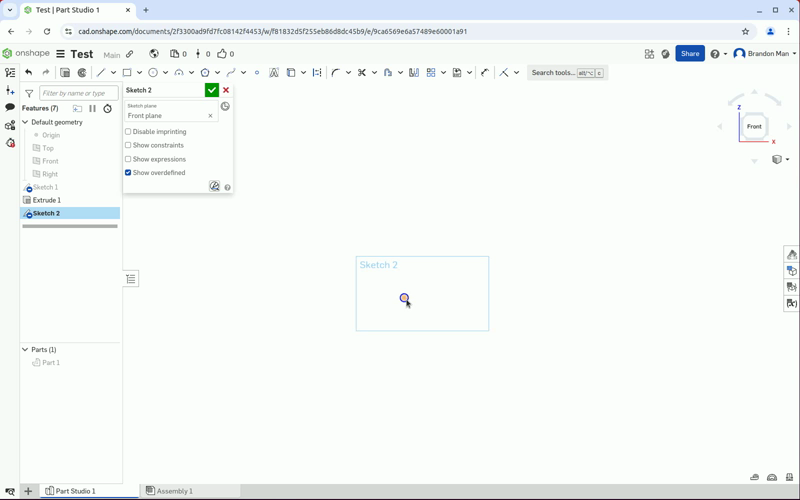
scroll(6)
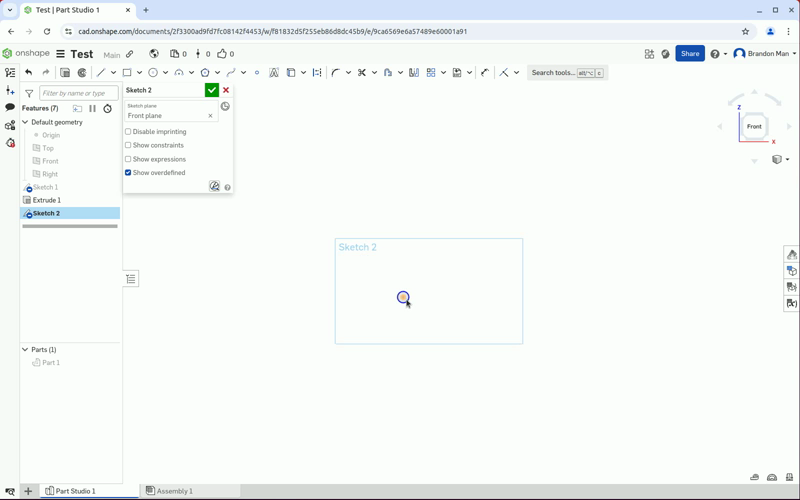
scroll(6)
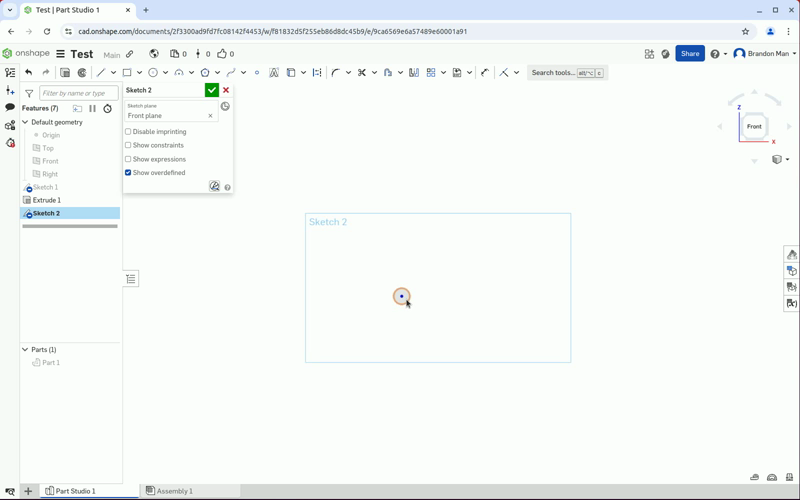
scroll(6)
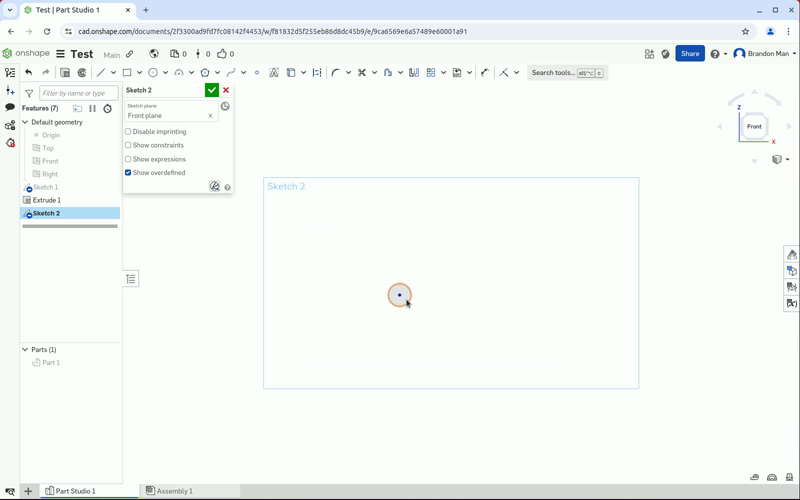
scroll(6)
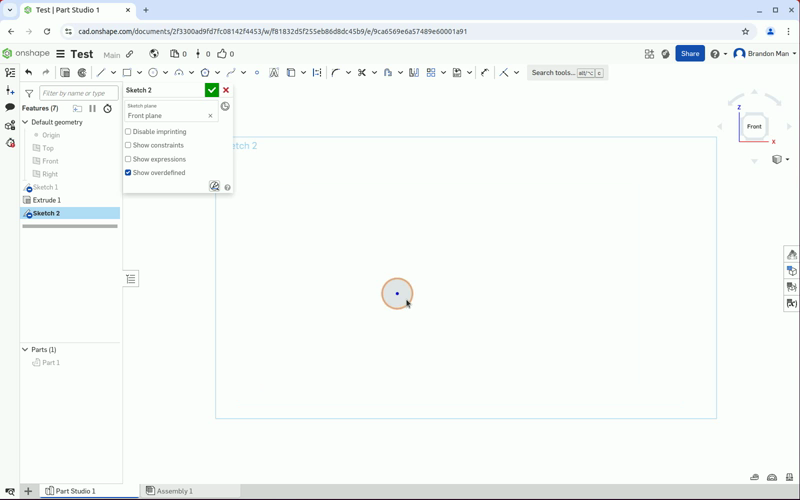
scroll(6)
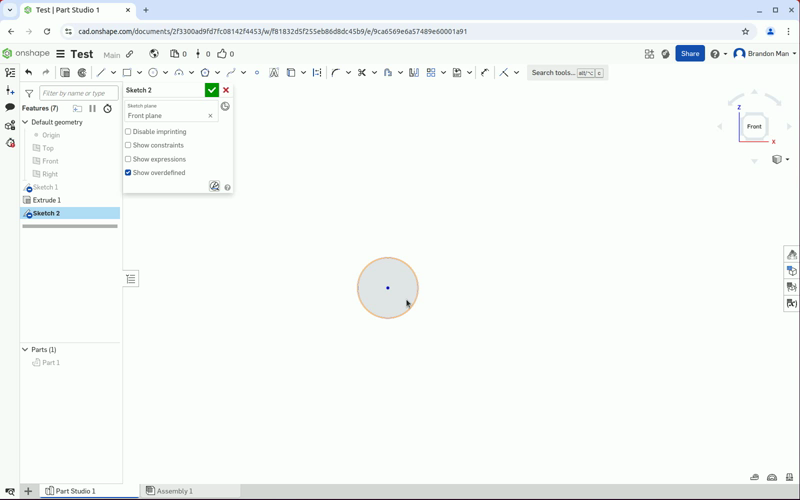
click(406, 299)
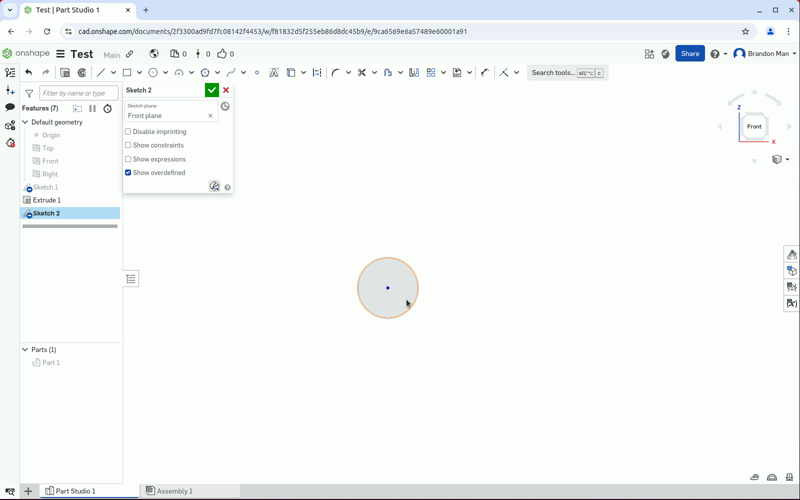
scroll(-6)
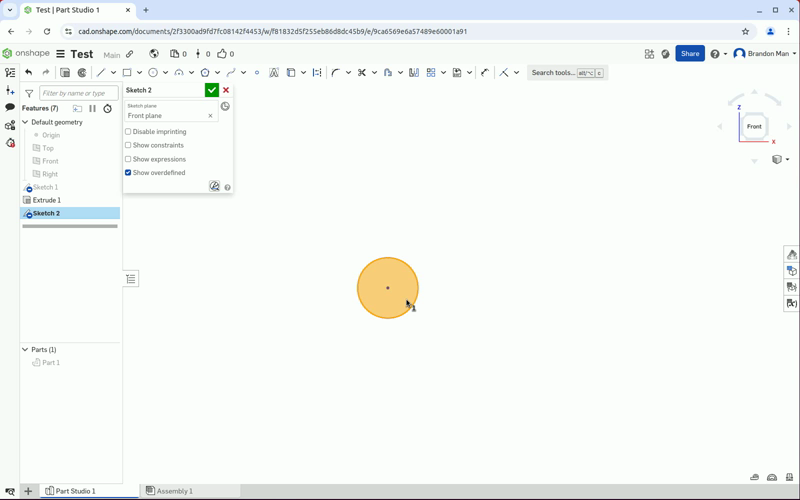
scroll(-6)
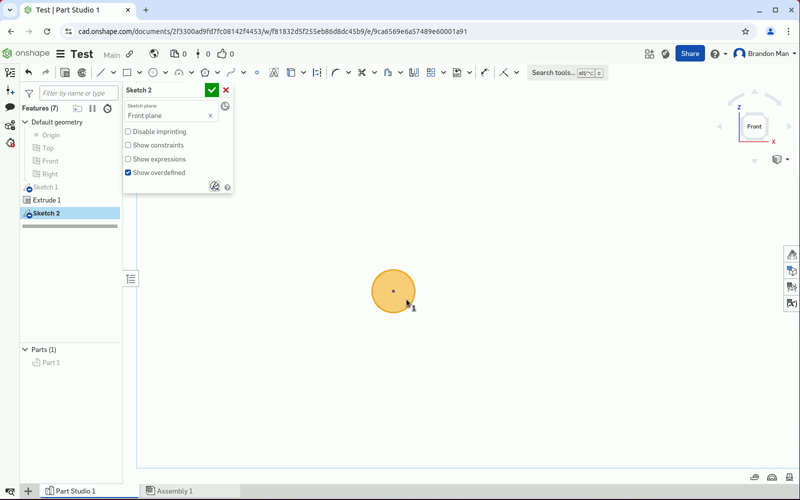
scroll(-6)
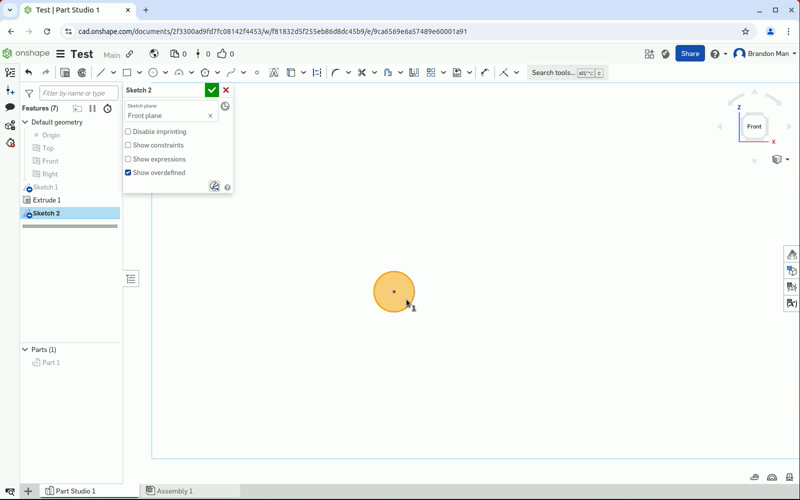
scroll(-6)
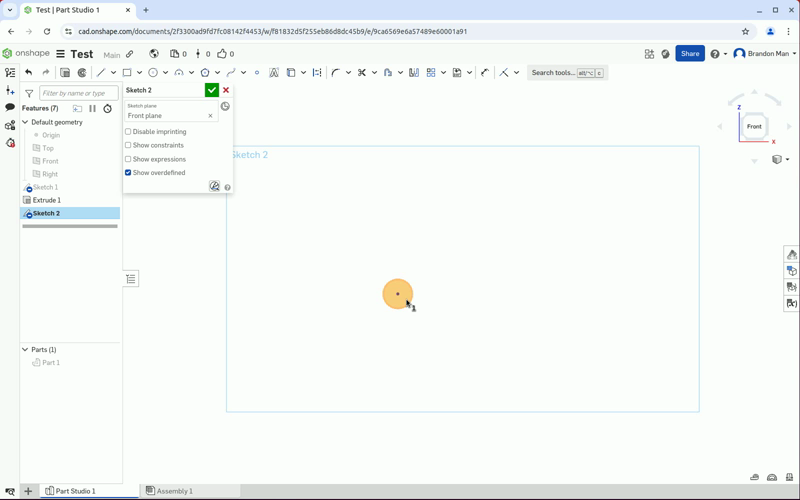
scroll(-6)
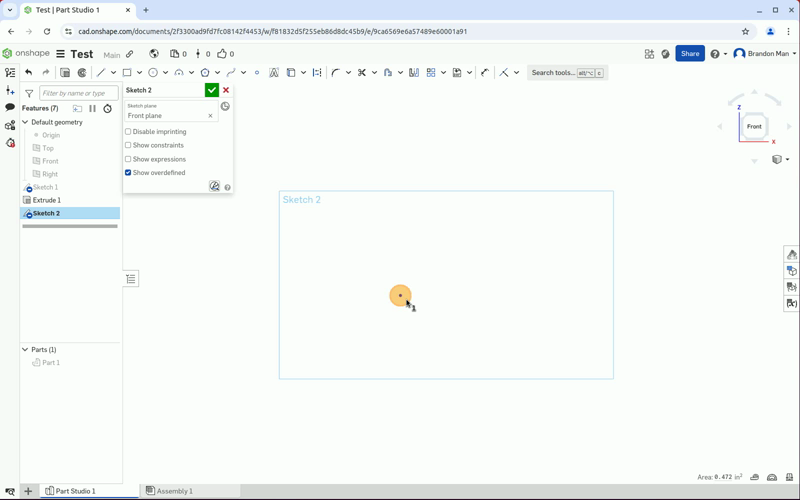
scroll(-6)
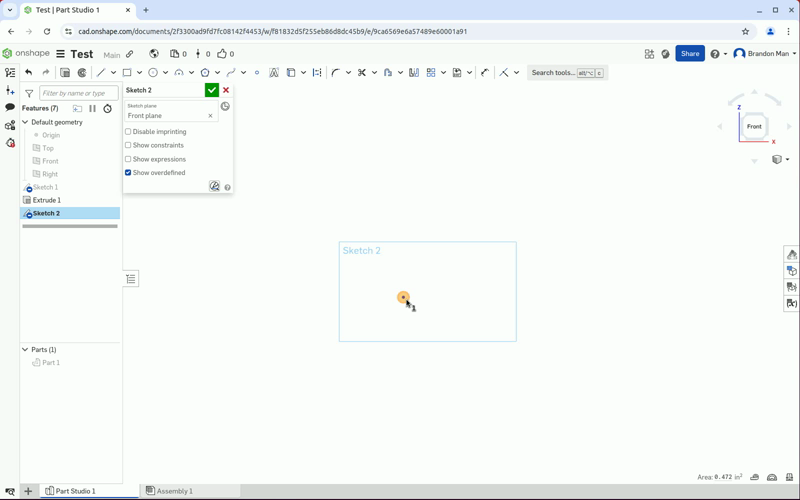
scroll(-6)
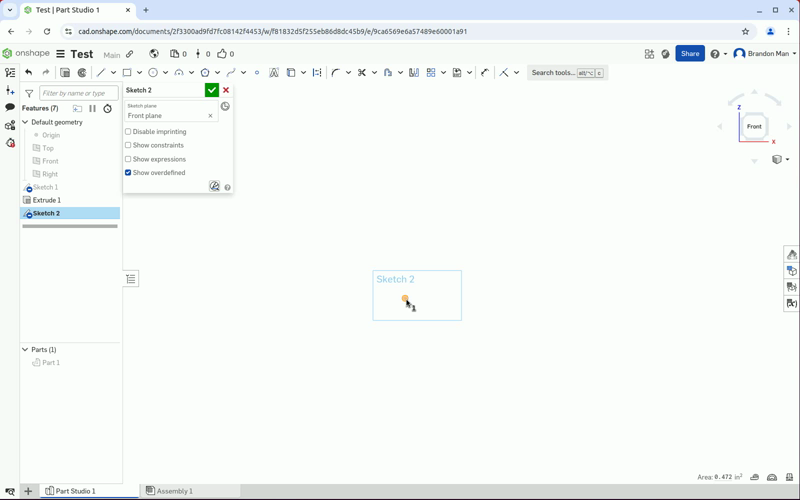
mouse_move(73, 352)
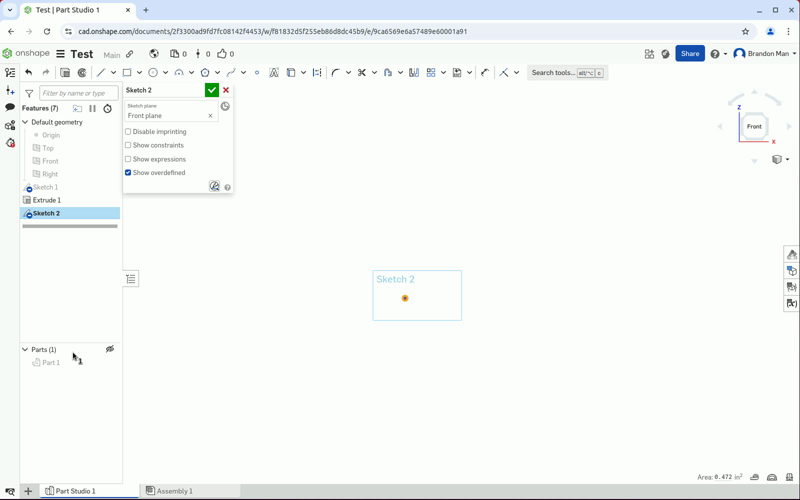
key(shift+y)
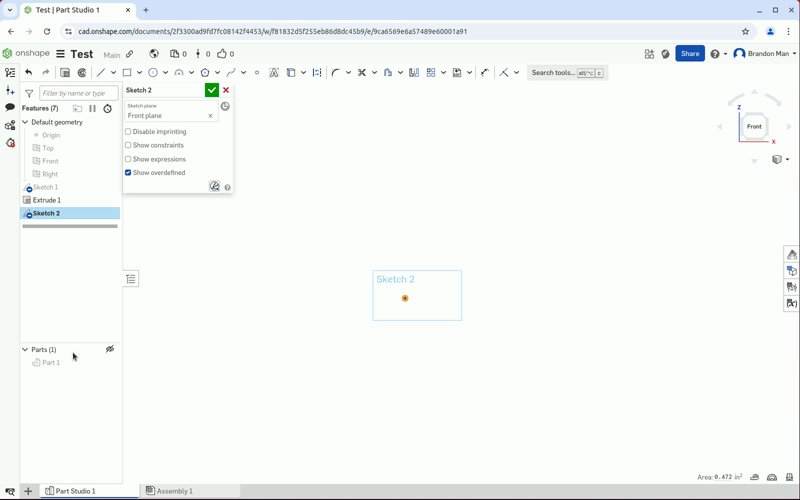
key(shift+e)
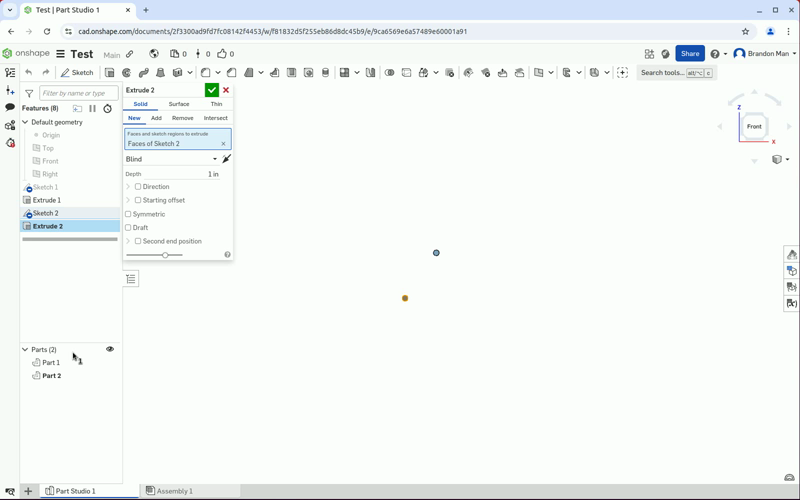
mouse_move(143, 106)
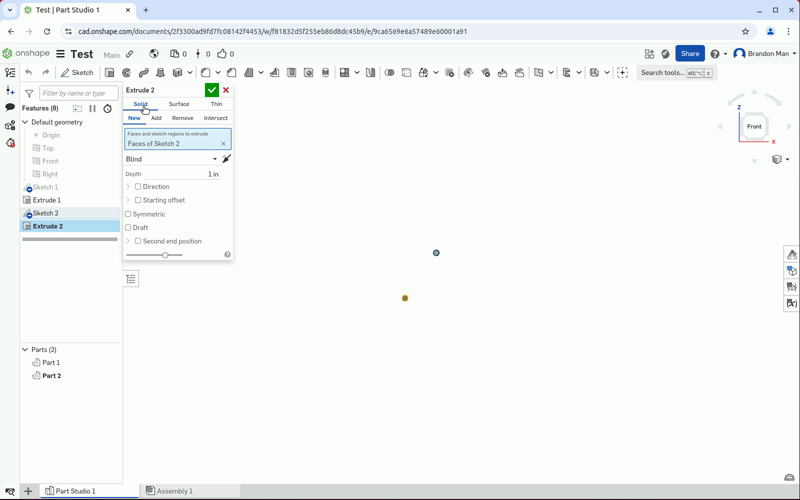
click(143, 106)
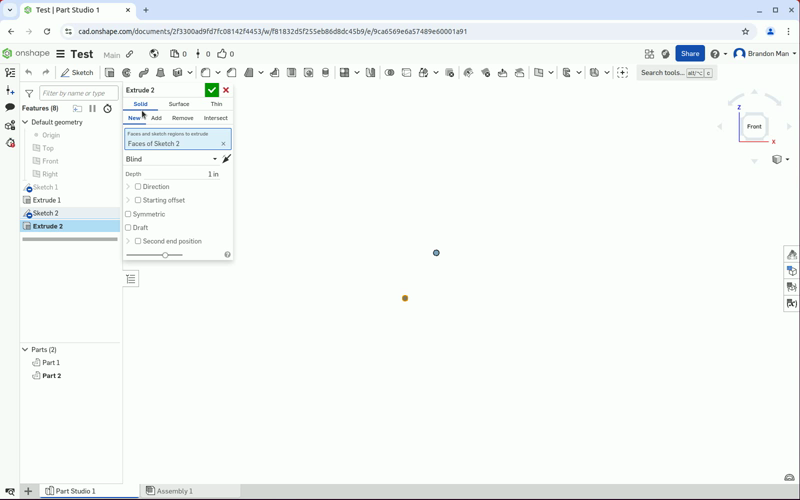
mouse_move(137, 120)
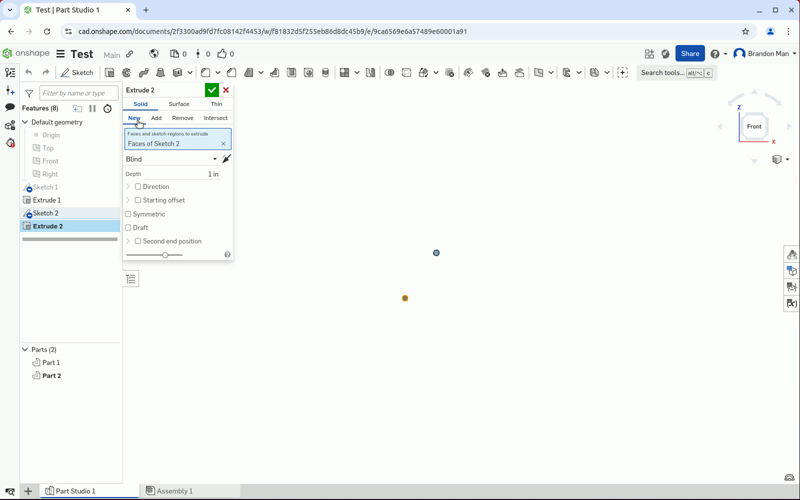
click(137, 120)
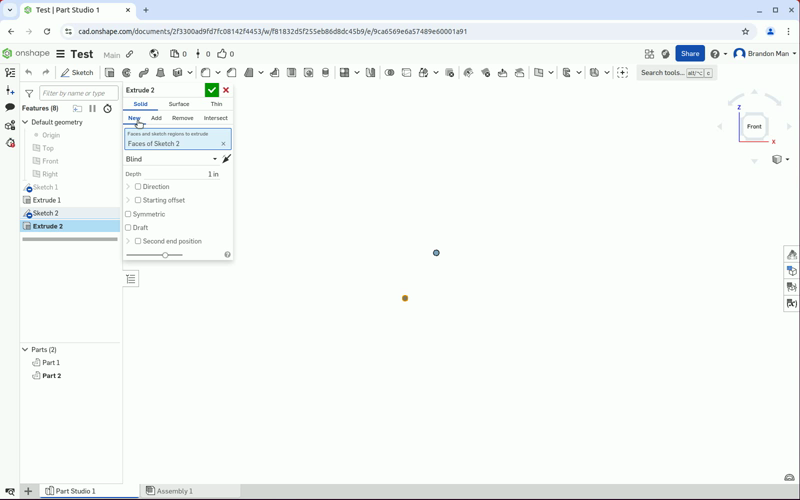
key(tab, 4)
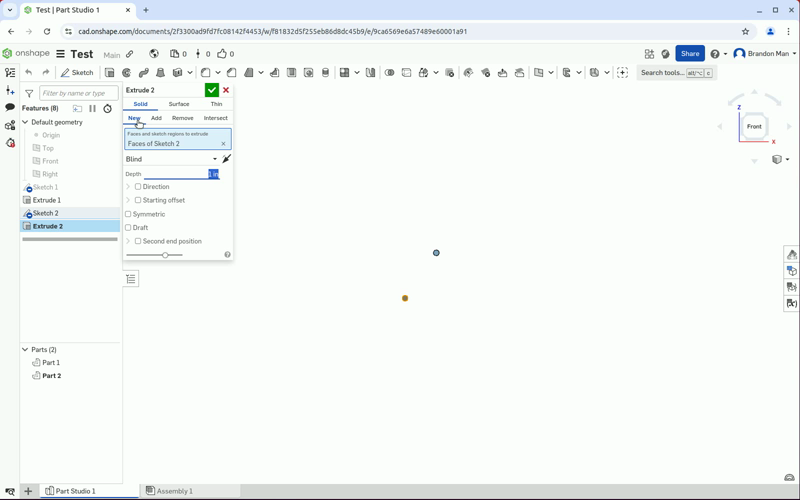
text(2.889)
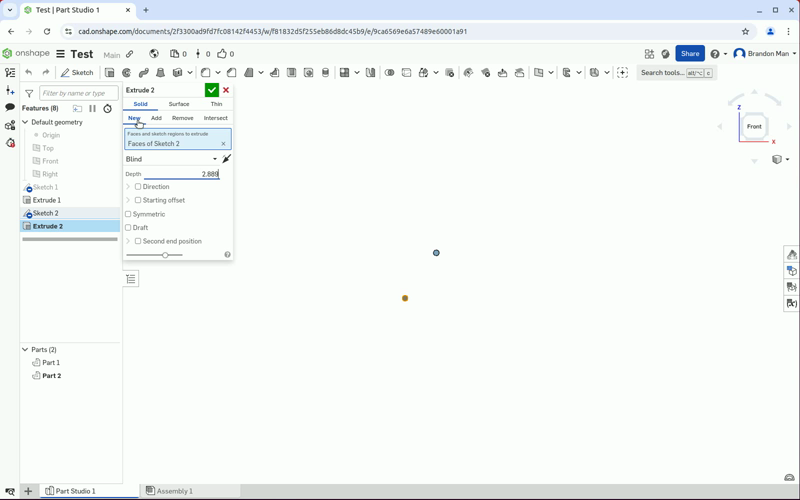
key(enter)
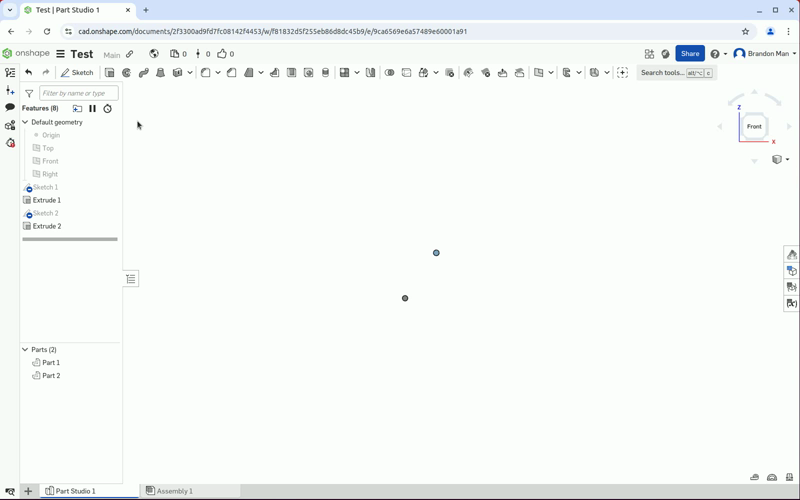
key(shift+h)
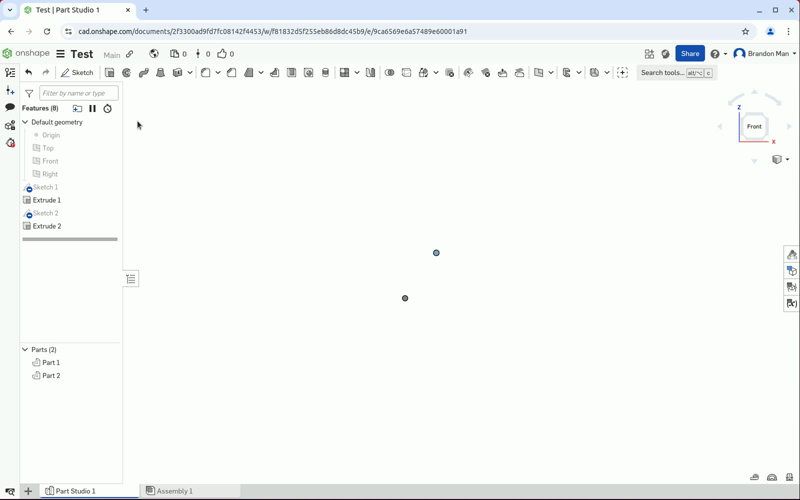
key(shift+h)
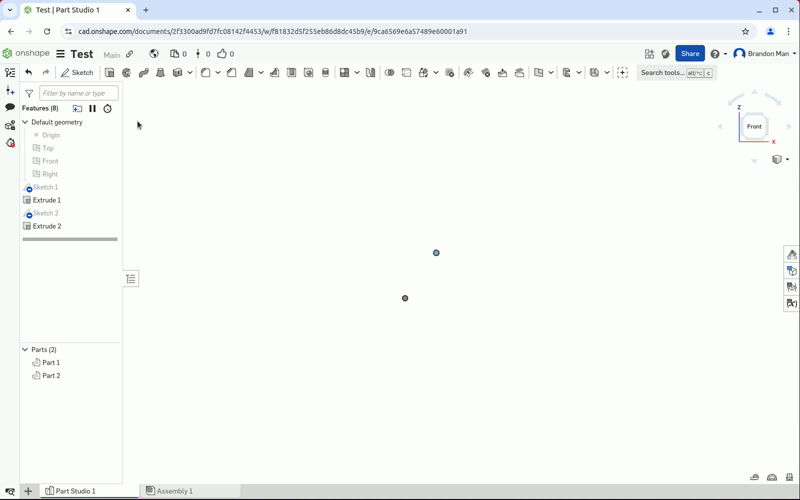
mouse_move(73, 189)
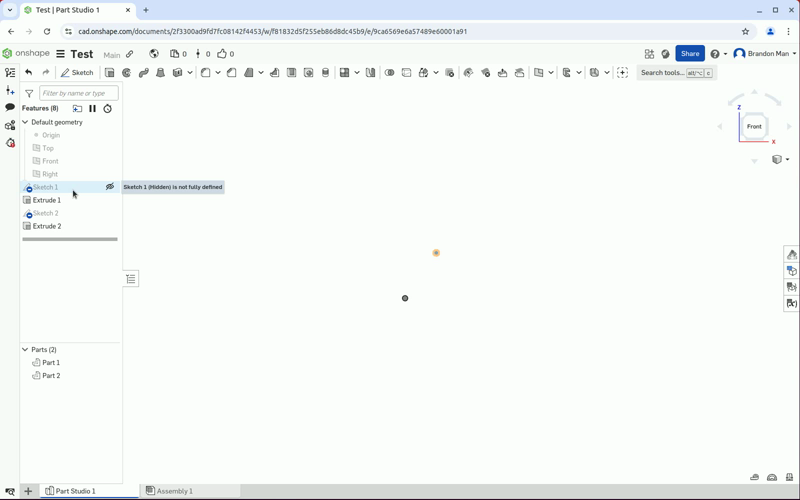
click(73, 189)
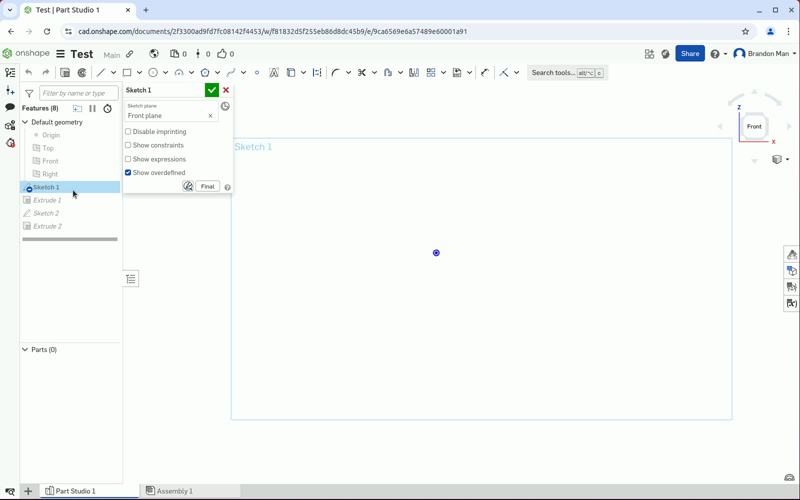
mouse_move(229, 92)
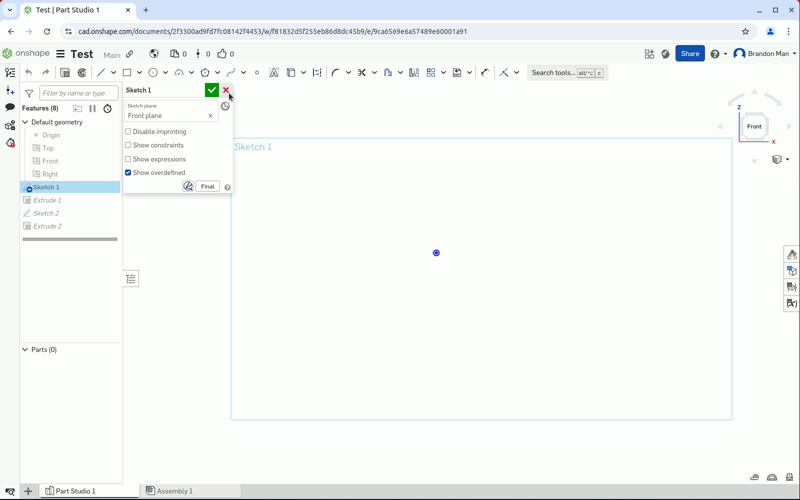
click(229, 92)
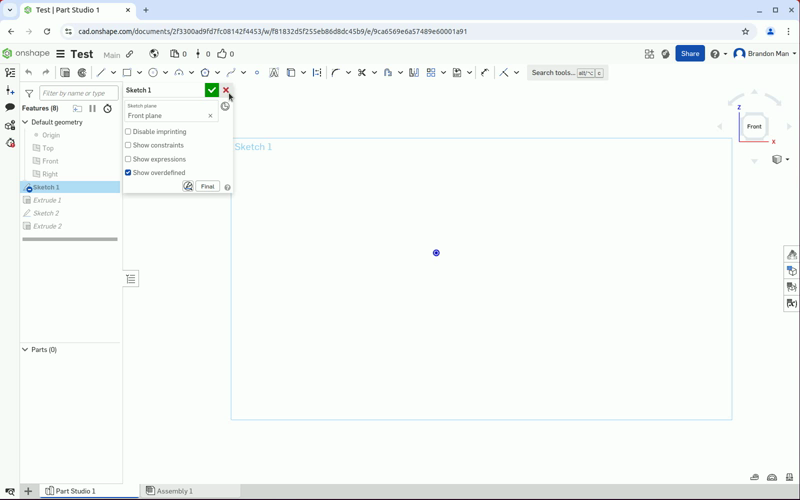
key(shift+s)
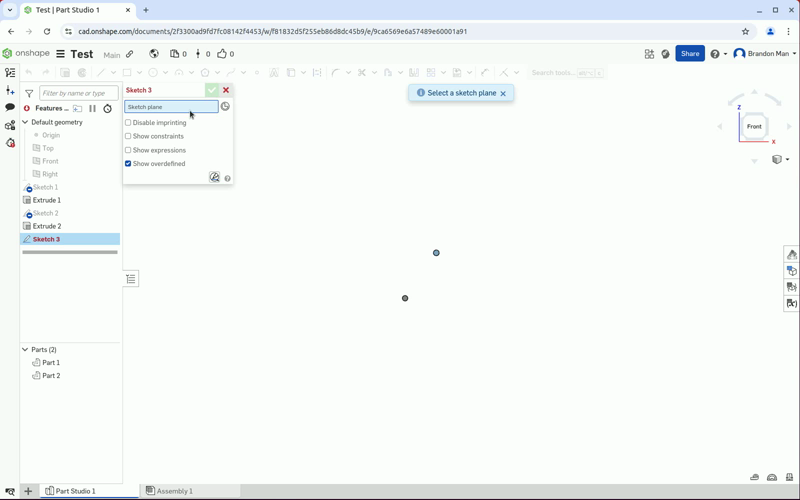
mouse_move(73, 163)
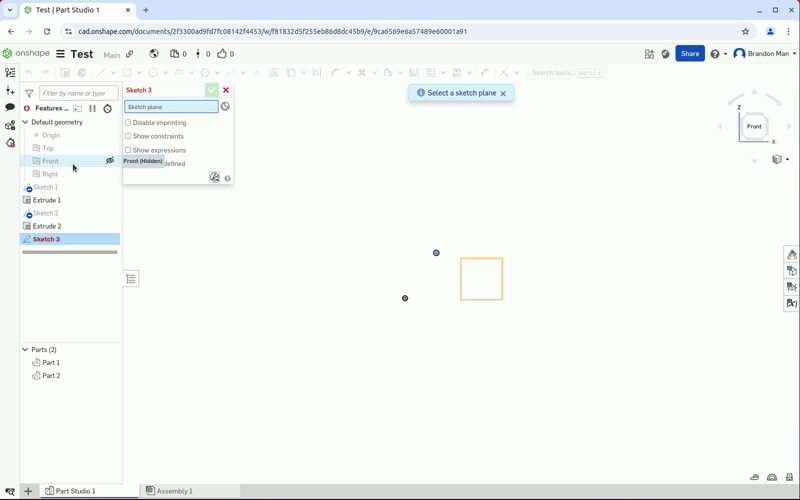
click(73, 163)
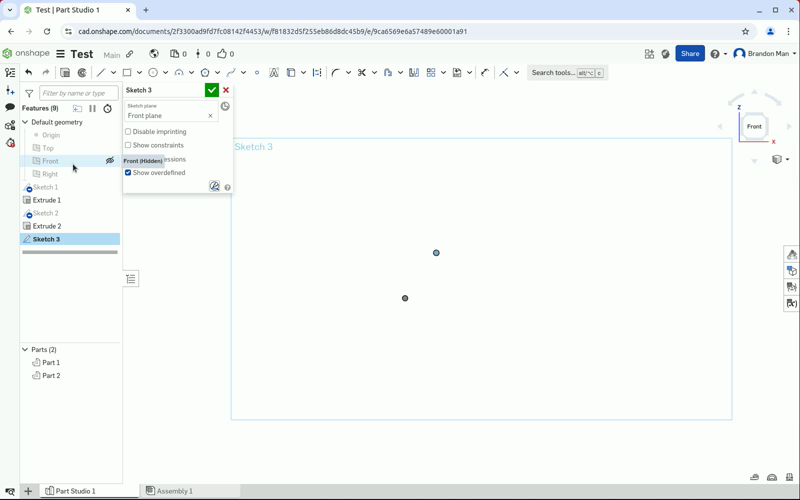
mouse_move(73, 352)
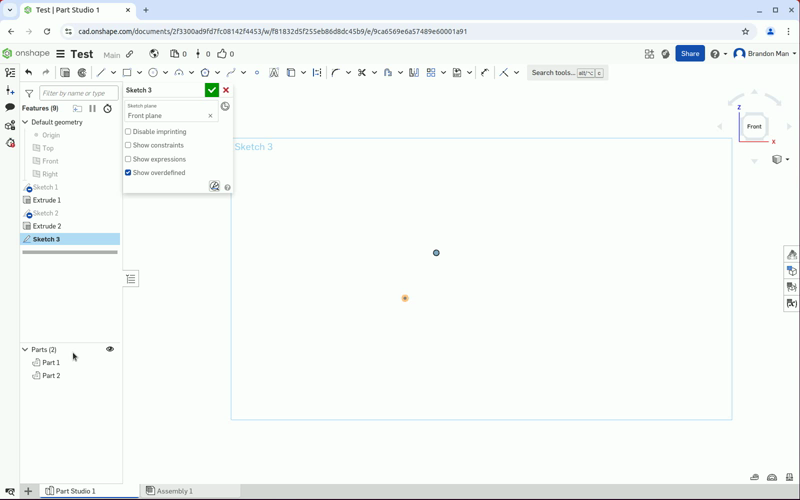
key(y)
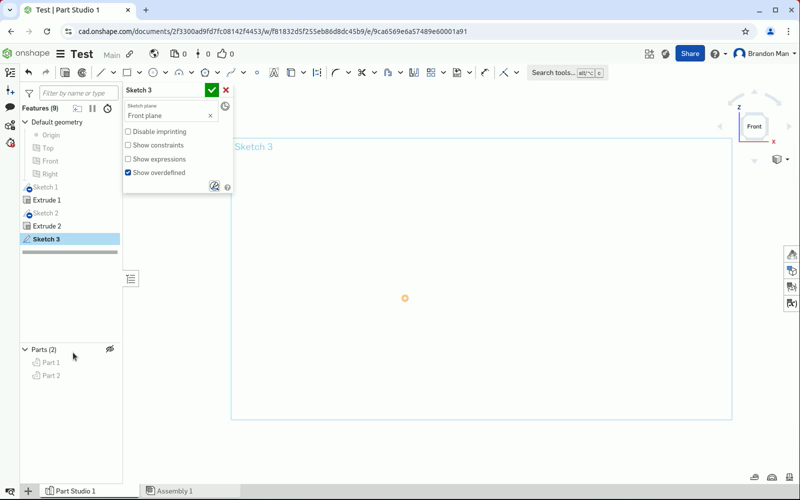
key(c)
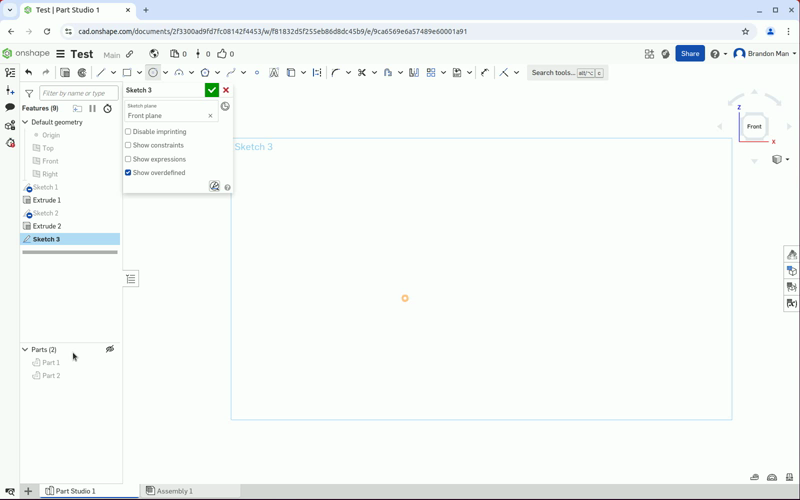
key_down(shift)
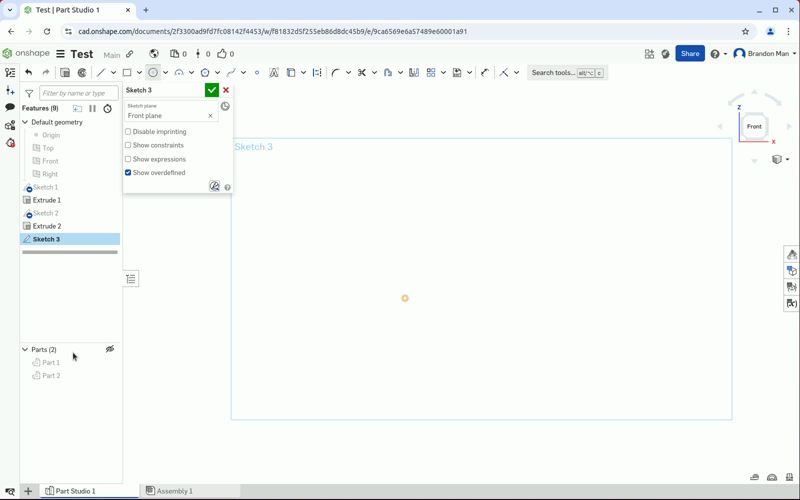
mouse_move(350, 320)
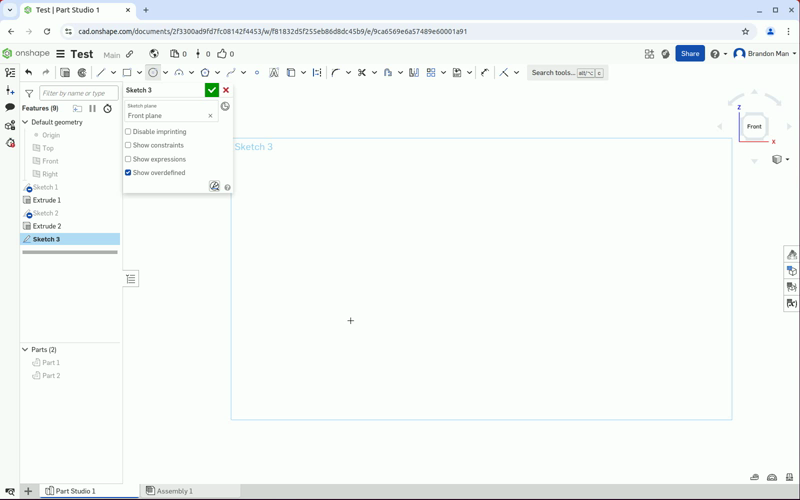
click(350, 320)
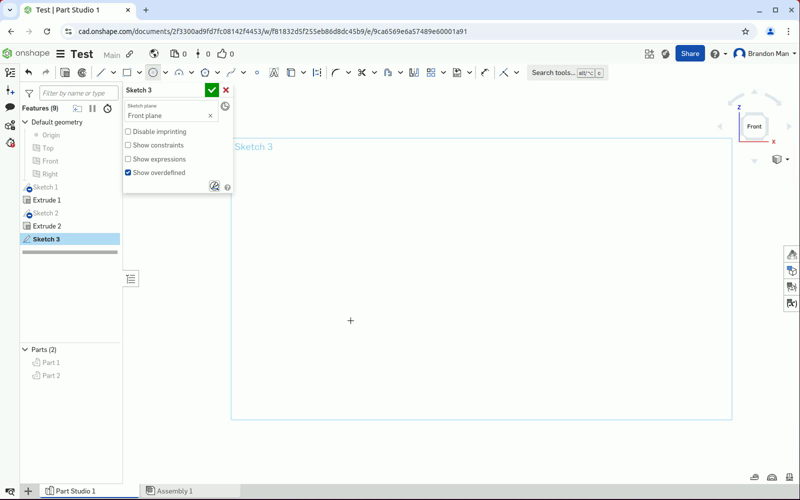
key_up(shift)
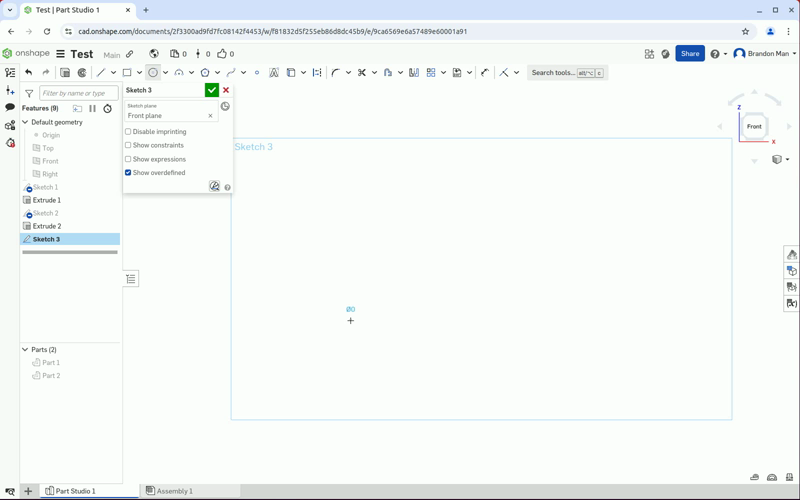
mouse_move(353, 320)
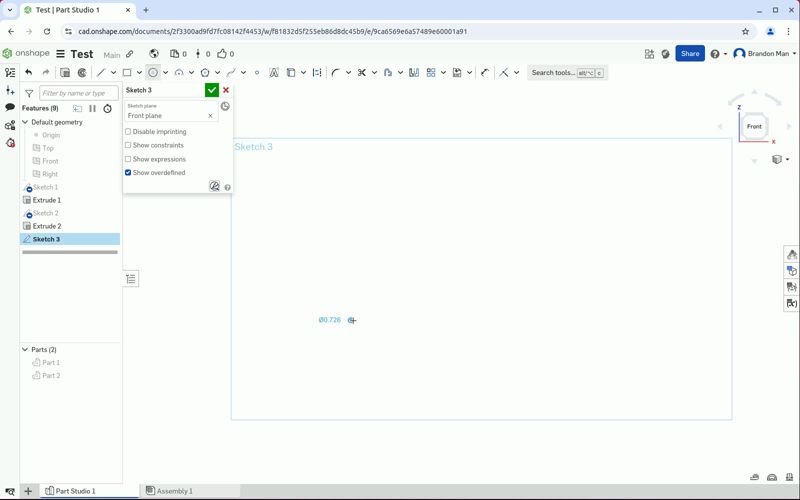
scroll(6)
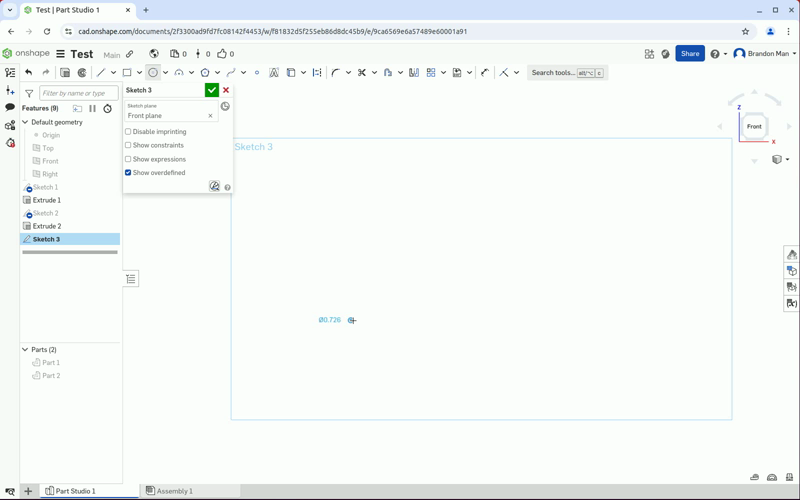
scroll(6)
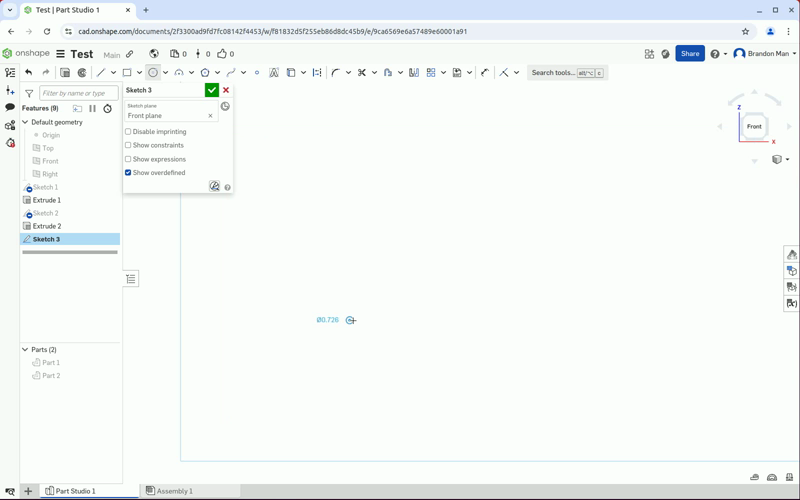
scroll(6)
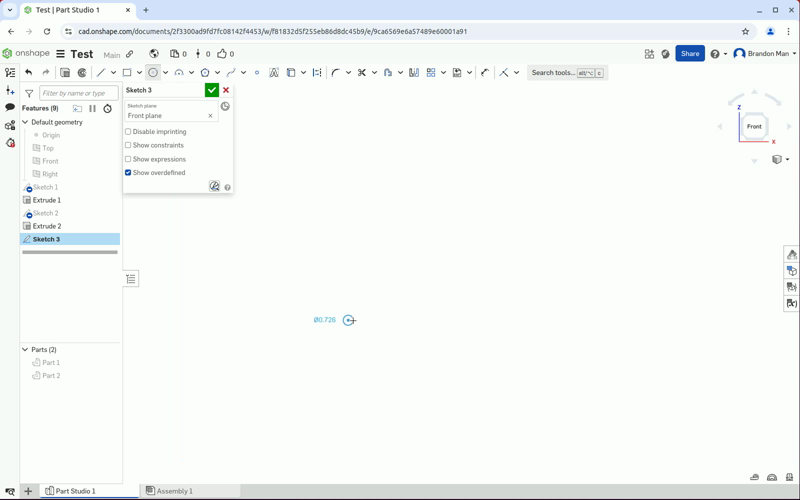
scroll(6)
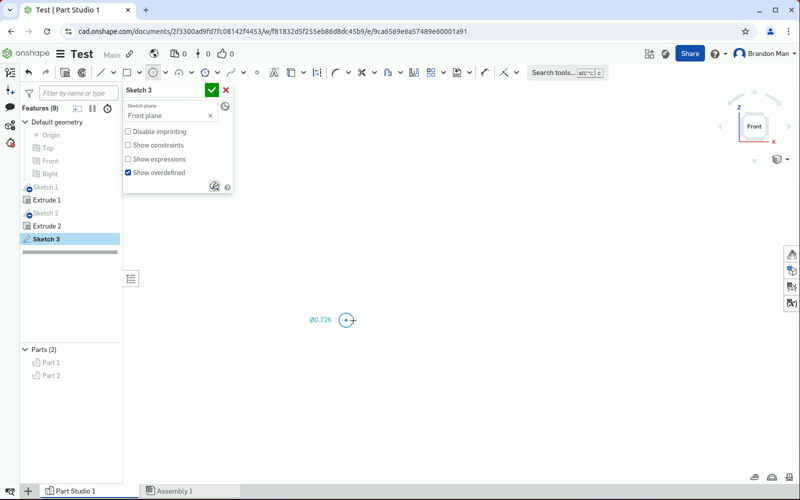
scroll(6)
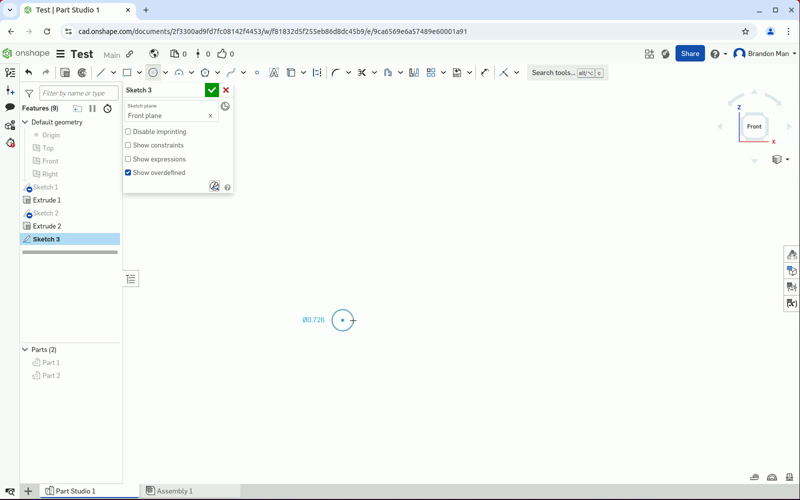
scroll(6)
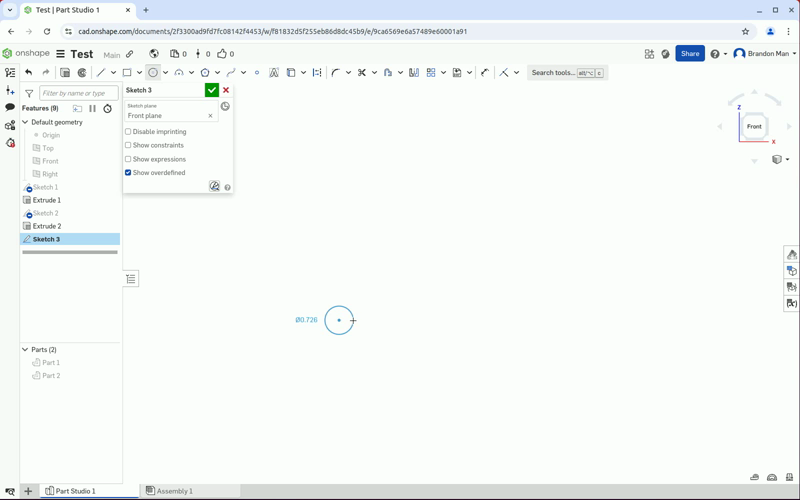
scroll(6)
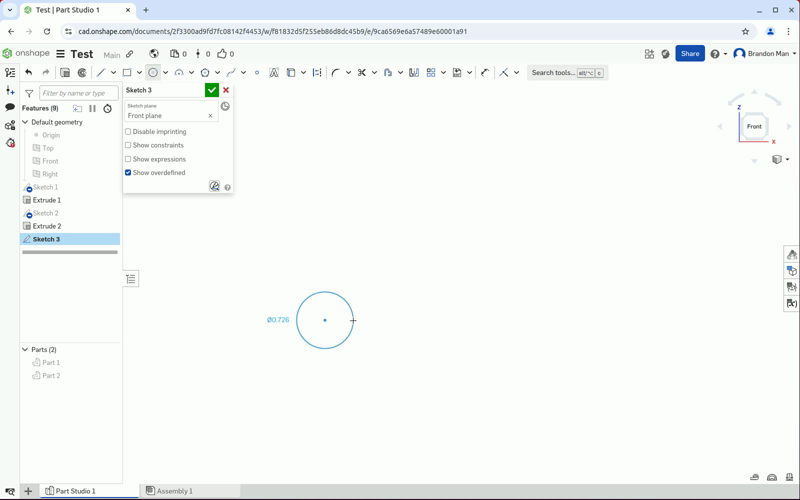
click(353, 320)
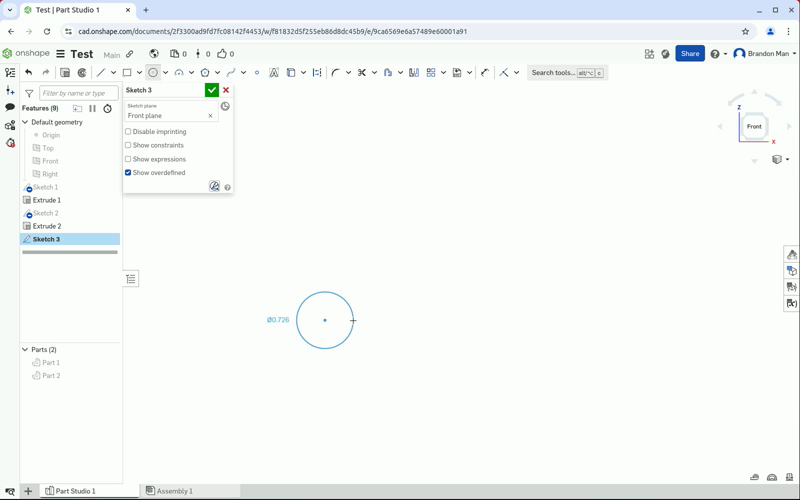
scroll(-6)
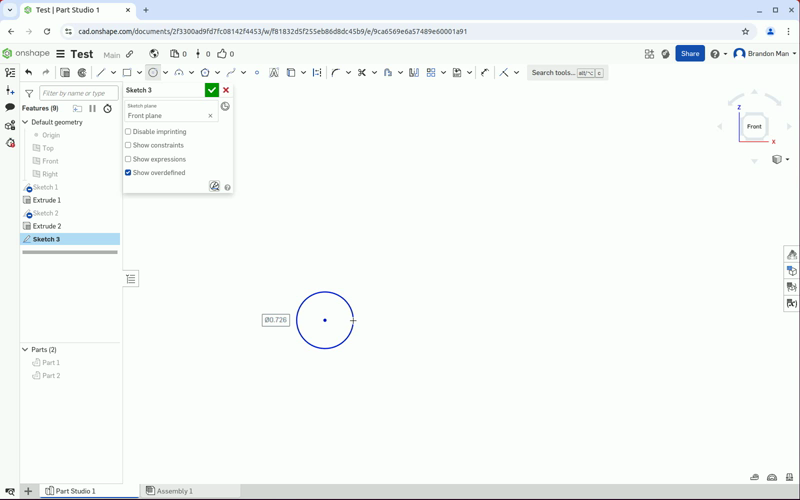
scroll(-6)
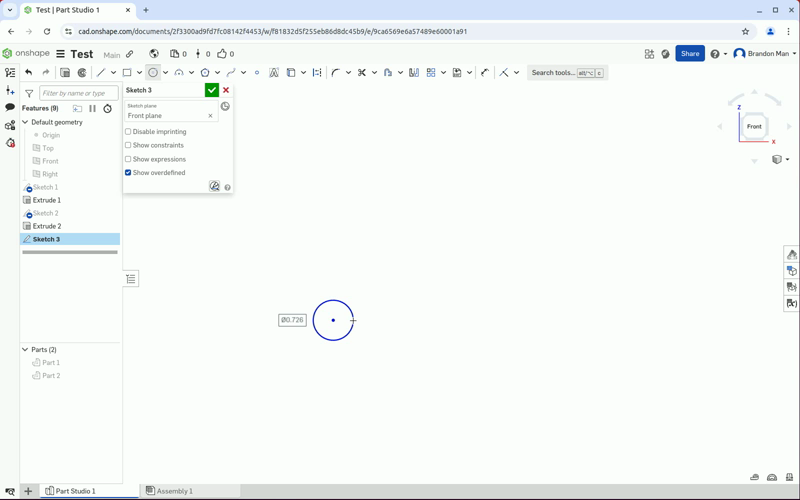
scroll(-6)
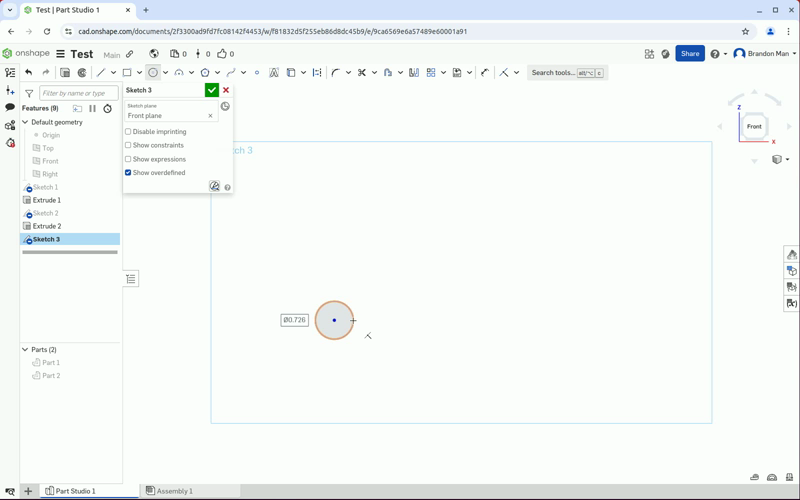
scroll(-6)
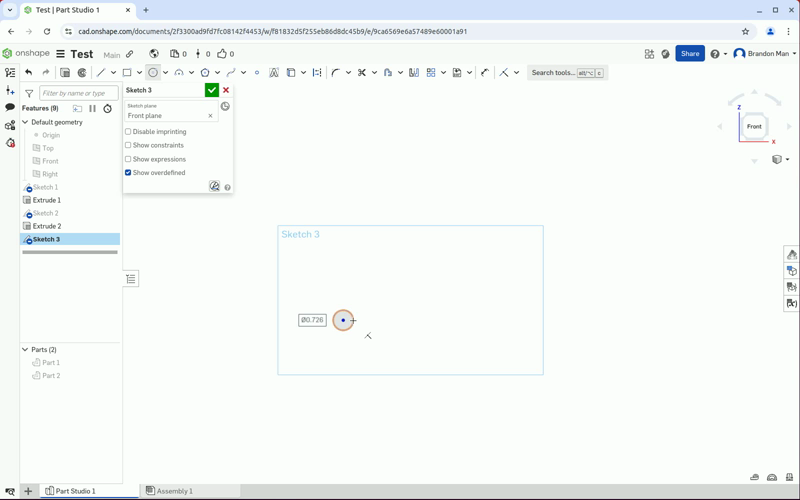
scroll(-6)
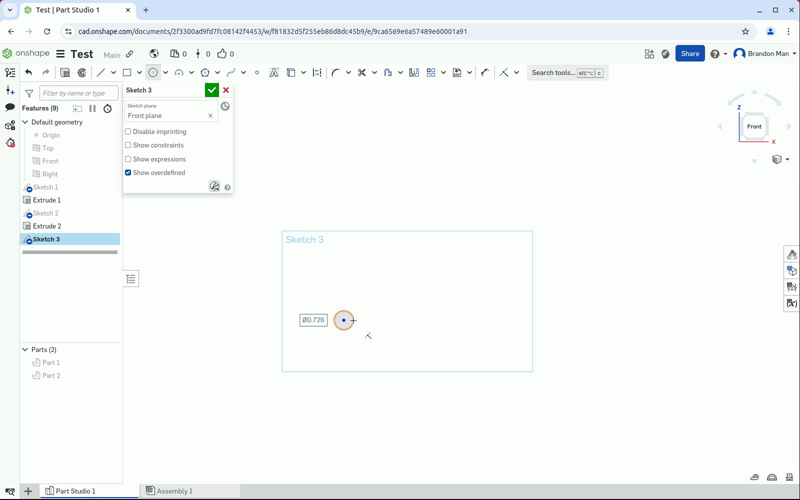
scroll(-6)
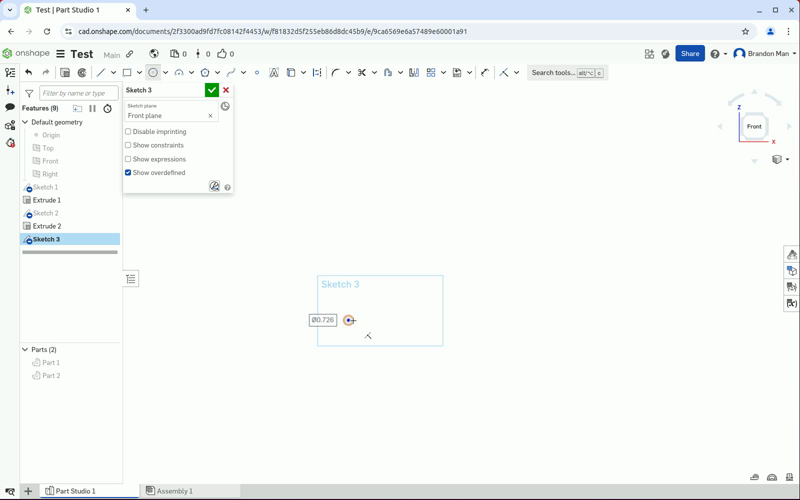
scroll(-6)
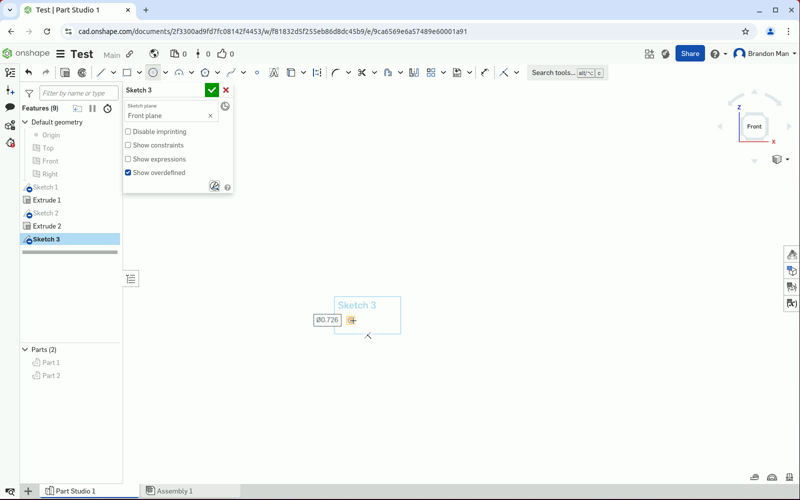
key(esc)
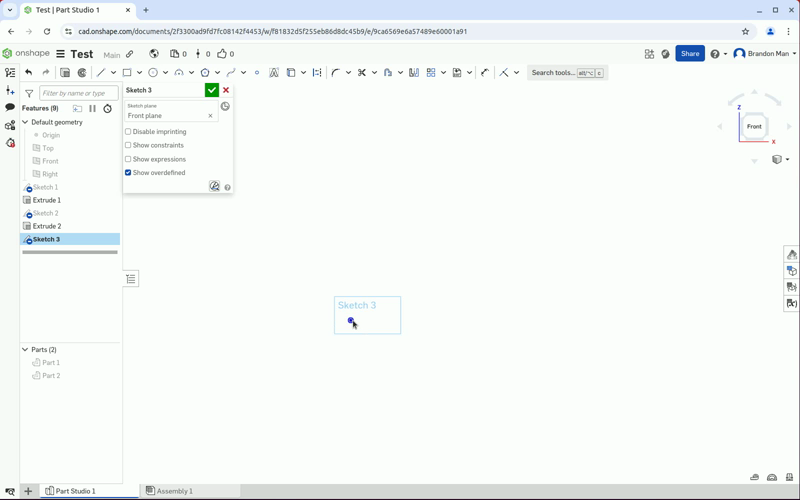
mouse_move(352, 319)
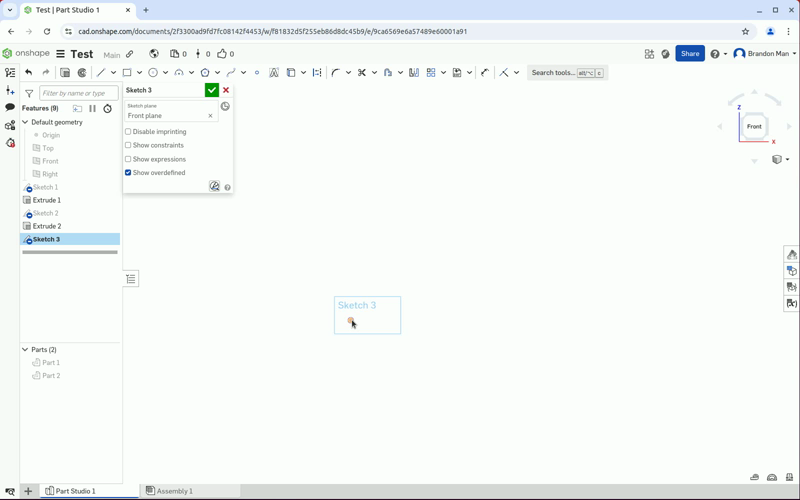
scroll(6)
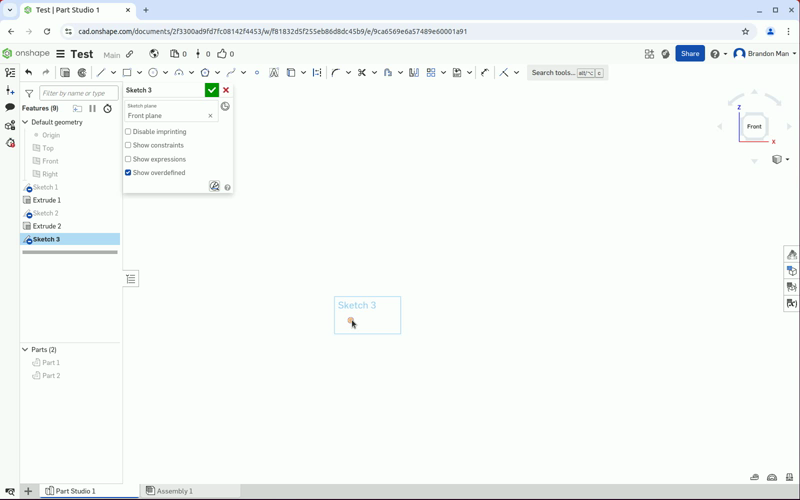
scroll(6)
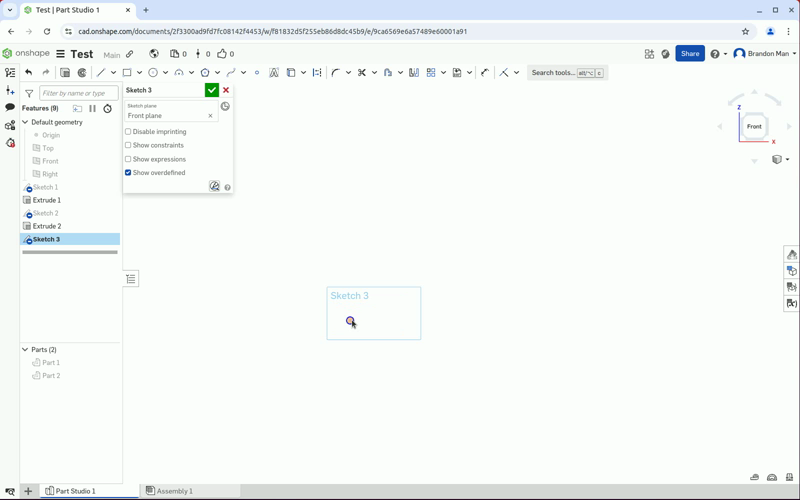
scroll(6)
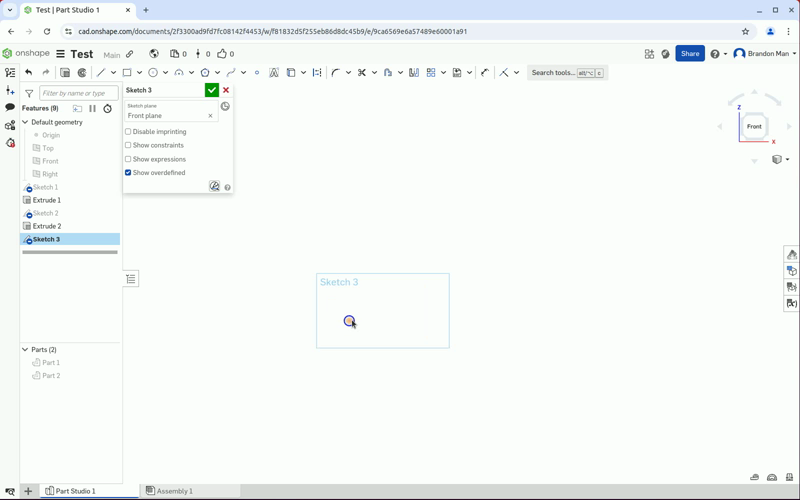
scroll(6)
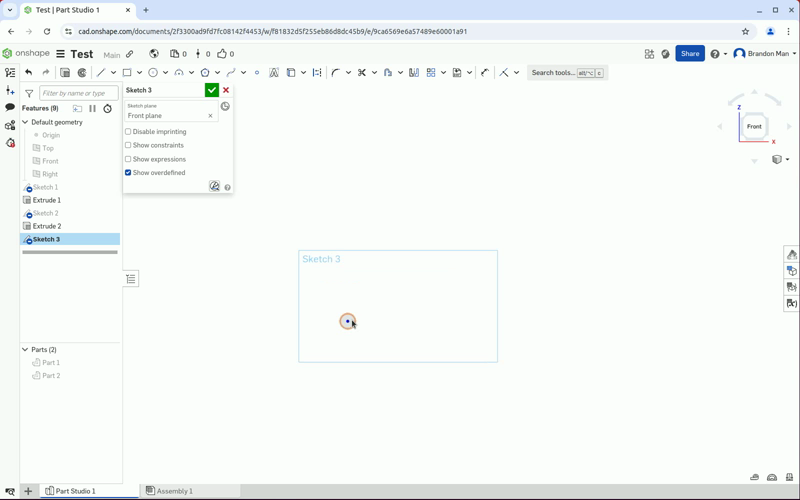
scroll(6)
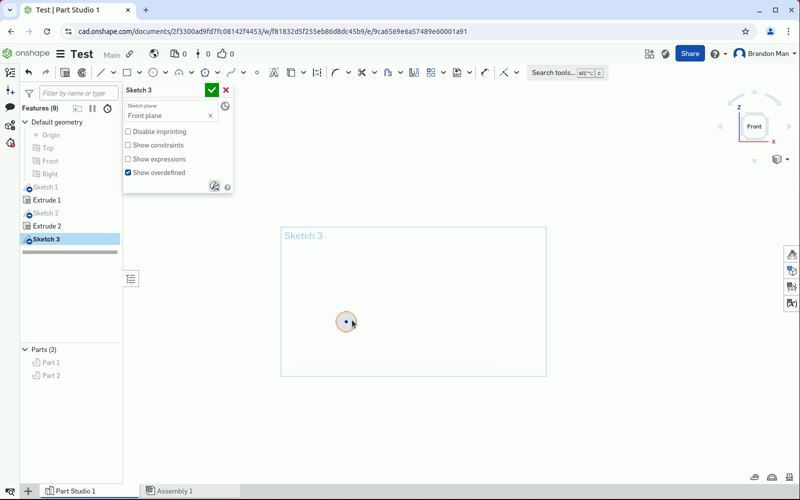
scroll(6)
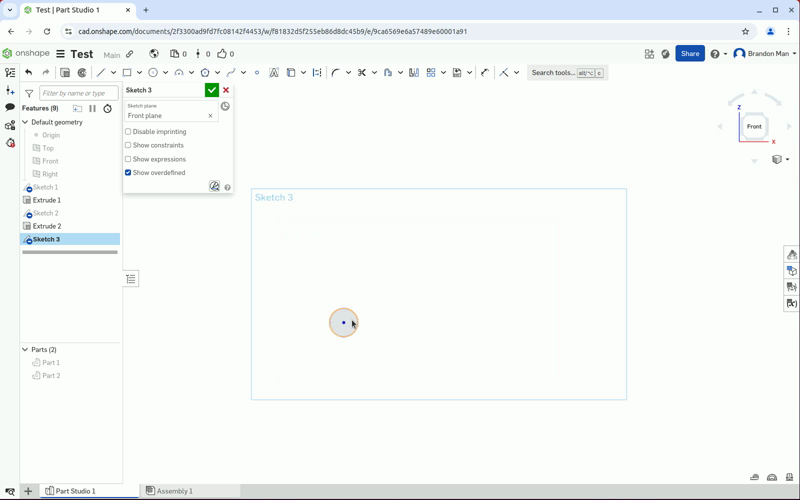
scroll(6)
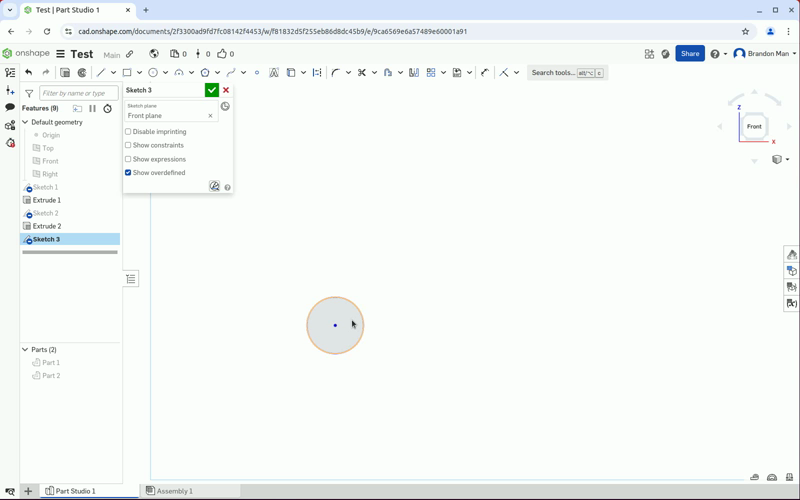
click(352, 319)
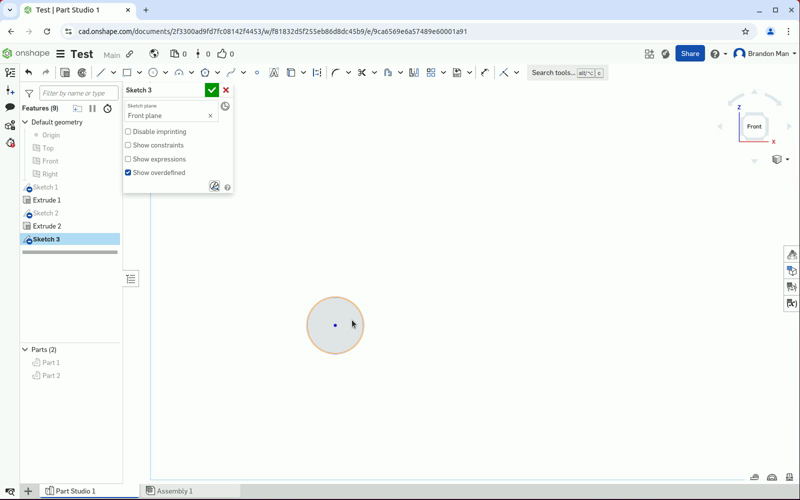
scroll(-6)
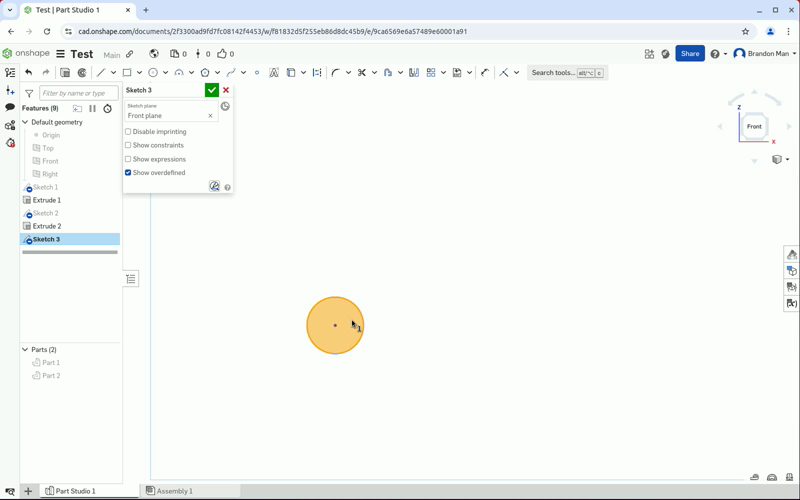
scroll(-6)
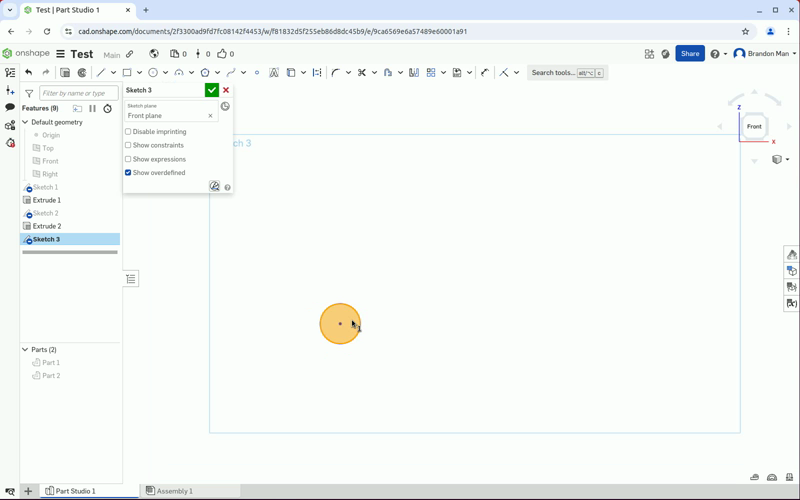
scroll(-6)
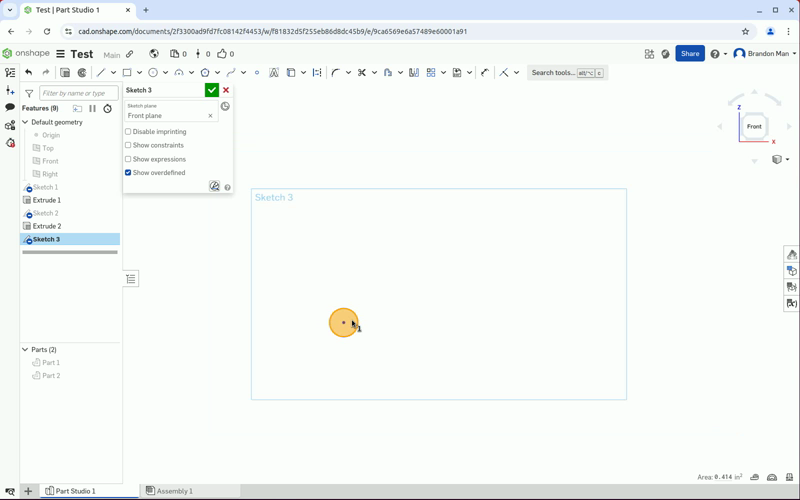
scroll(-6)
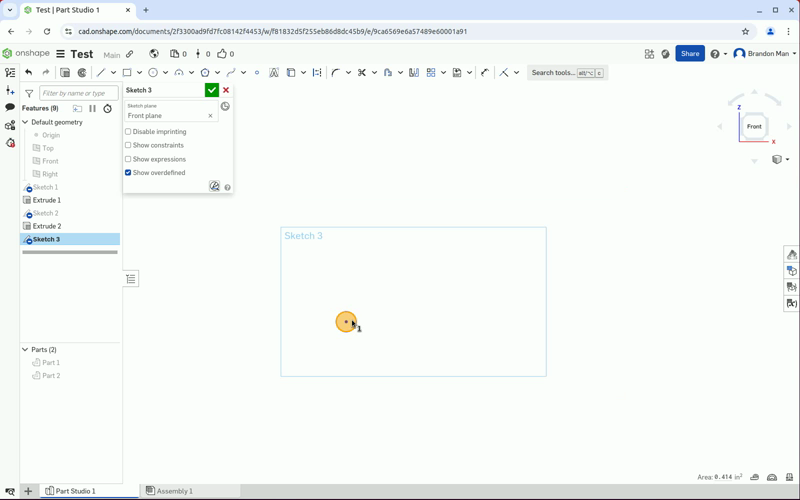
scroll(-6)
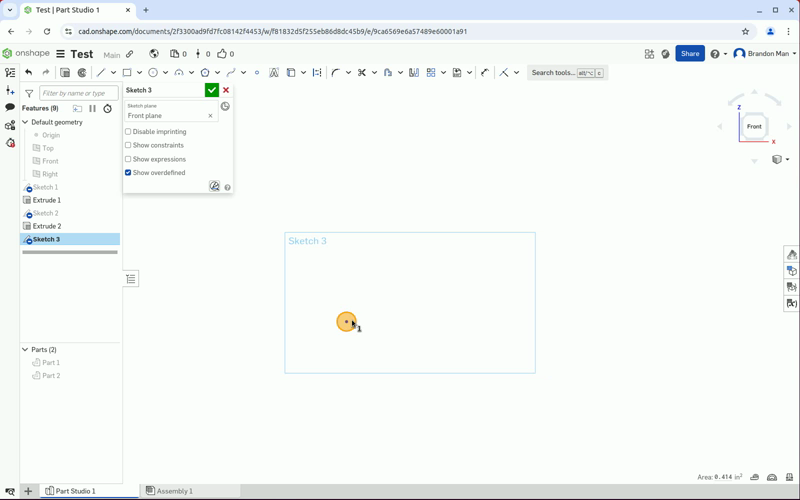
scroll(-6)
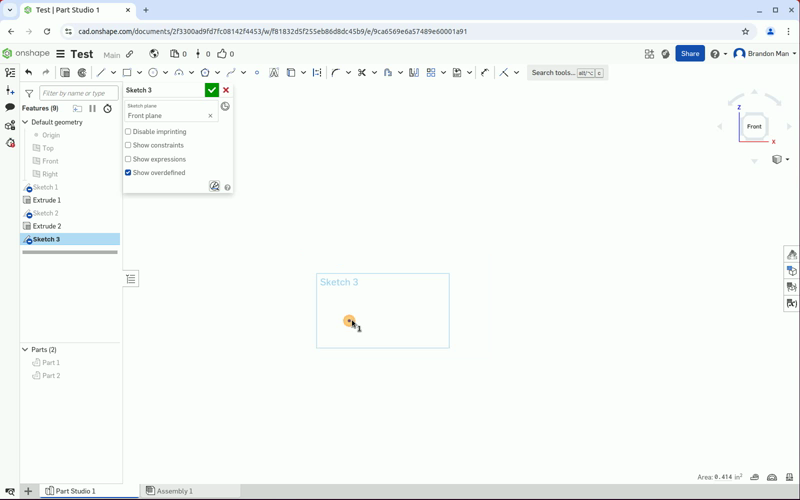
scroll(-6)
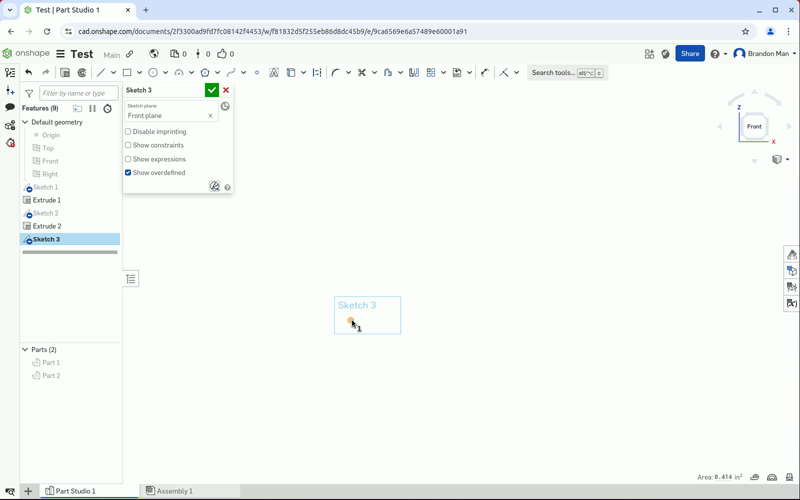
mouse_move(73, 352)
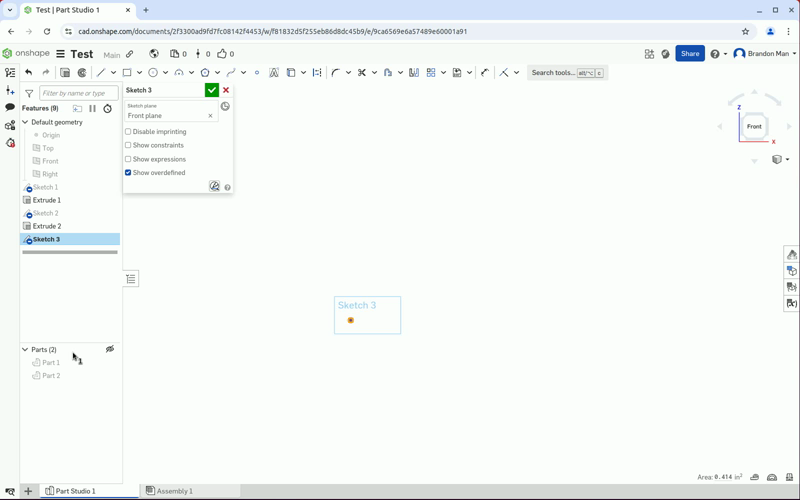
key(shift+y)
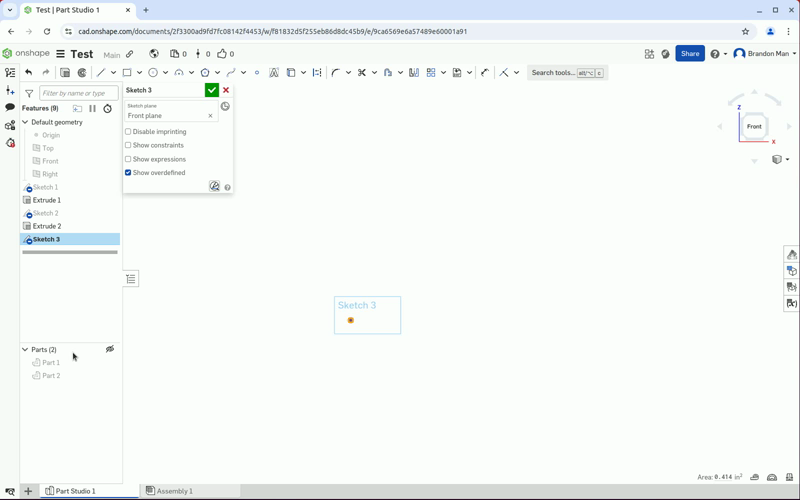
key(shift+e)
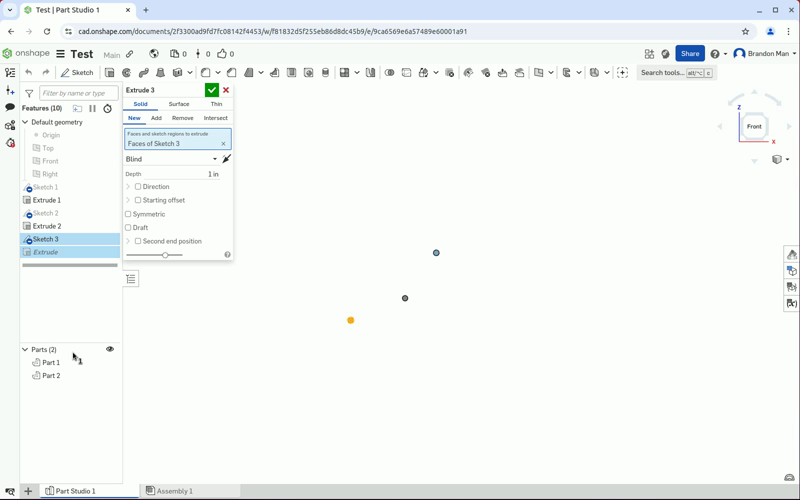
mouse_move(143, 106)
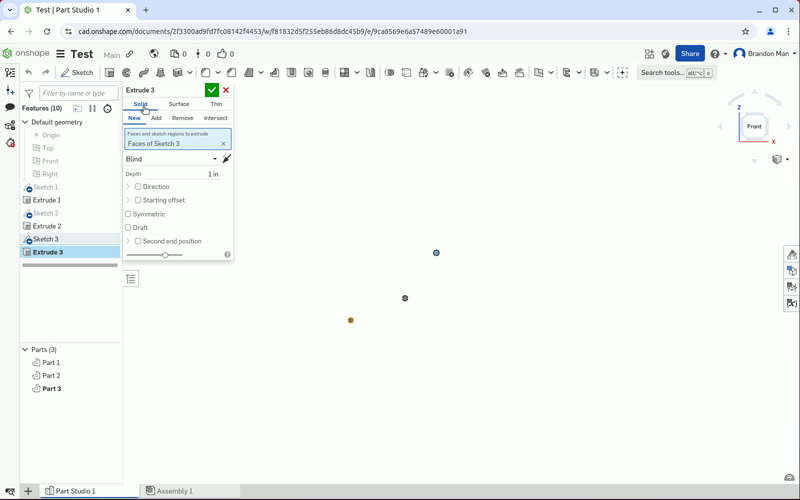
click(143, 106)
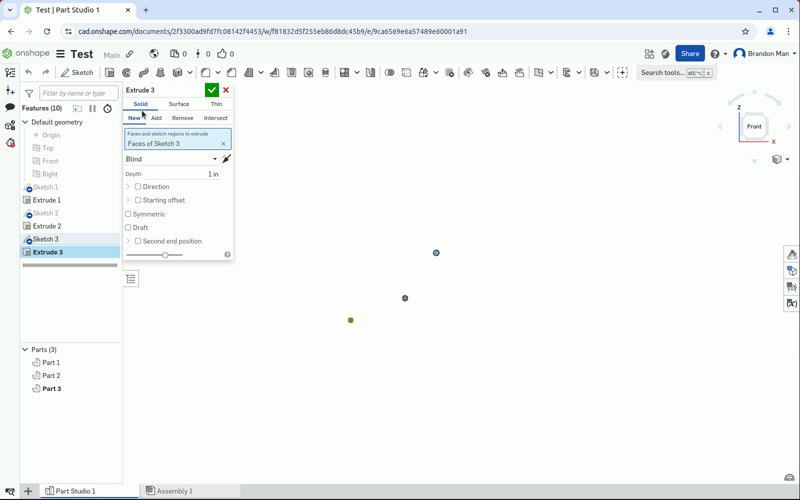
mouse_move(137, 120)
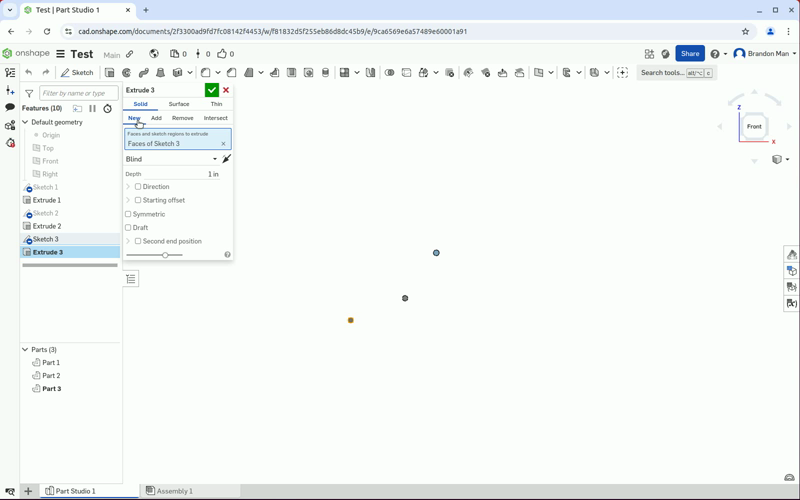
click(137, 120)
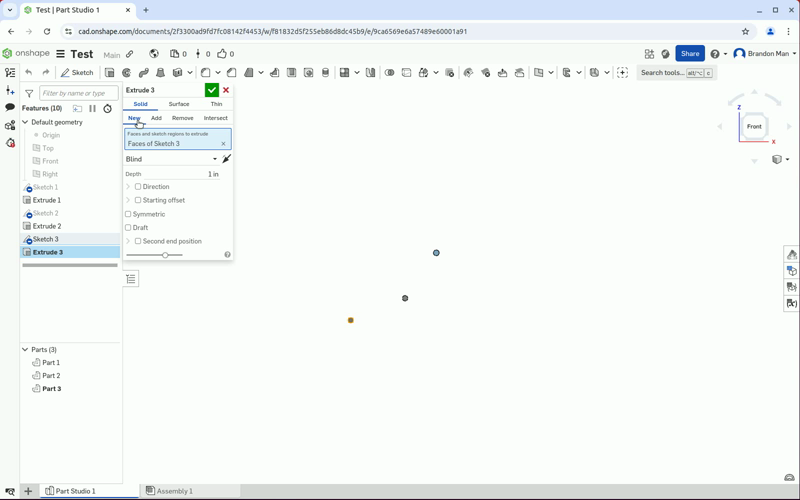
key(tab, 4)
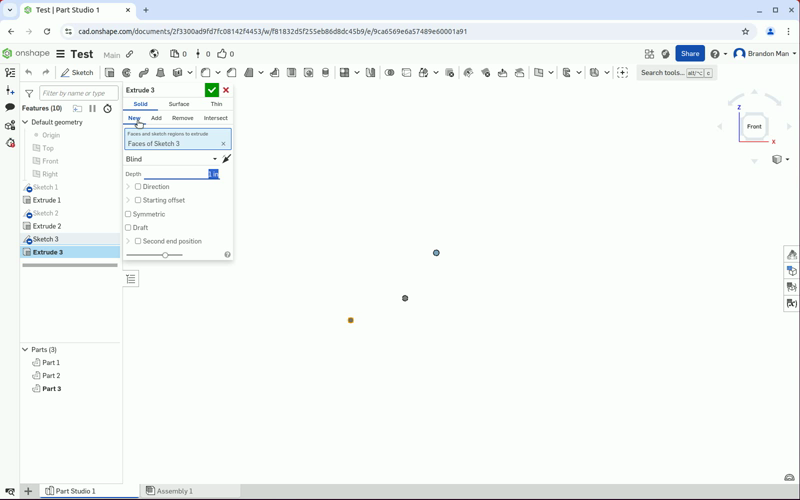
text(2.889)
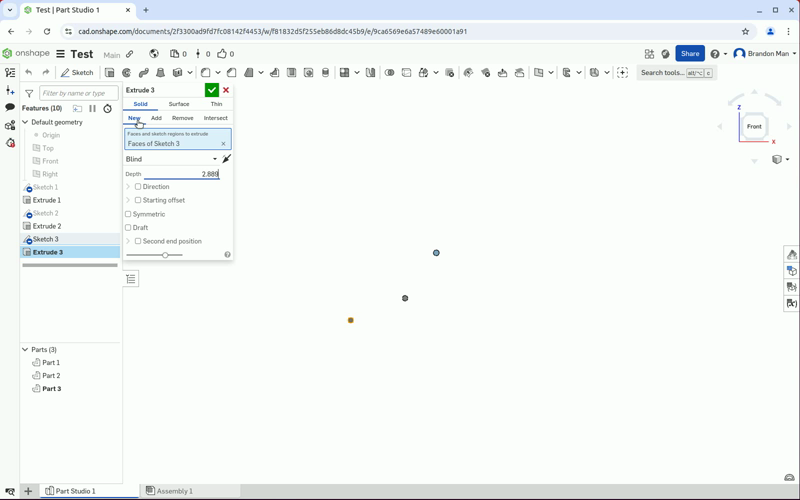
key(enter)
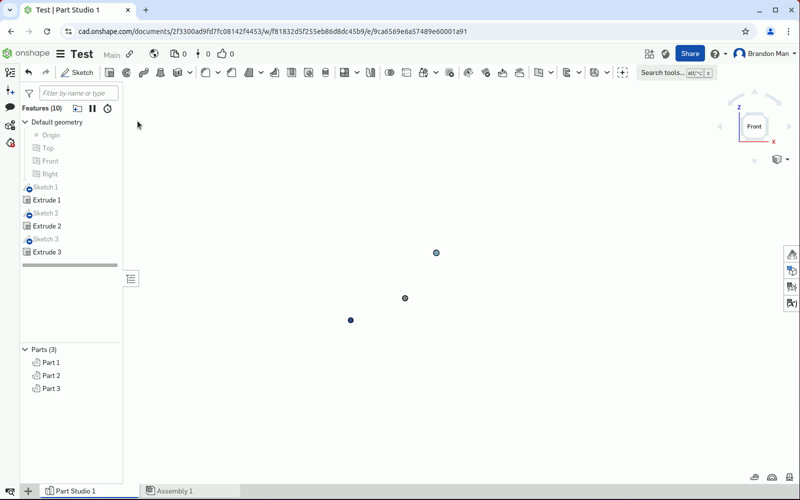
key(shift+h)
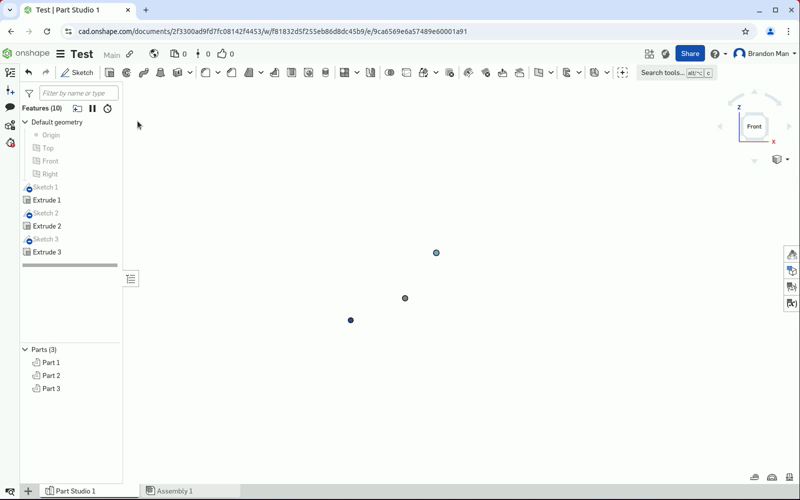
key(shift+h)
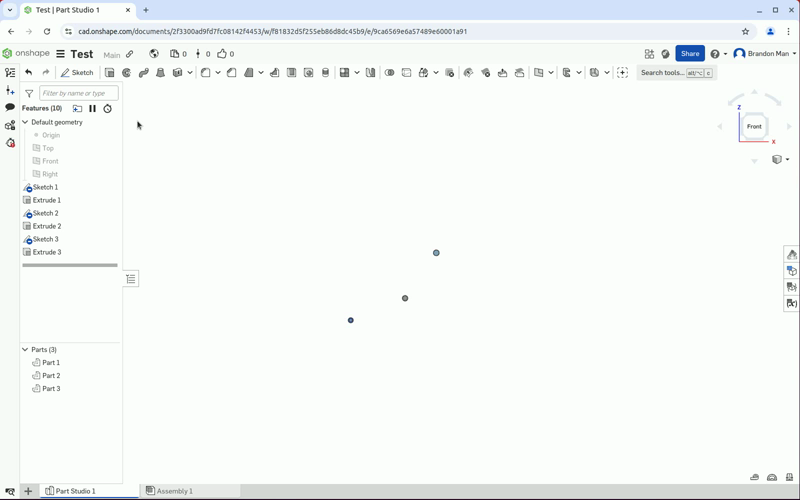
key(shift+7)
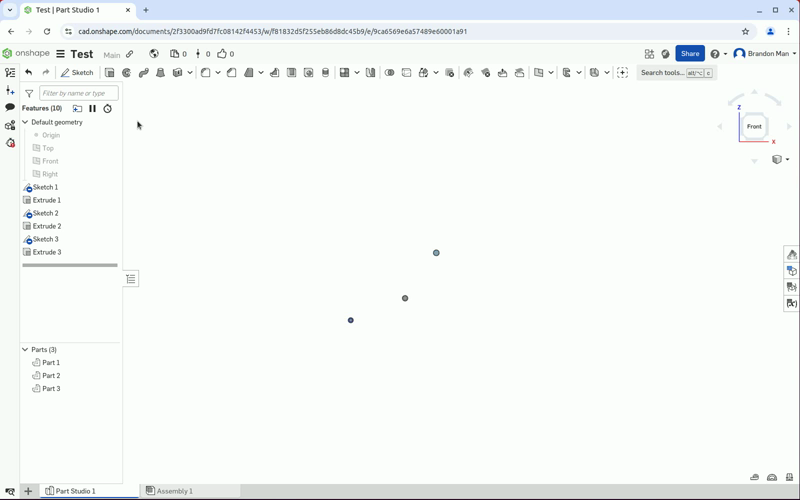
key(left, 2)
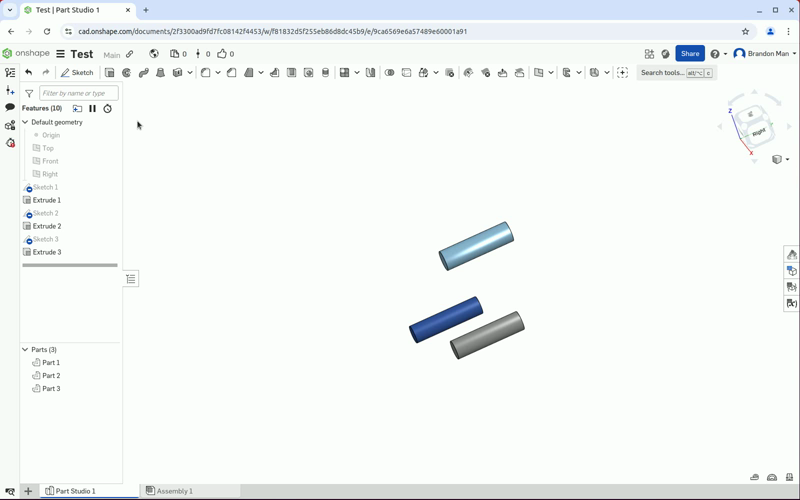
key(down, 2)
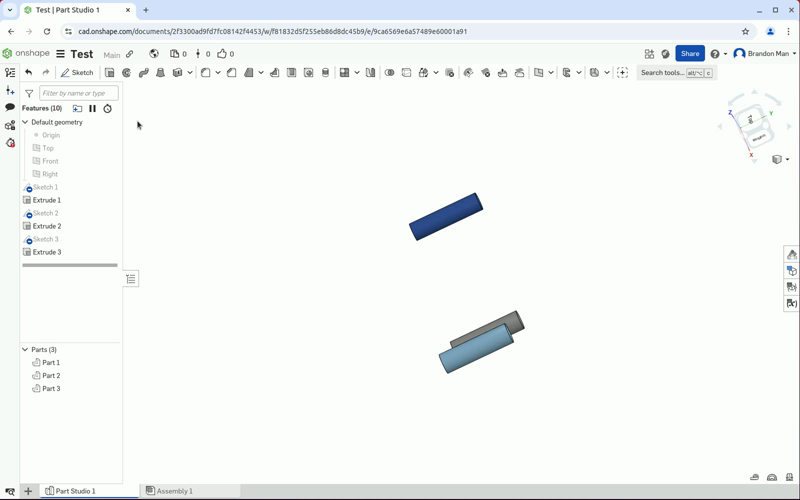
key(up, 2)
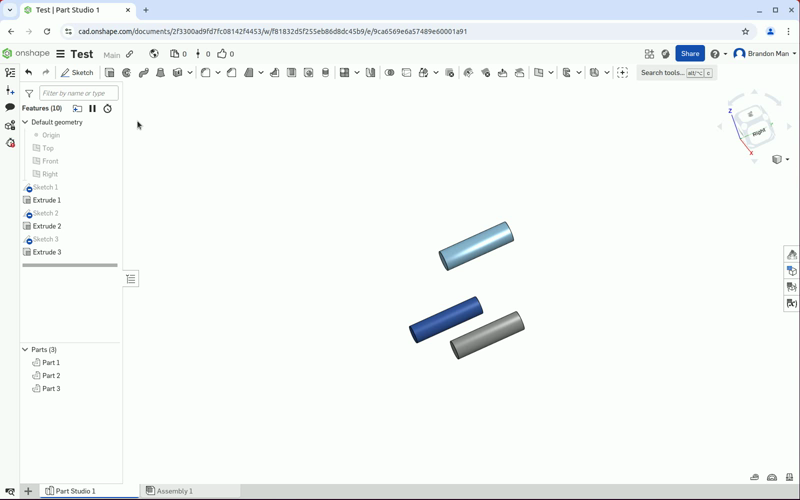
key(right, 2)
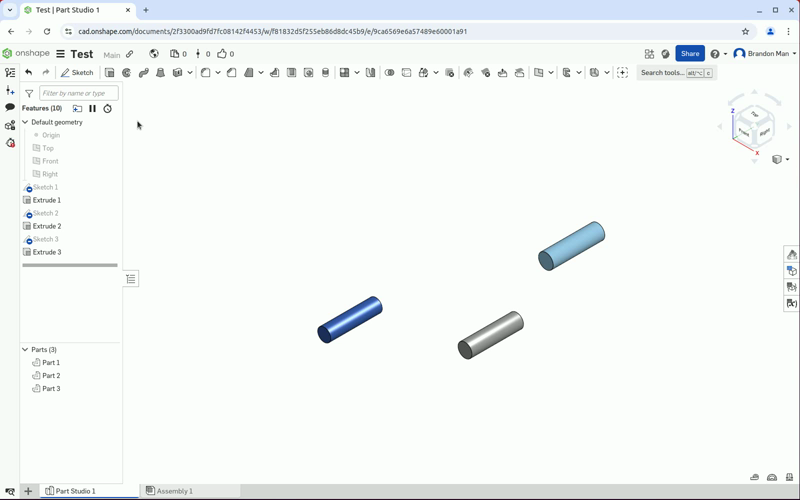
mouse_move(73, 189)
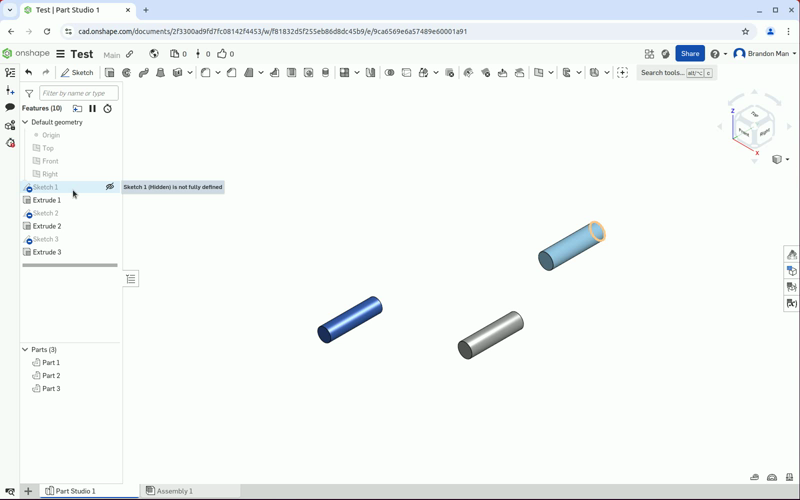
click(73, 189)